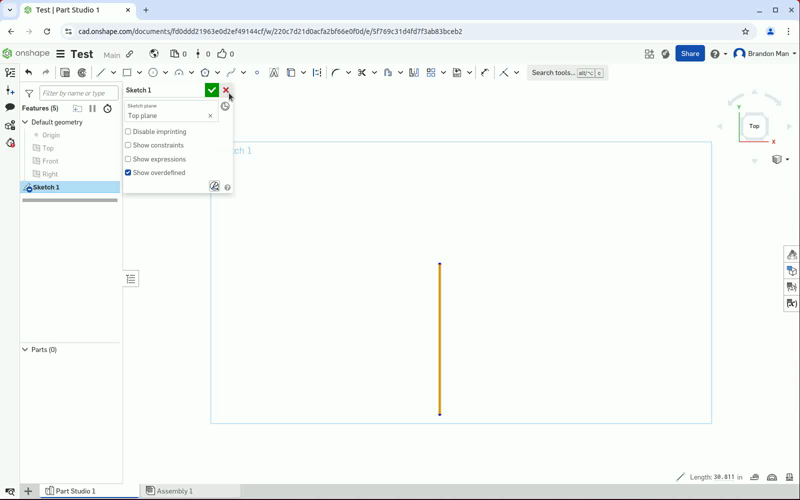
key(shift+h)
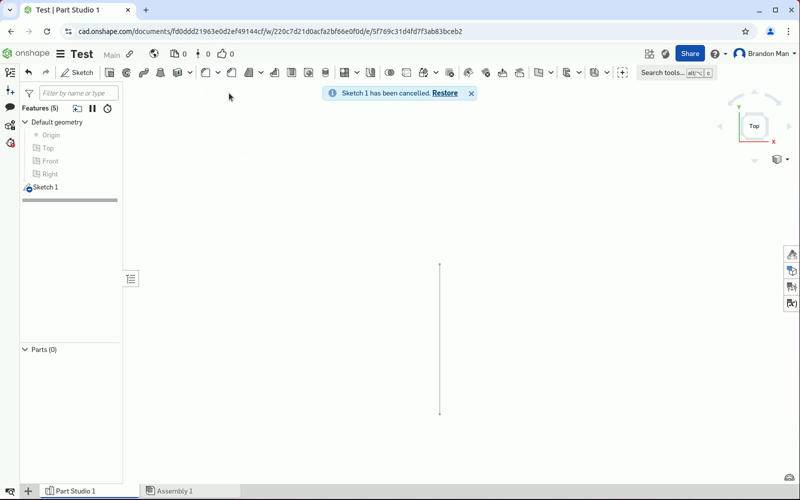
mouse_move(73, 352)
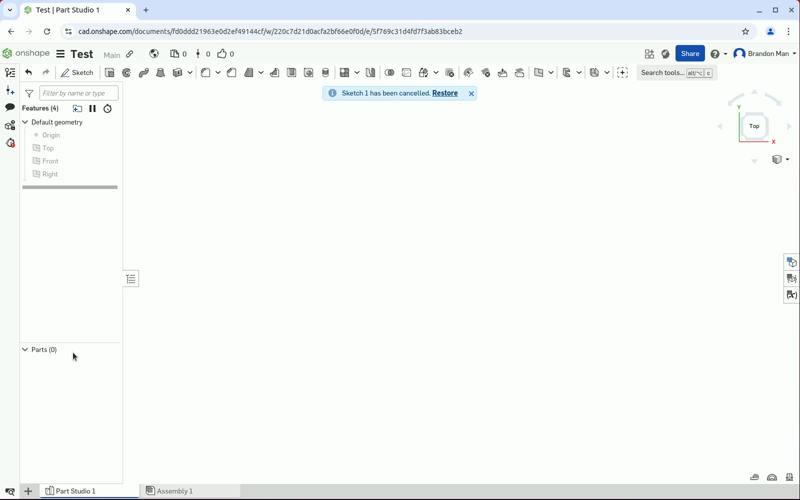
key(y)
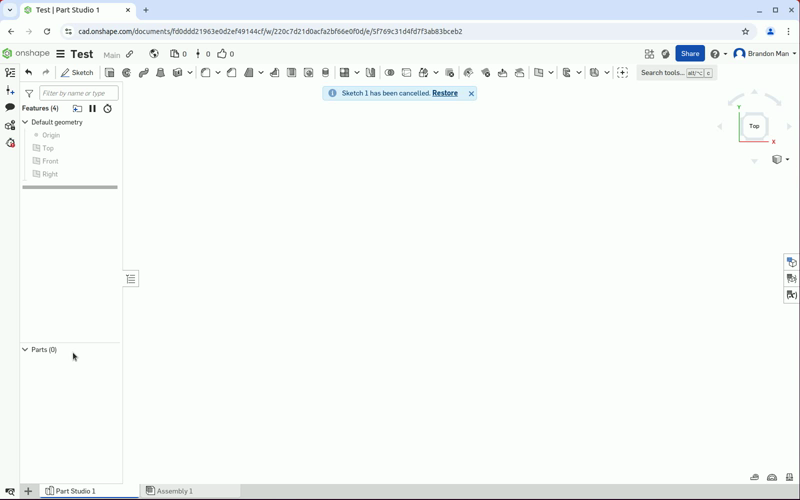
key(shift+p)
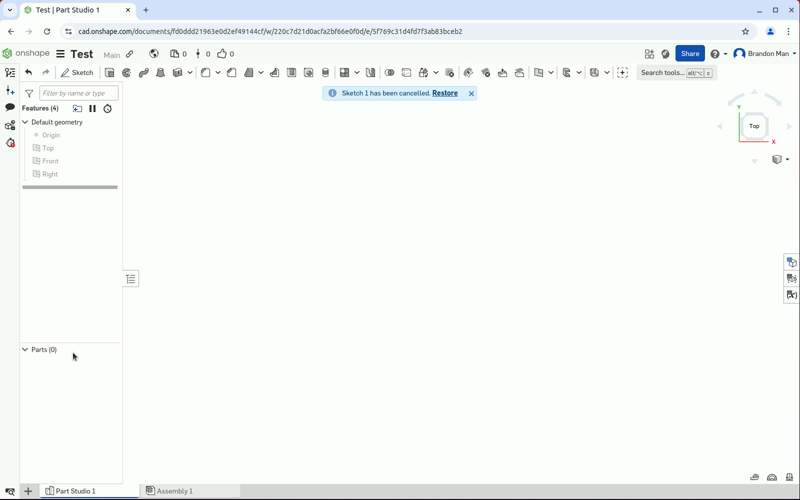
key(space)
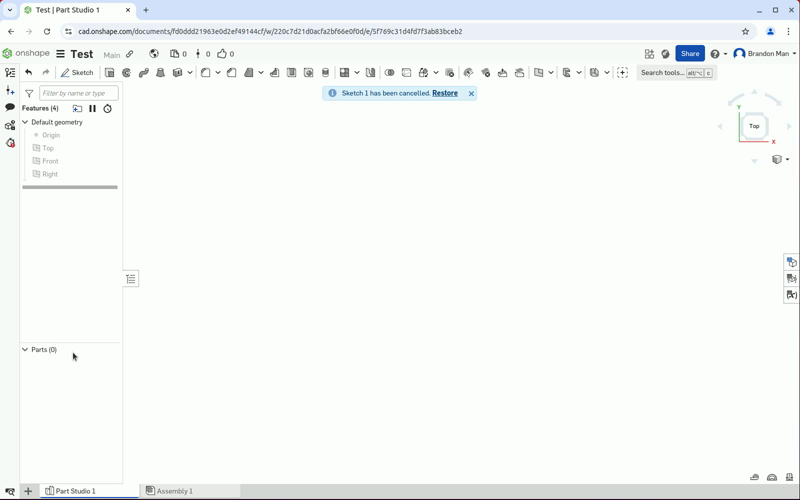
key_down(shift)
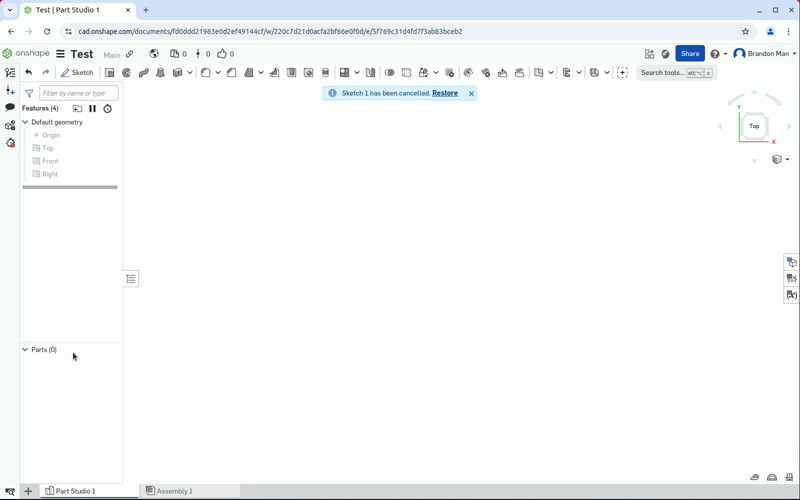
key(up)
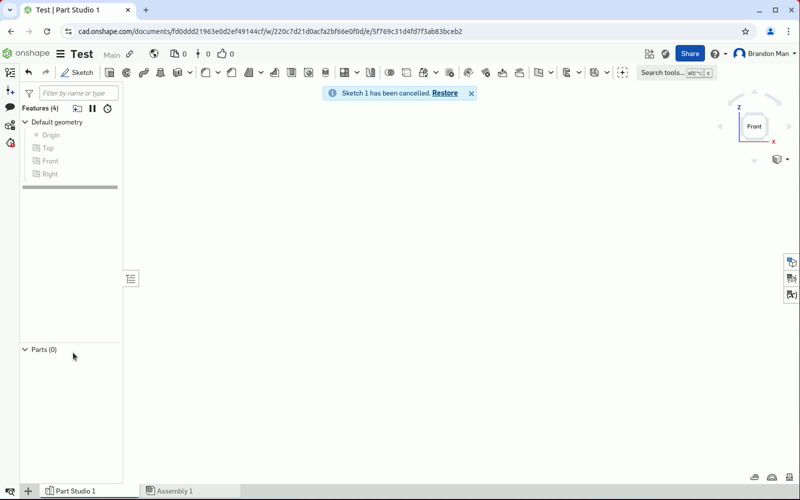
key_up(shift)
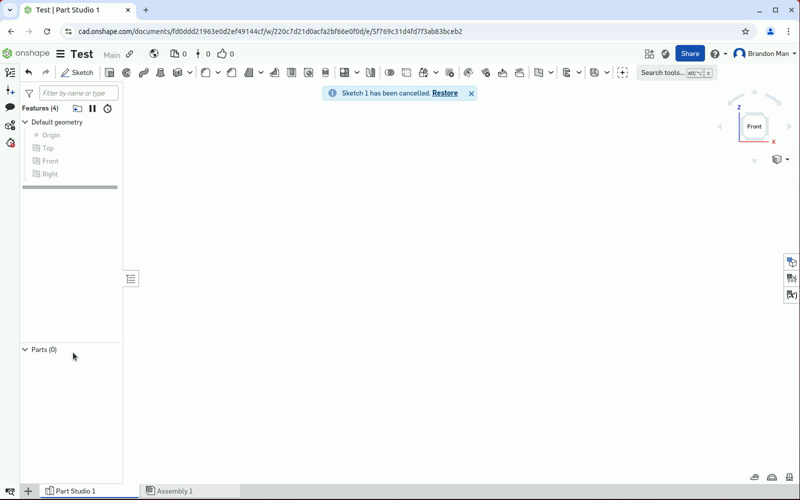
mouse_move(73, 352)
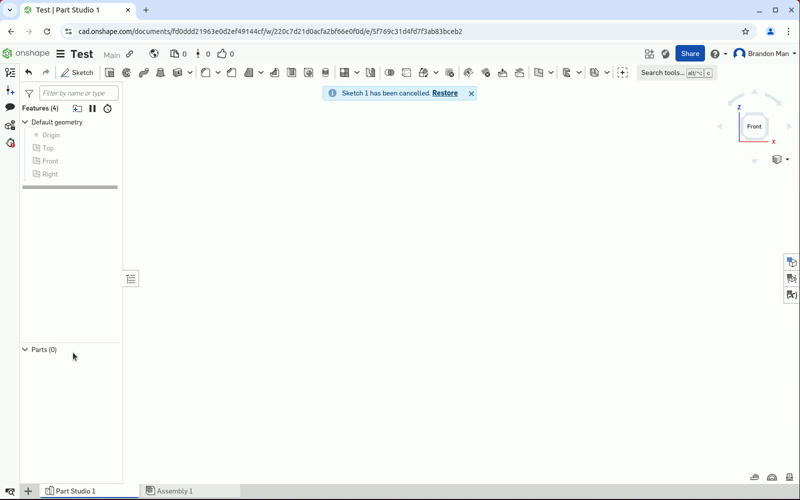
key(shift+y)
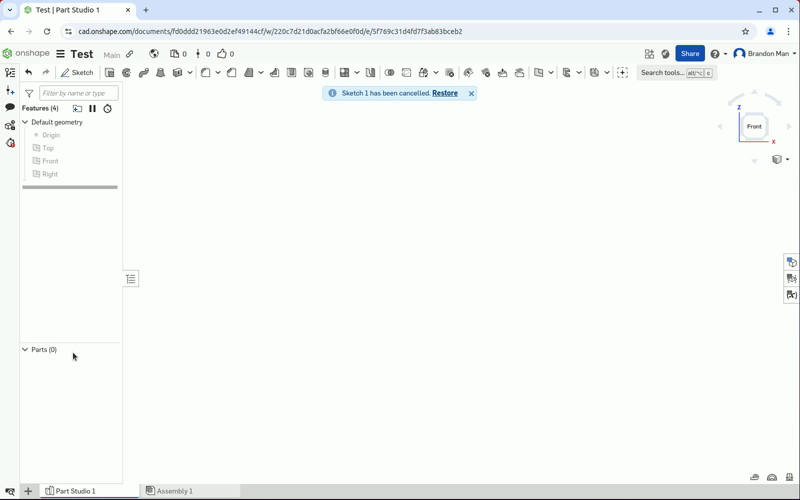
key(shift+s)
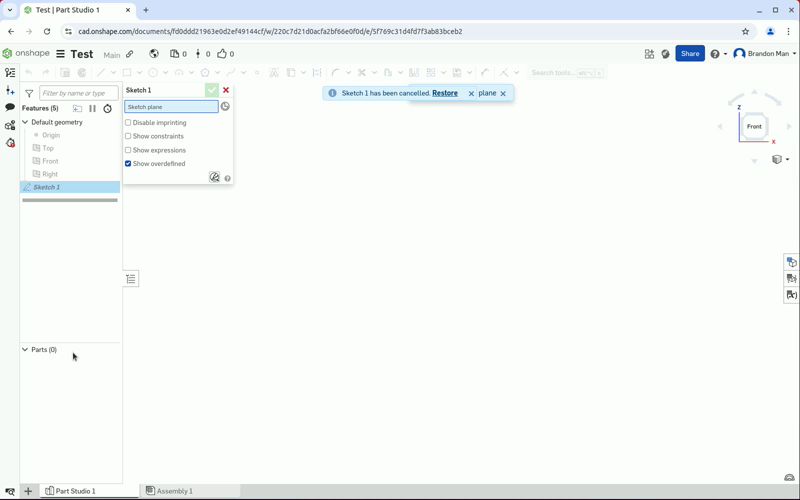
mouse_move(73, 163)
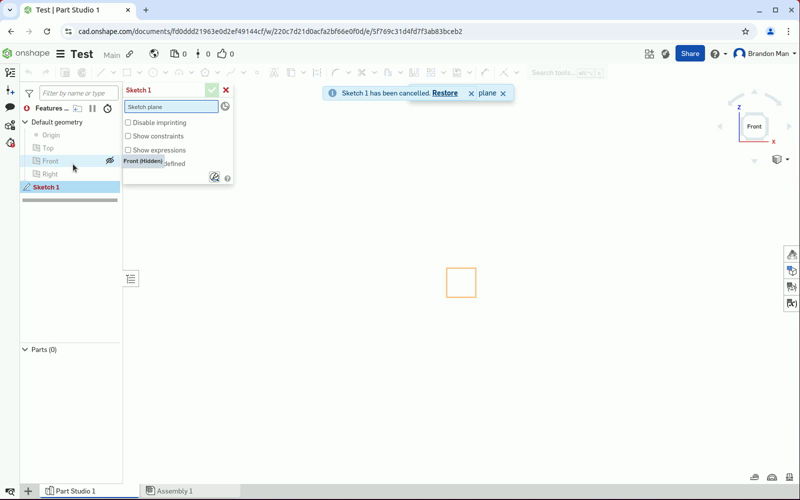
click(73, 163)
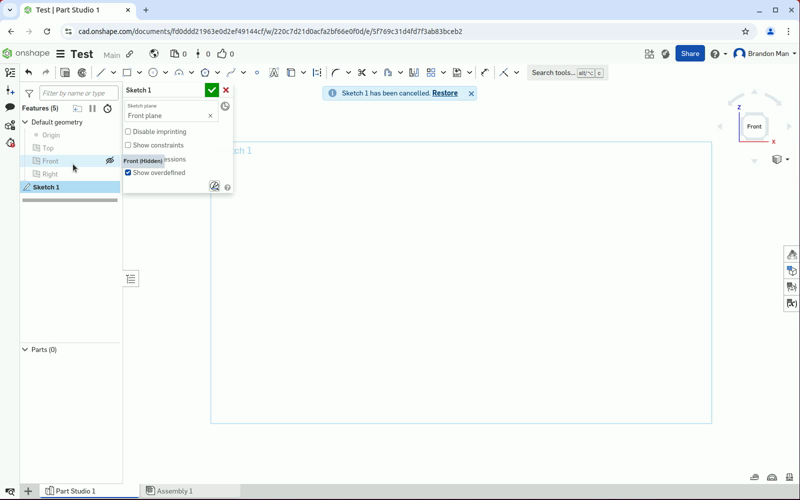
mouse_move(73, 352)
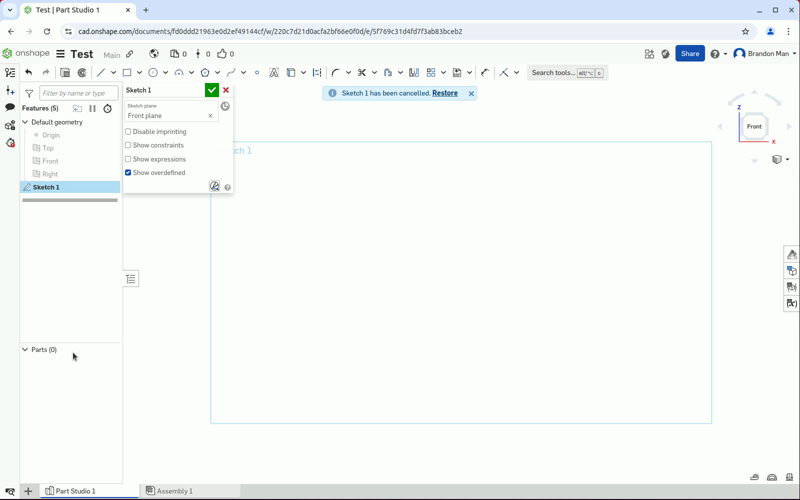
key(y)
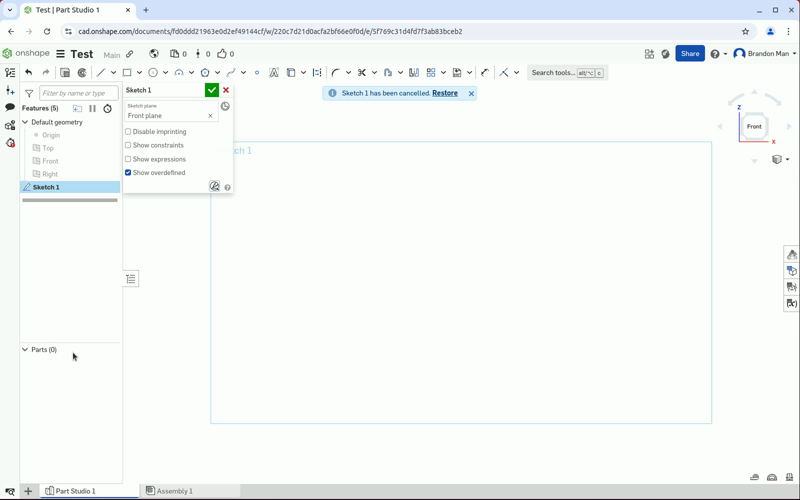
key(l)
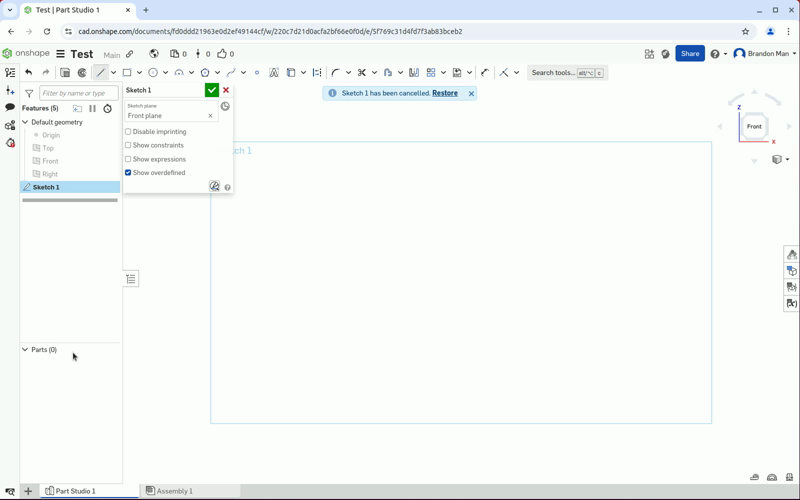
key_down(shift)
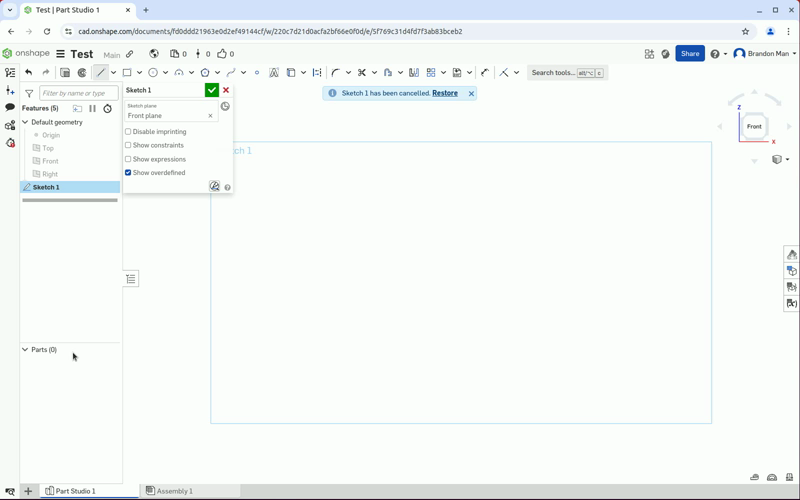
mouse_move(348, 264)
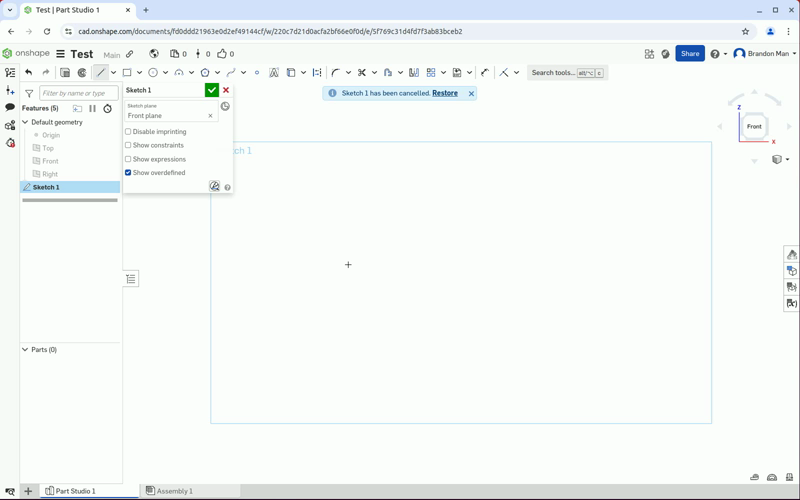
click(348, 264)
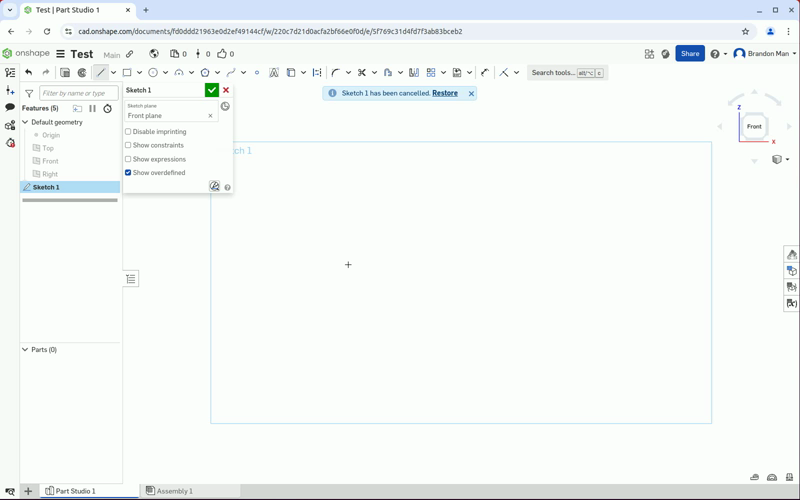
key_up(shift)
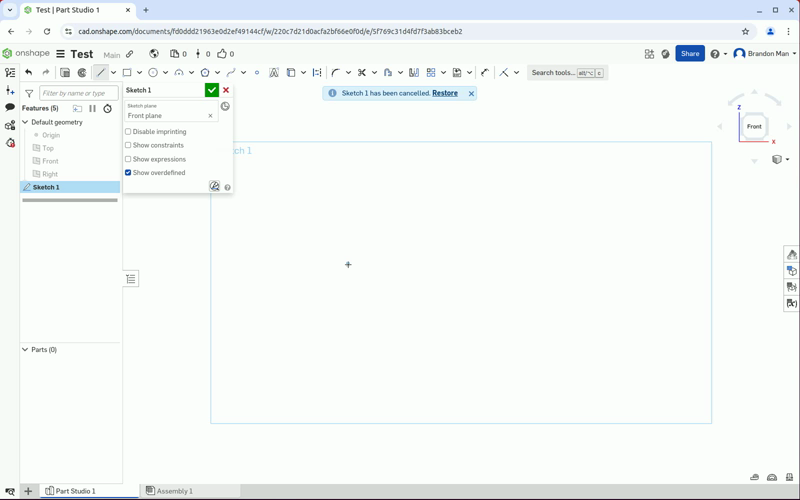
key_down(shift)
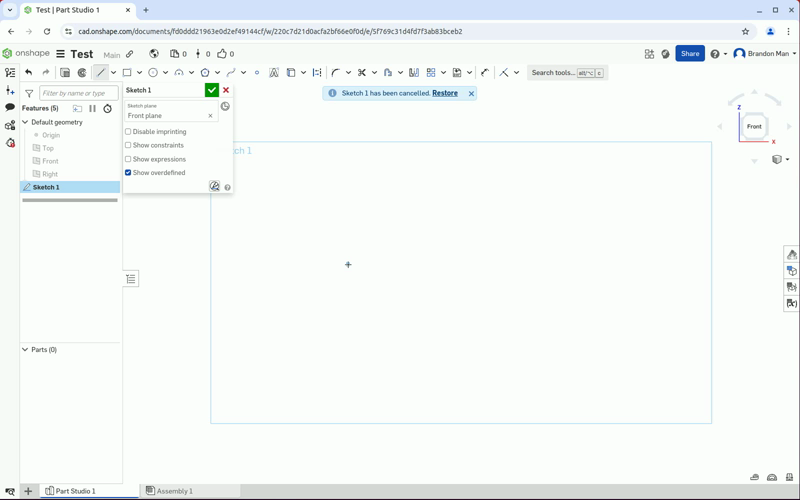
mouse_move(378, 264)
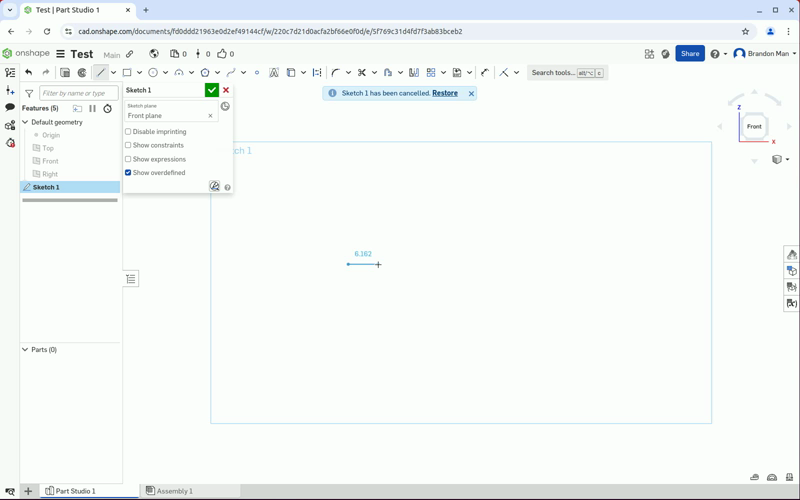
mouse_move(386, 264)
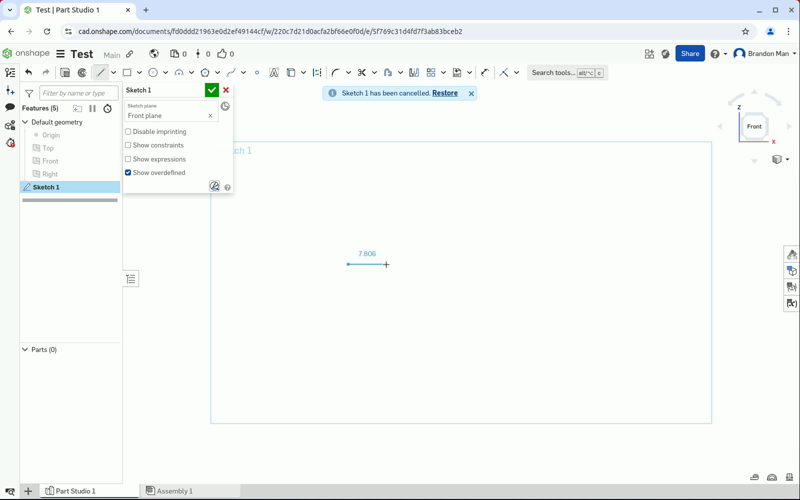
click(386, 264)
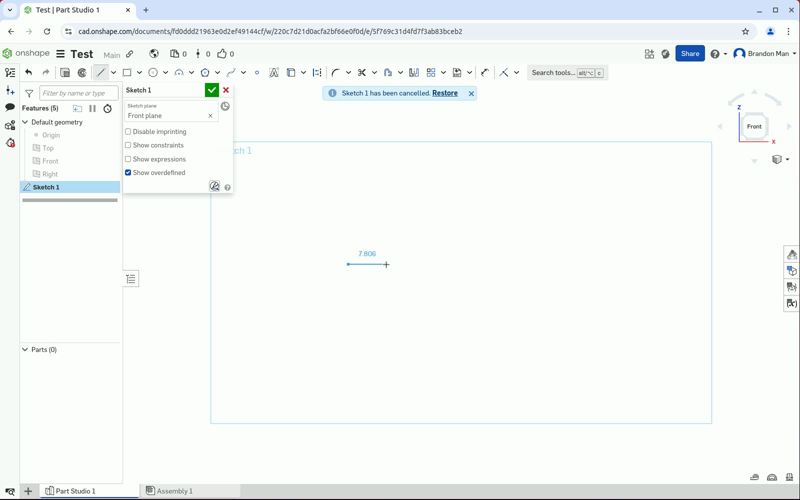
key_up(shift)
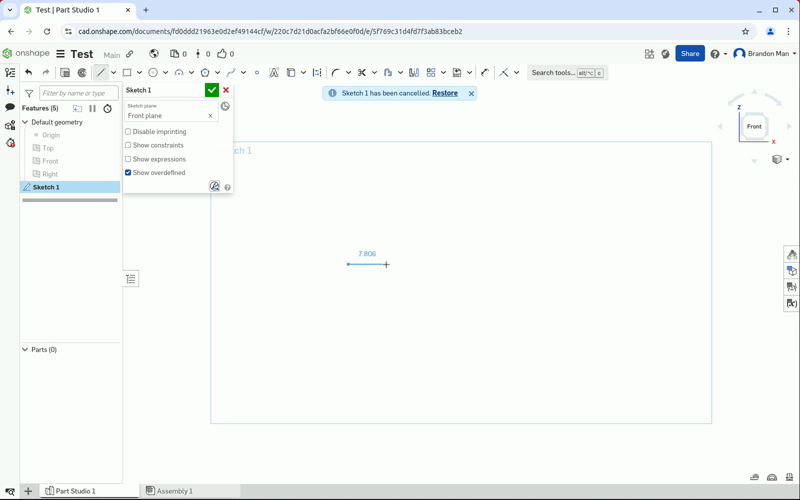
key_down(shift)
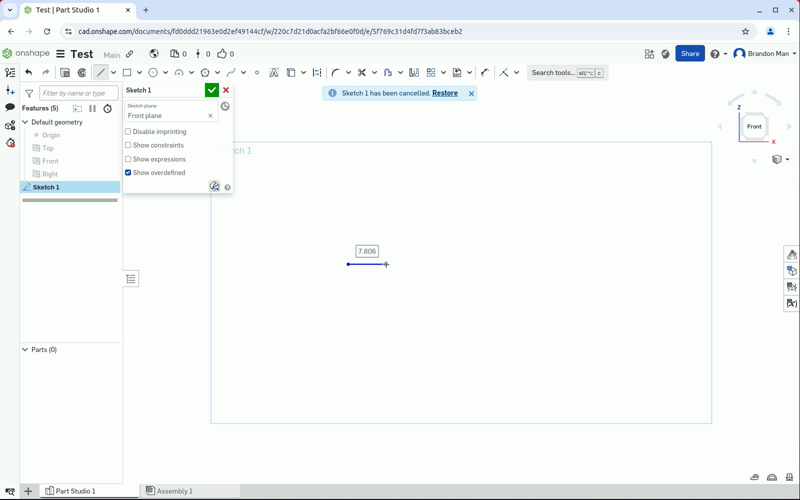
mouse_move(386, 348)
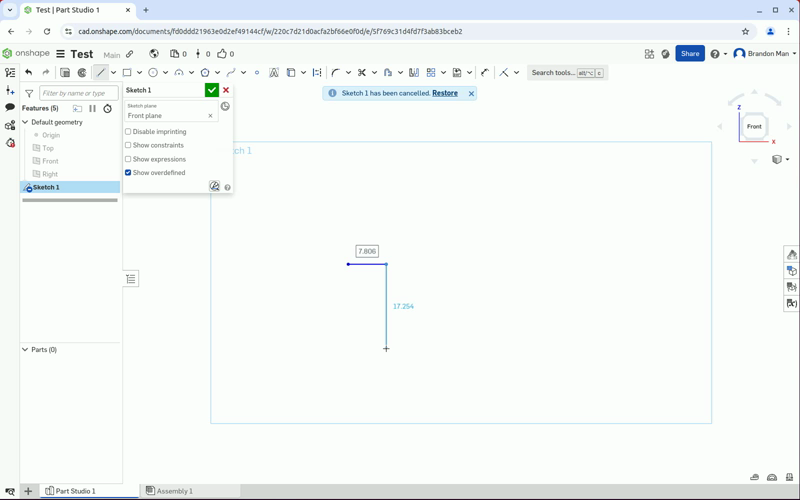
click(386, 348)
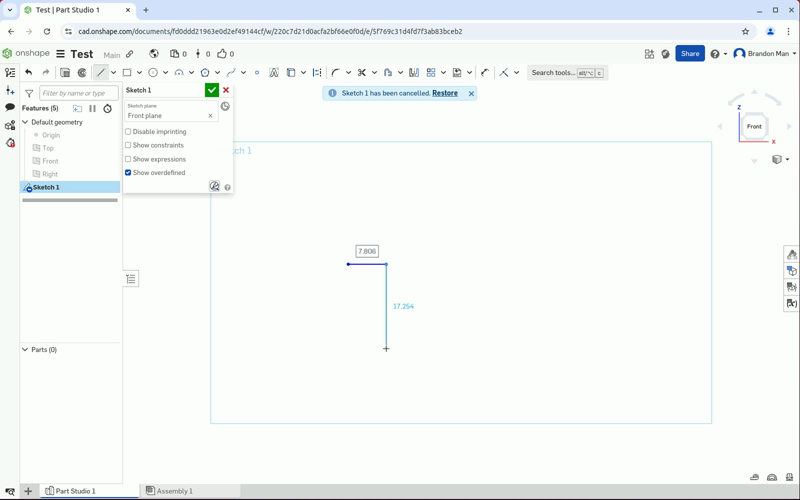
key_up(shift)
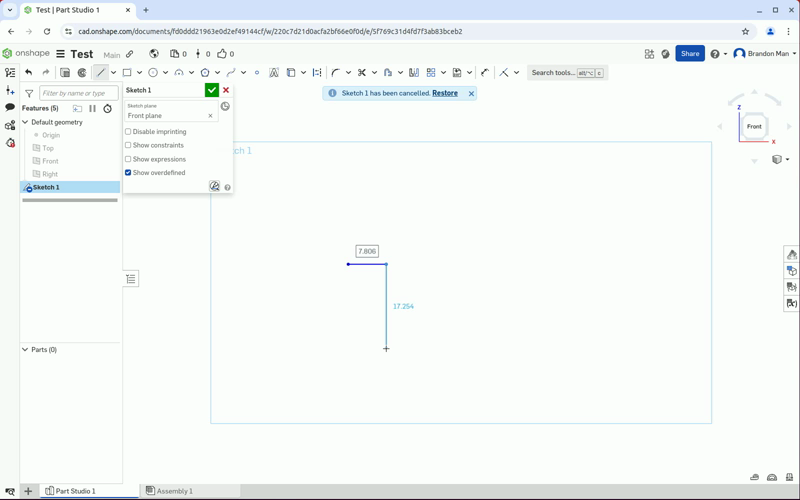
key_down(shift)
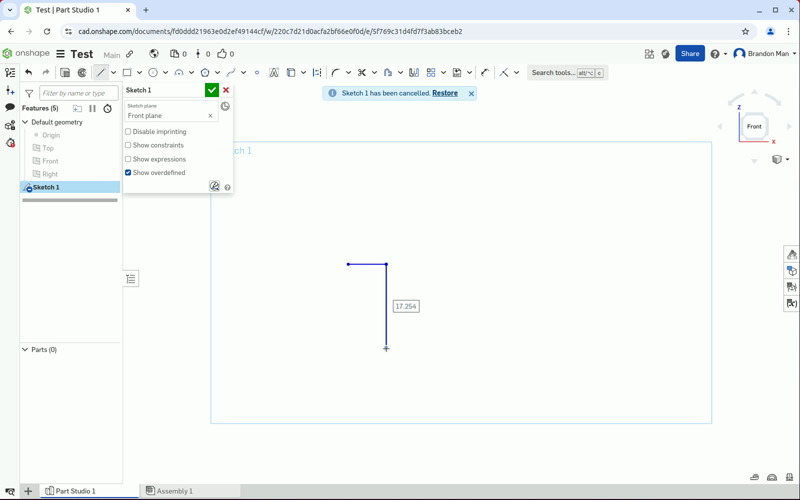
mouse_move(416, 348)
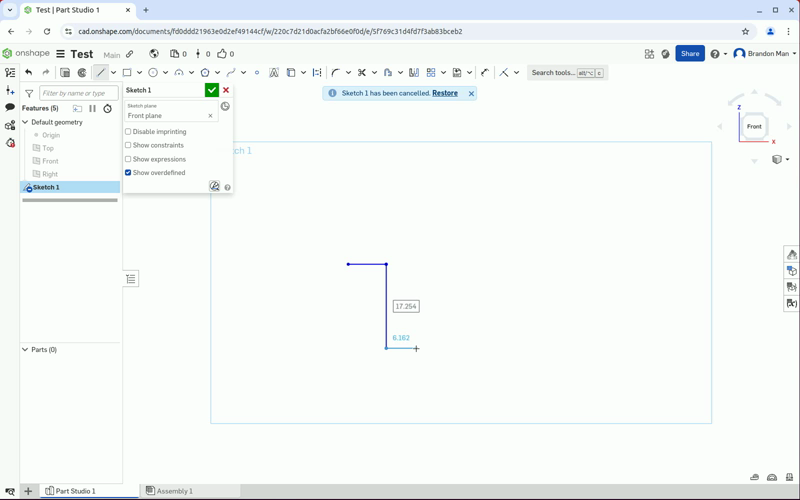
mouse_move(422, 348)
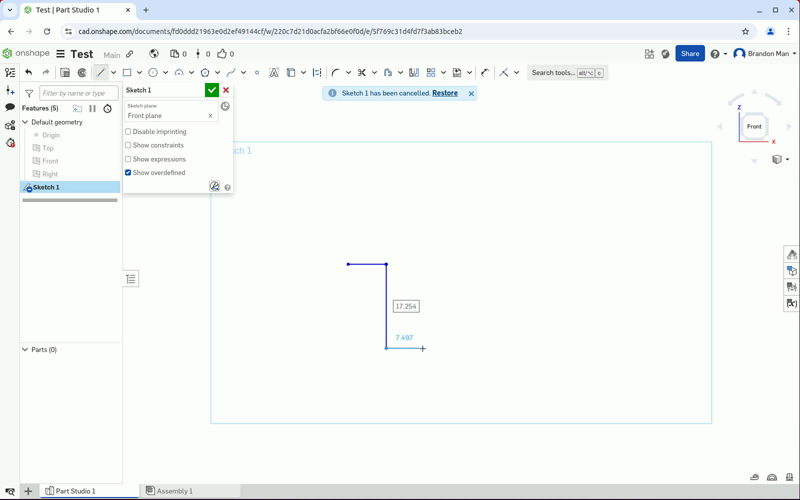
click(422, 348)
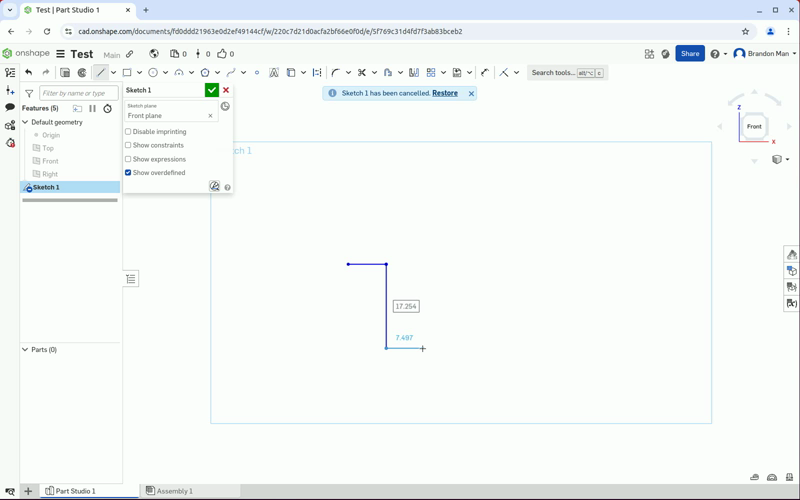
key_up(shift)
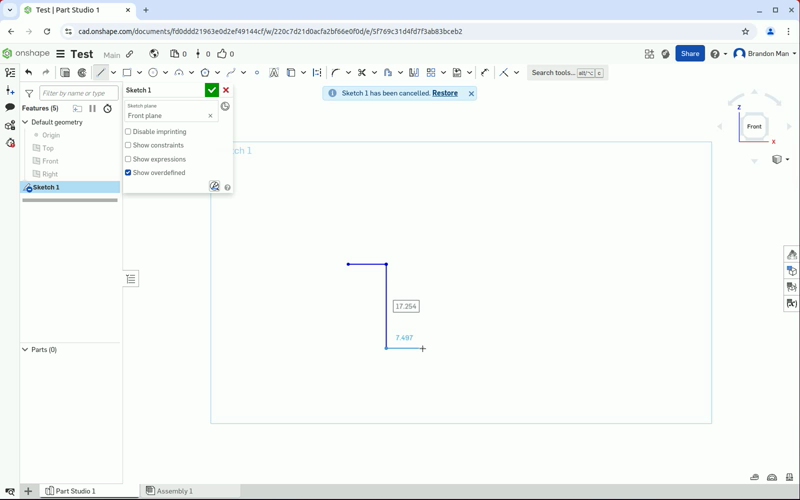
key_down(shift)
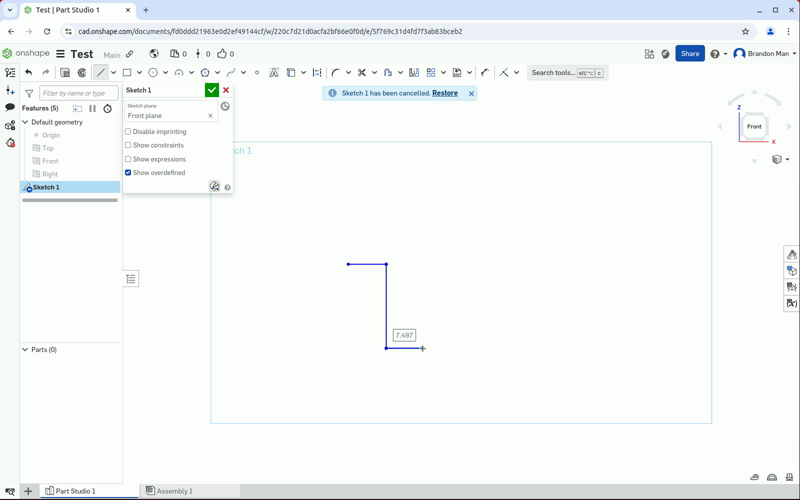
mouse_move(422, 264)
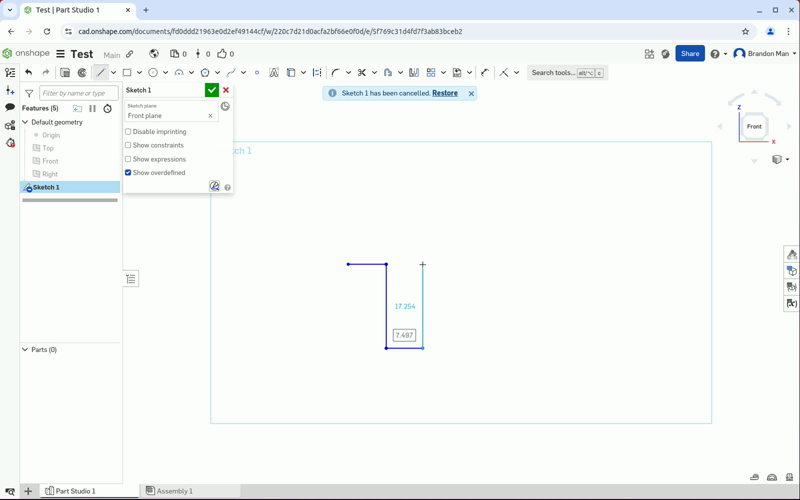
click(422, 264)
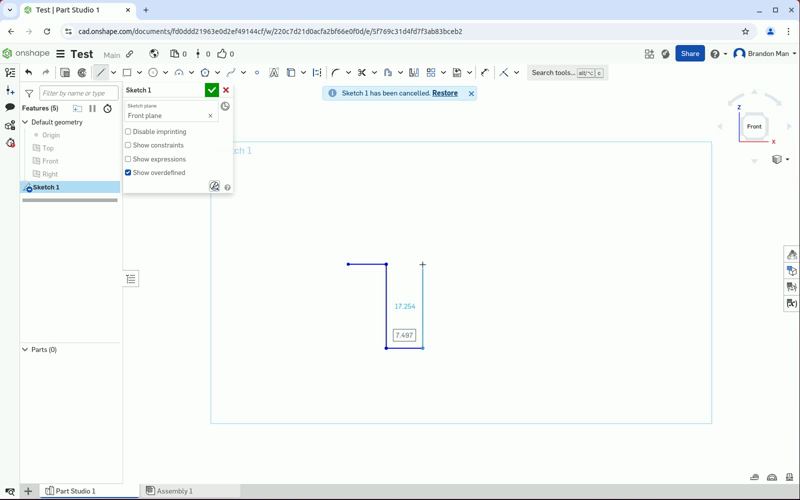
key_up(shift)
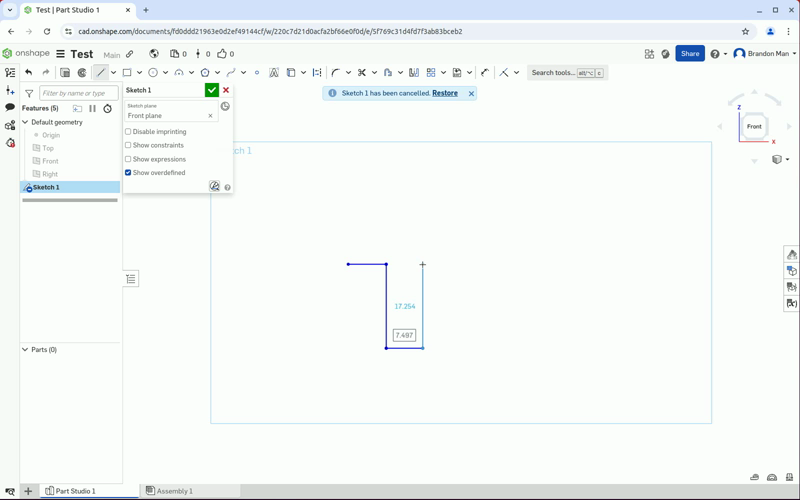
key_down(shift)
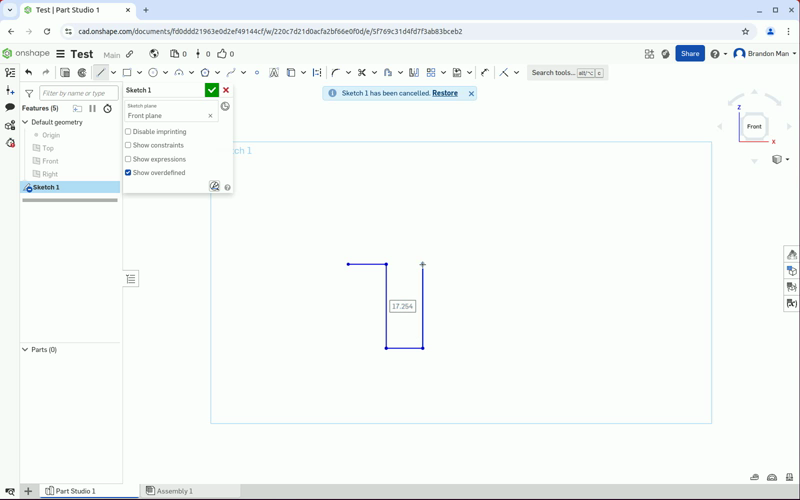
mouse_move(453, 264)
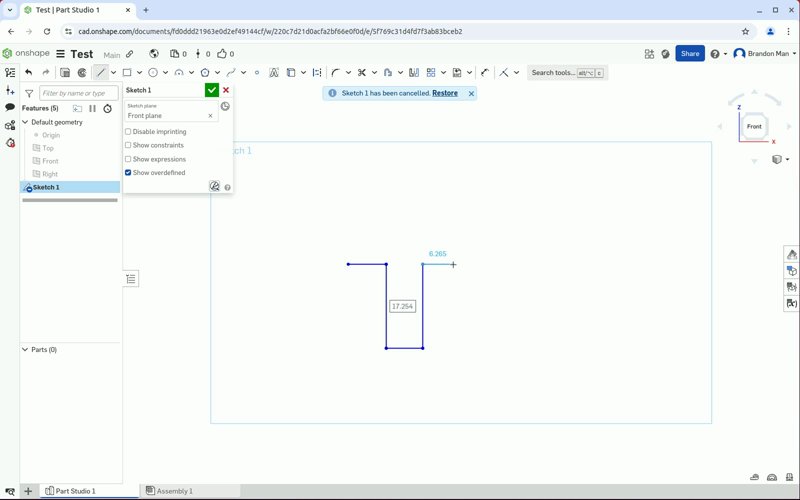
mouse_move(460, 264)
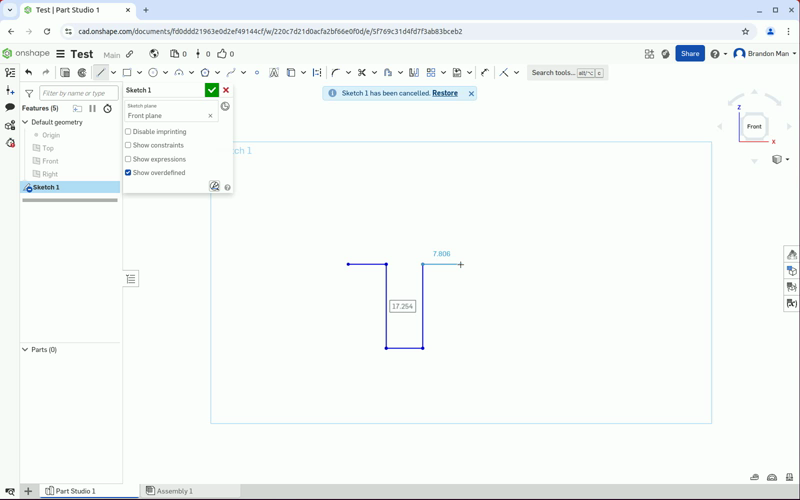
click(460, 264)
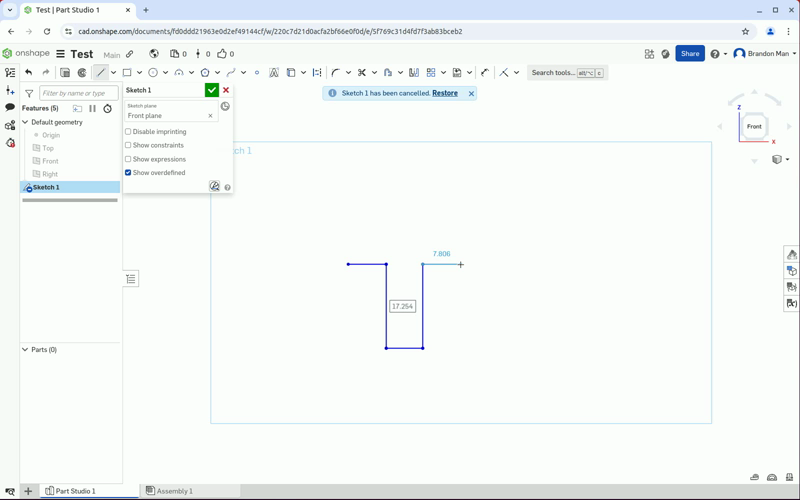
key_up(shift)
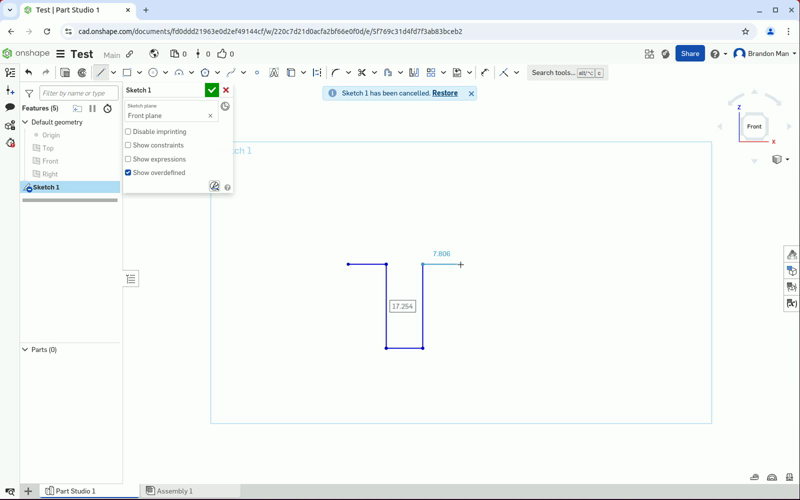
key_down(shift)
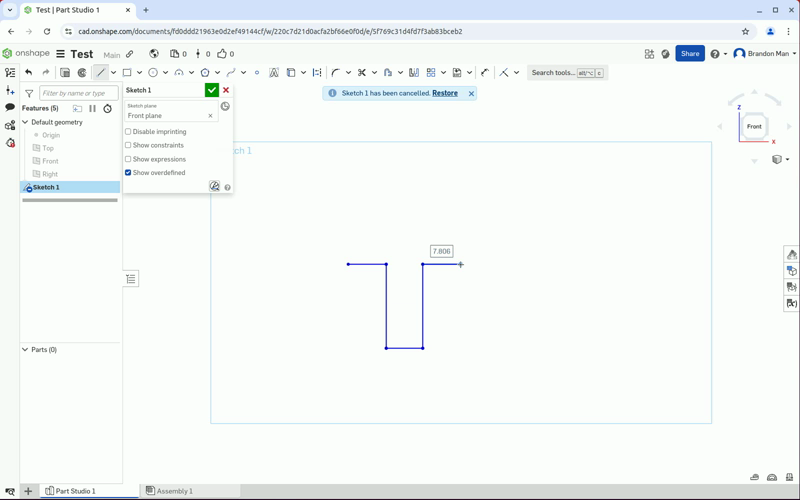
mouse_move(490, 264)
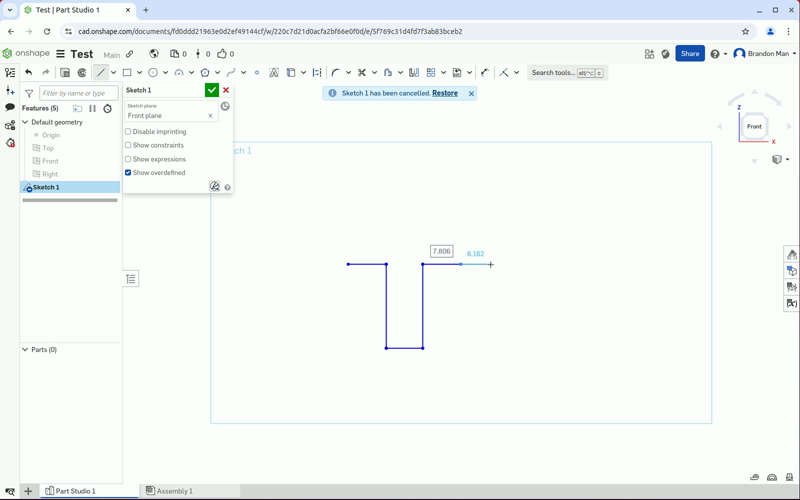
mouse_move(460, 226)
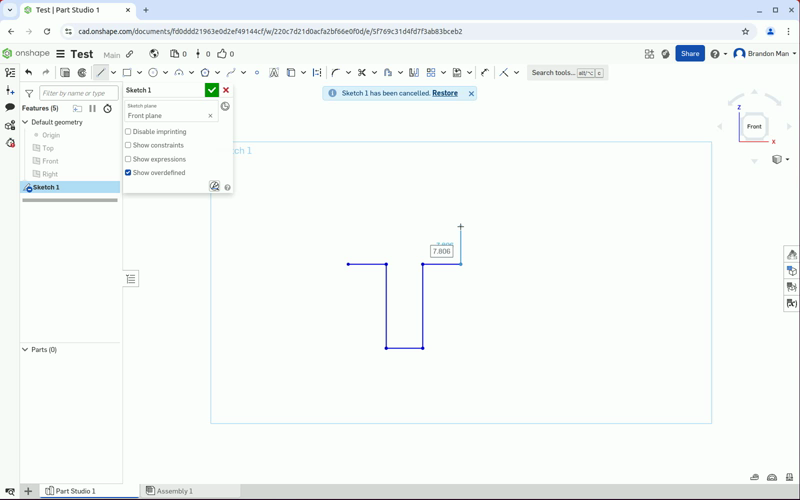
click(460, 226)
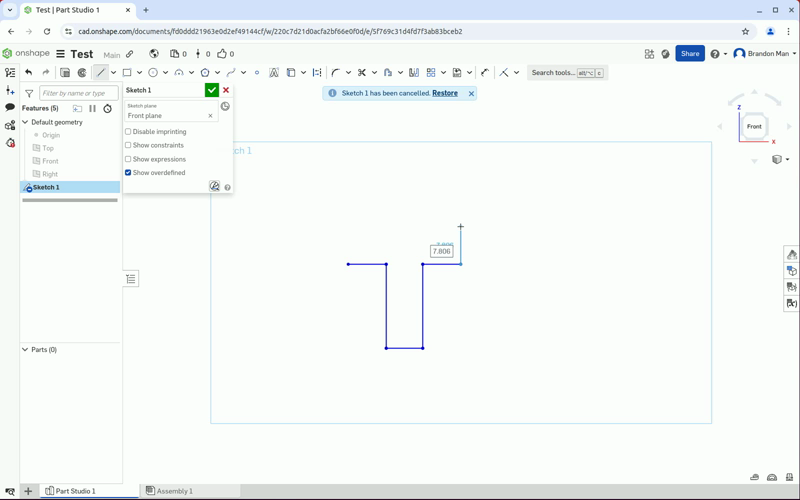
key_up(shift)
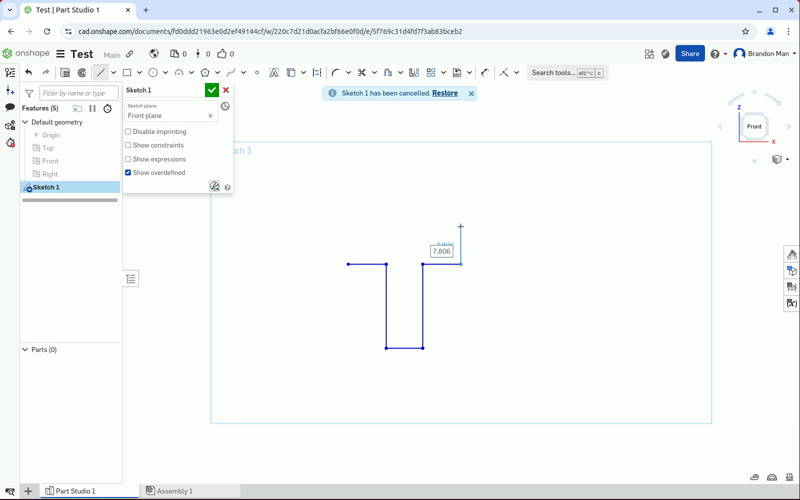
key_down(shift)
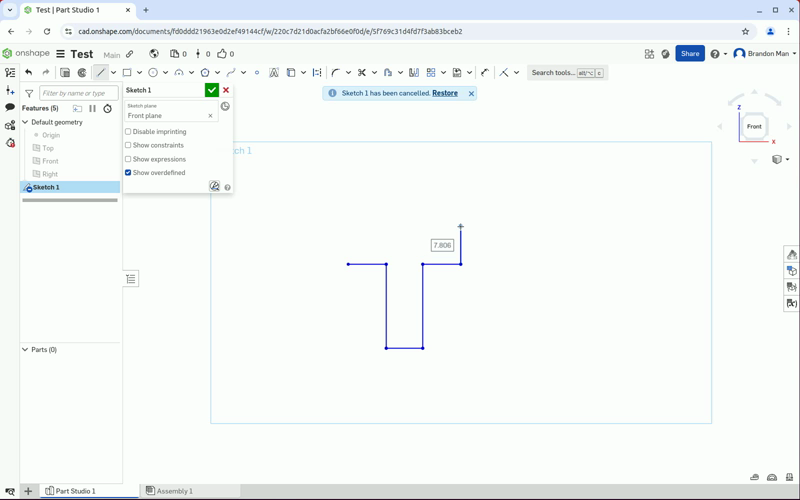
mouse_move(348, 226)
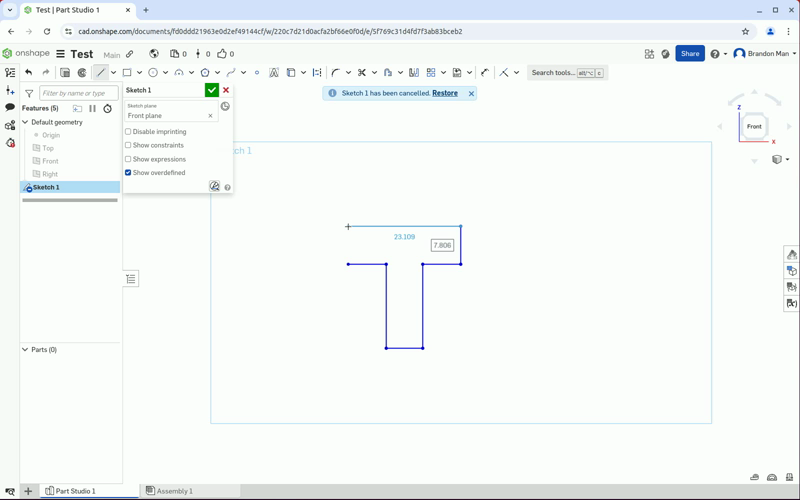
click(348, 226)
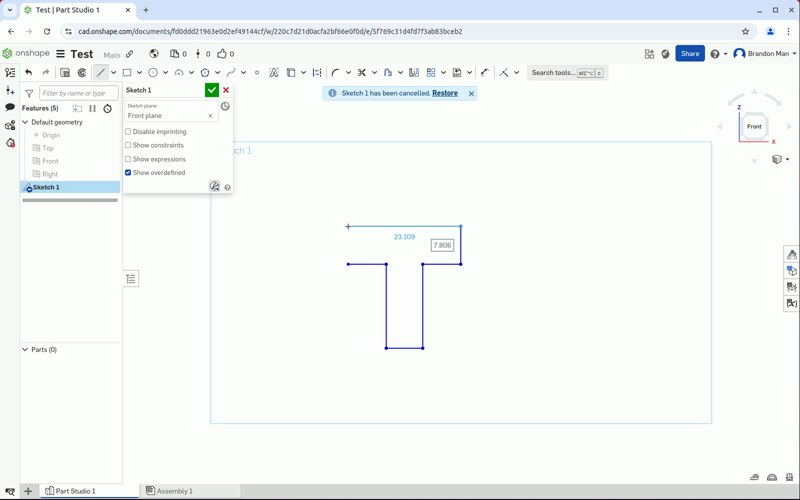
key_up(shift)
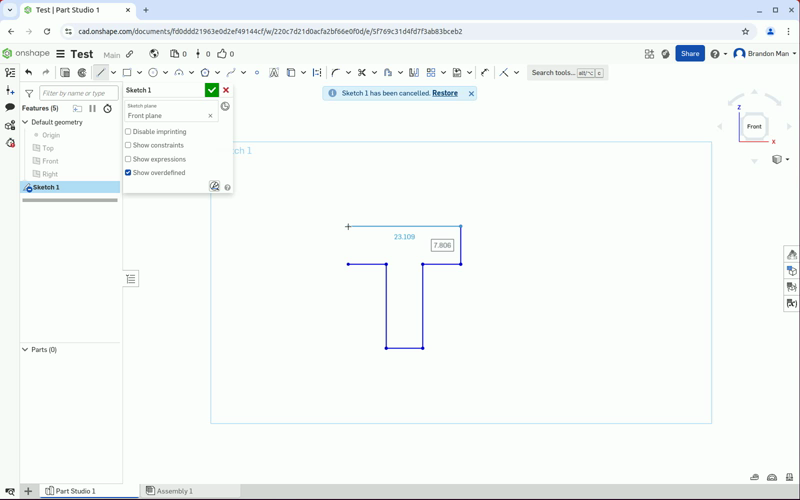
mouse_move(378, 226)
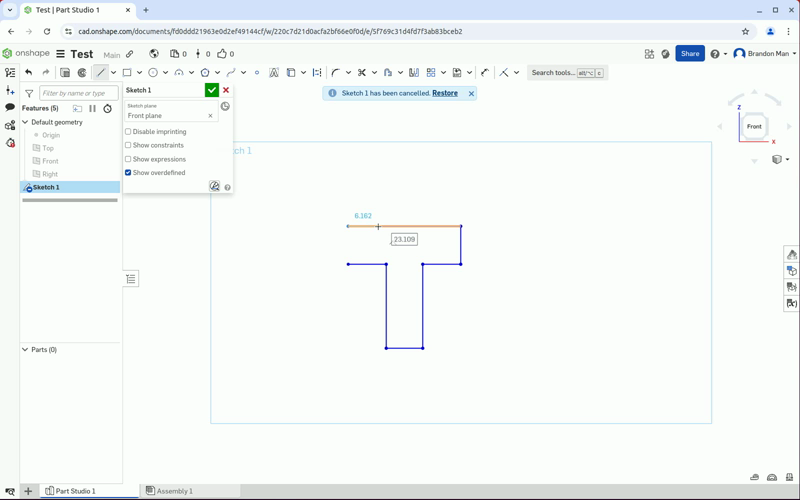
key_down(shift)
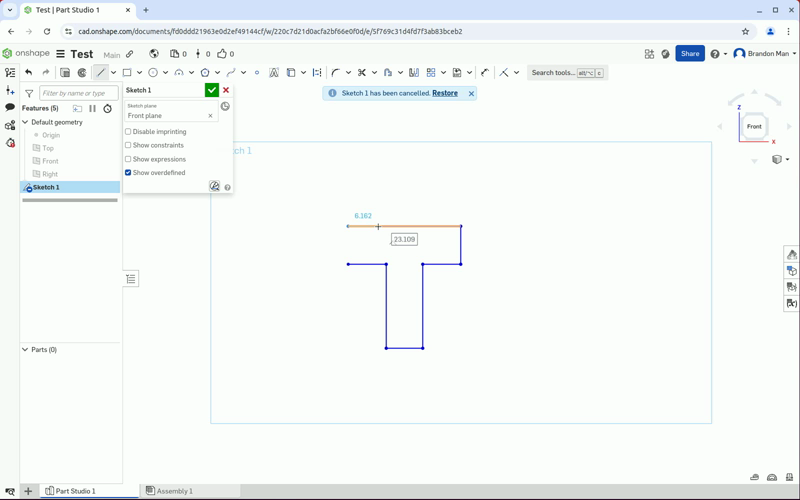
mouse_move(348, 264)
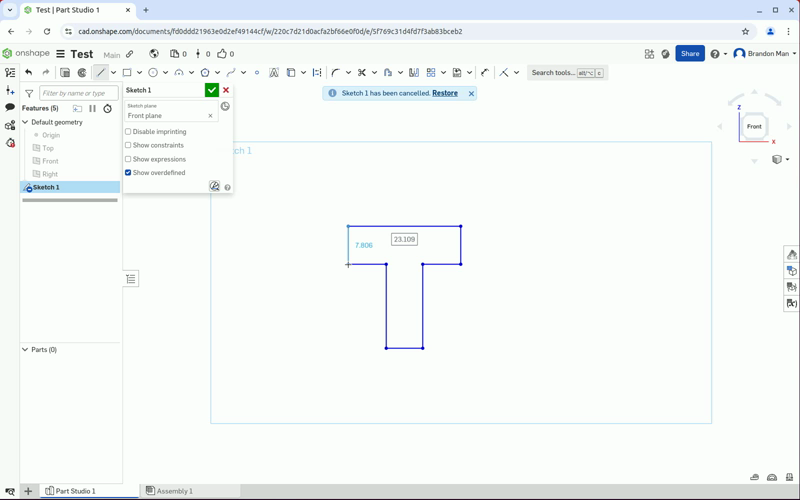
key_up(shift)
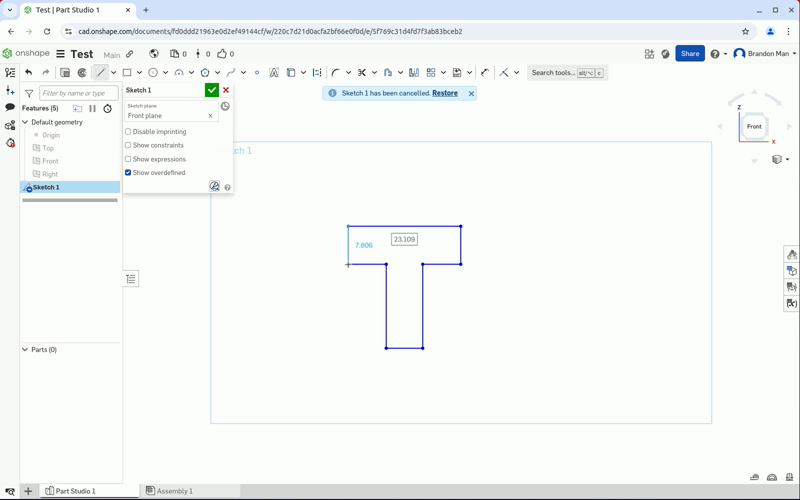
click(348, 264)
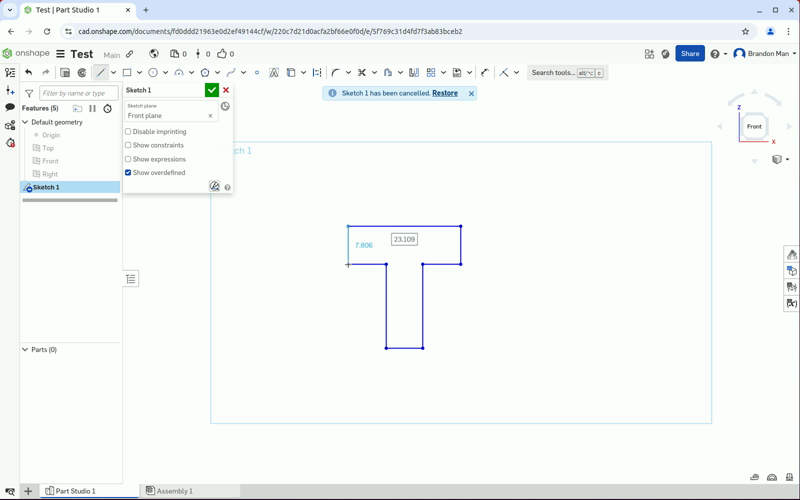
key(esc)
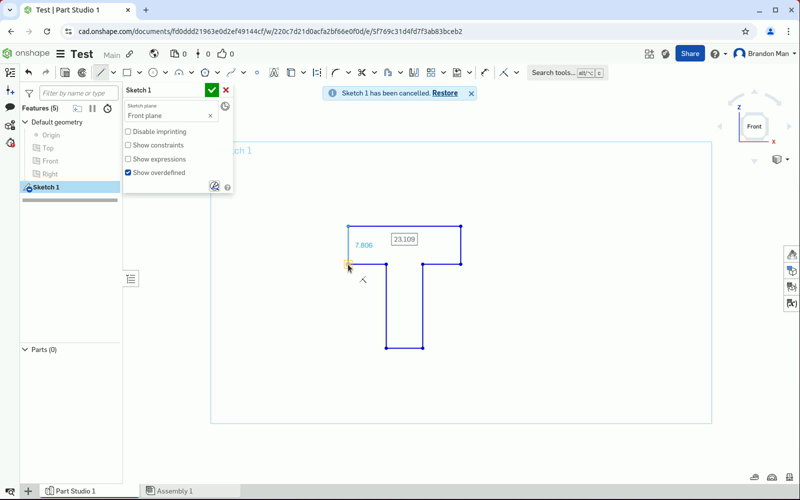
mouse_move(436, 247)
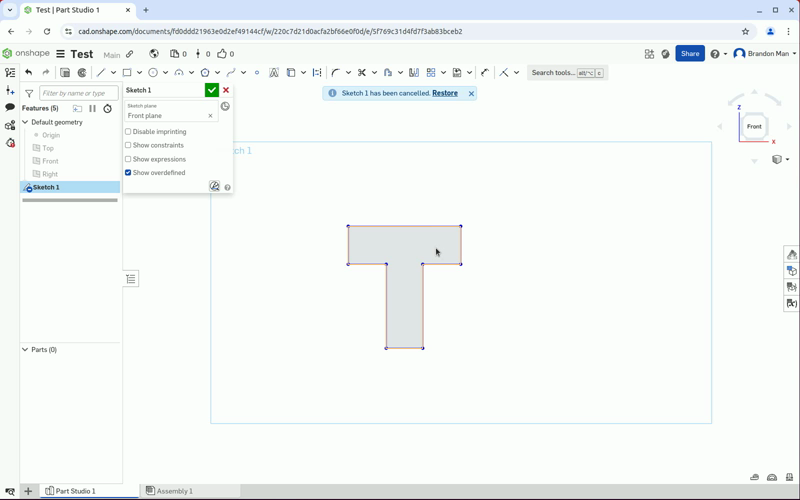
click(436, 247)
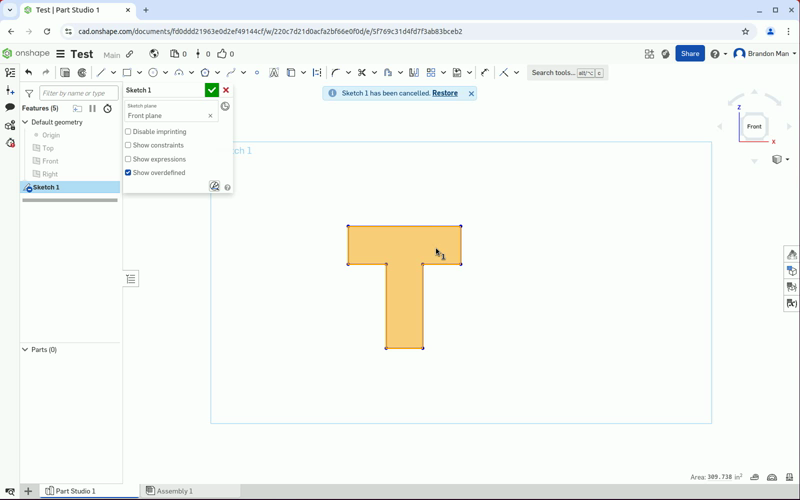
mouse_move(73, 352)
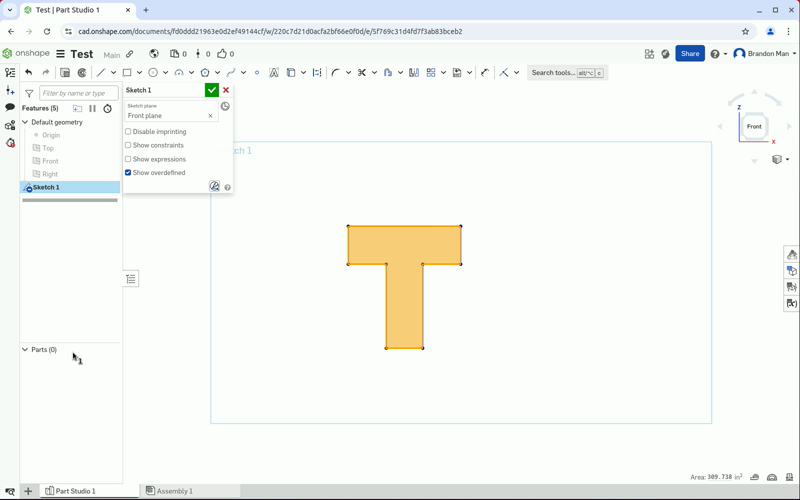
key(shift+y)
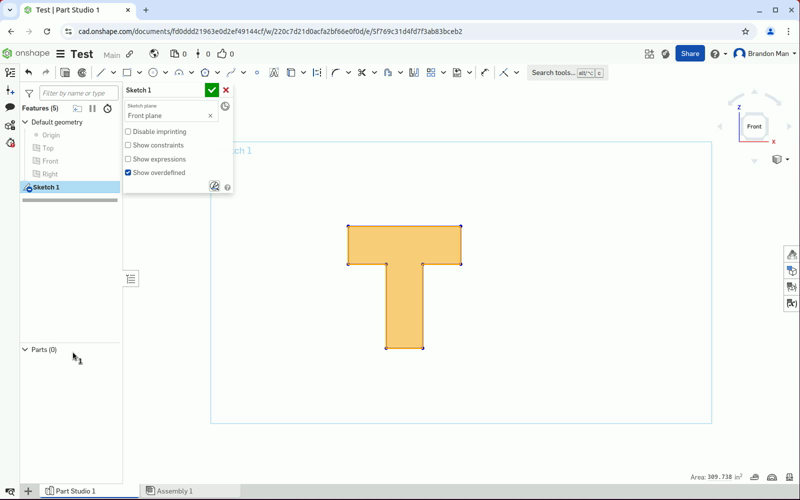
key(shift+e)
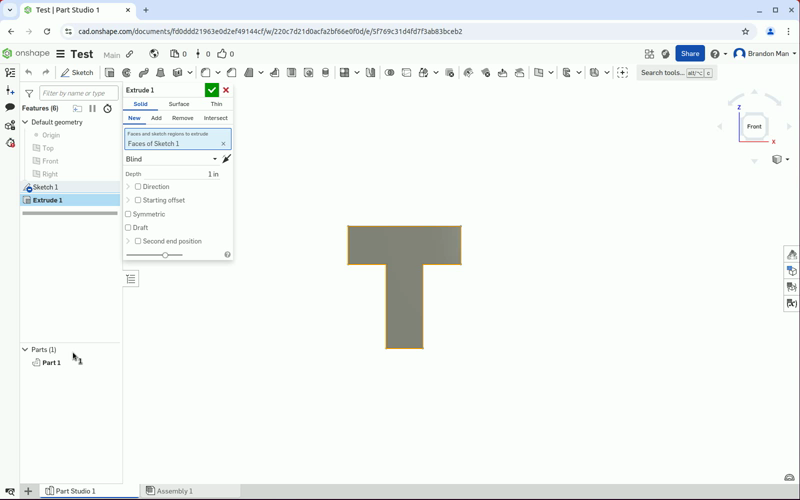
mouse_move(143, 106)
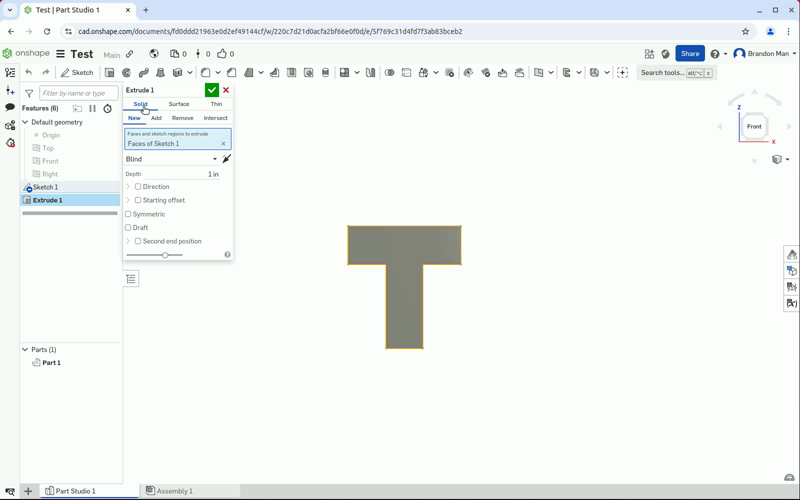
click(143, 106)
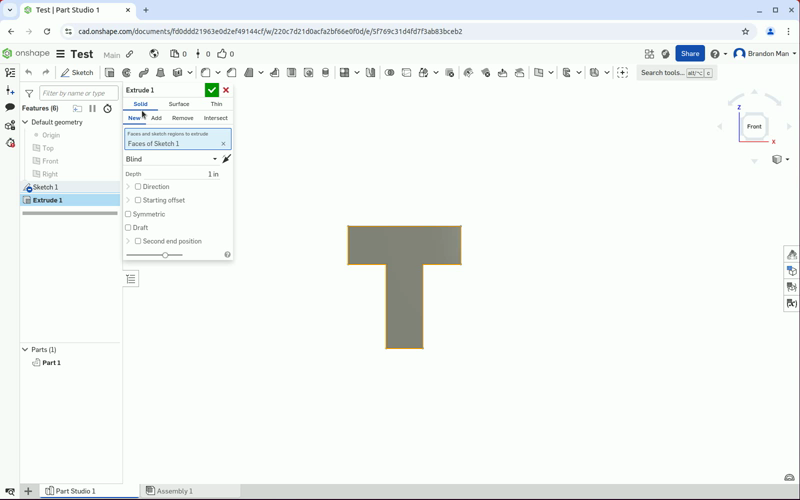
mouse_move(137, 120)
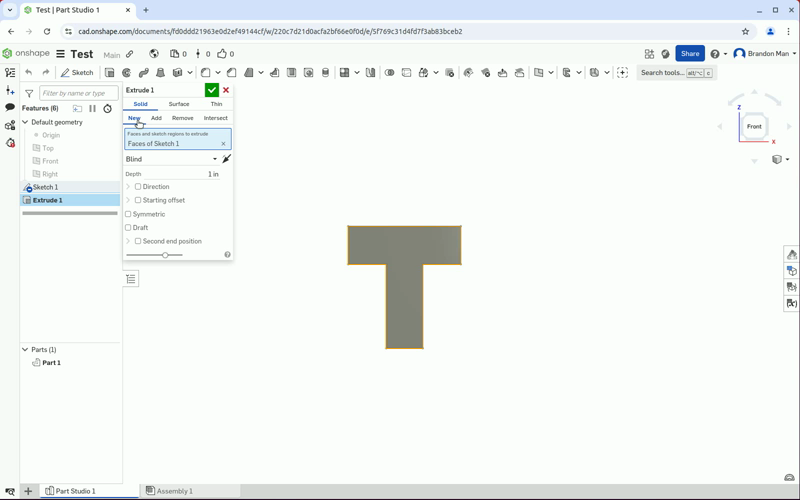
click(137, 120)
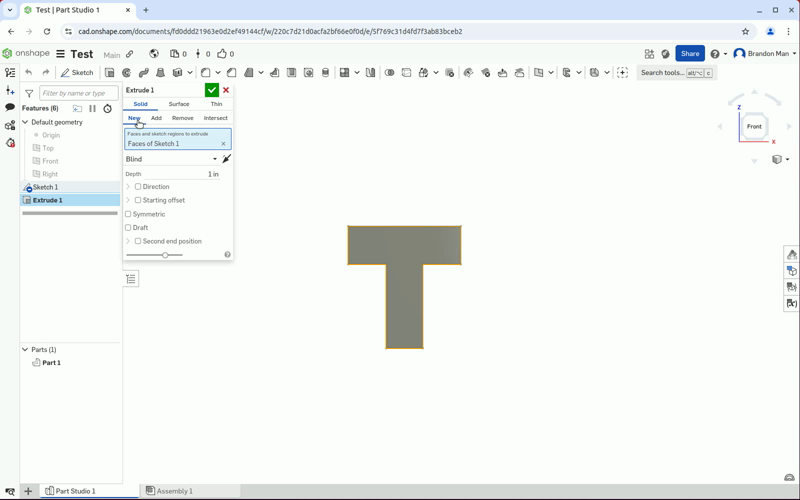
key(tab, 4)
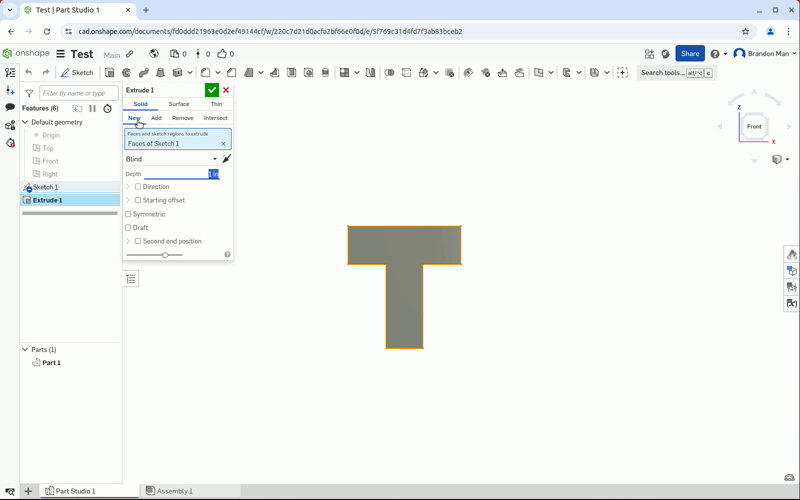
text(5.777)
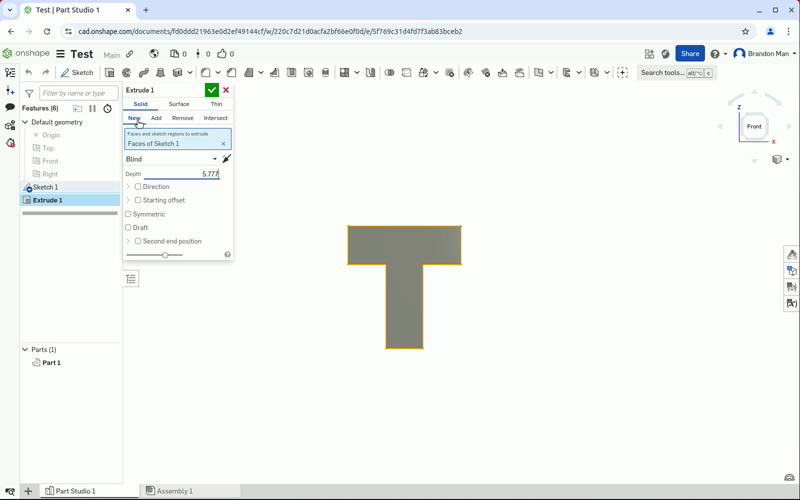
key(enter)
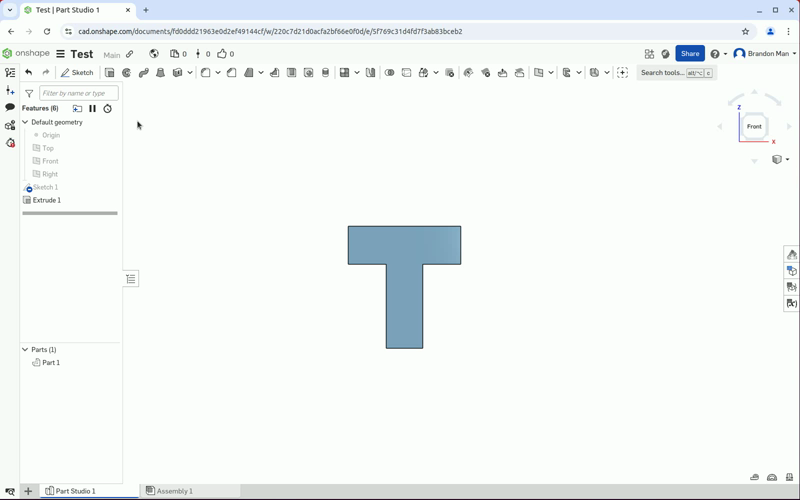
key(shift+h)
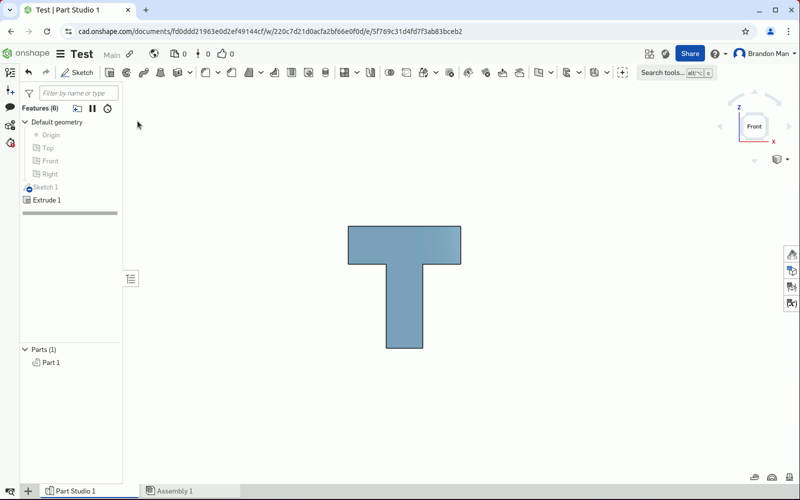
key(shift+h)
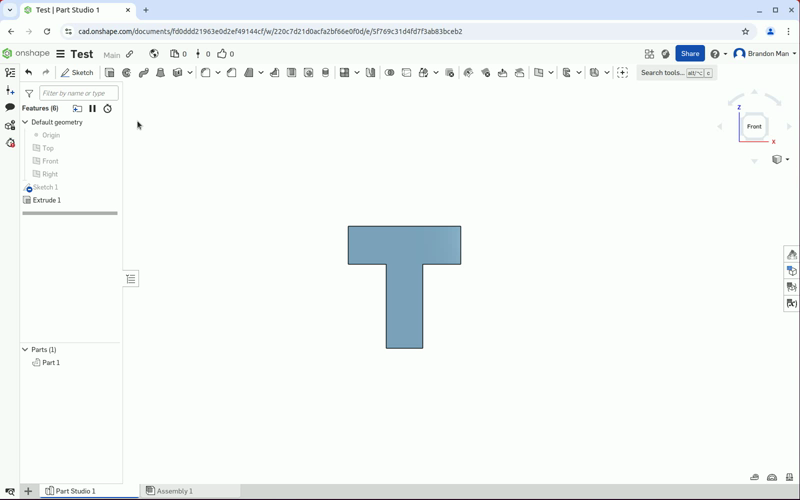
mouse_move(73, 189)
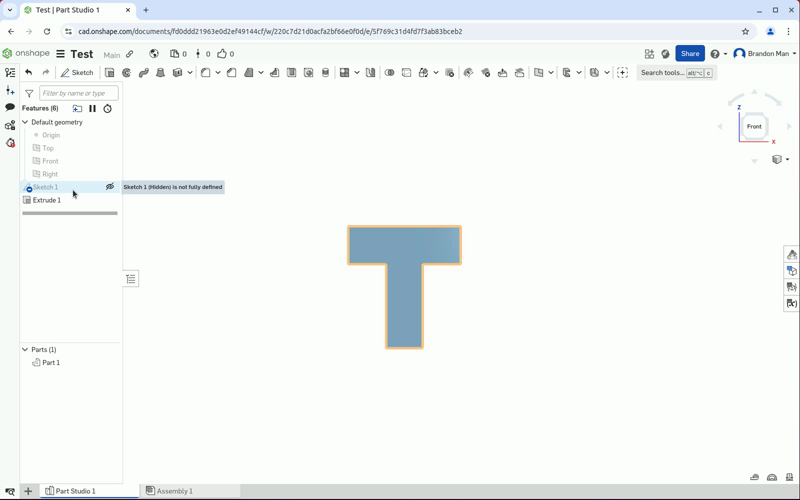
click(73, 189)
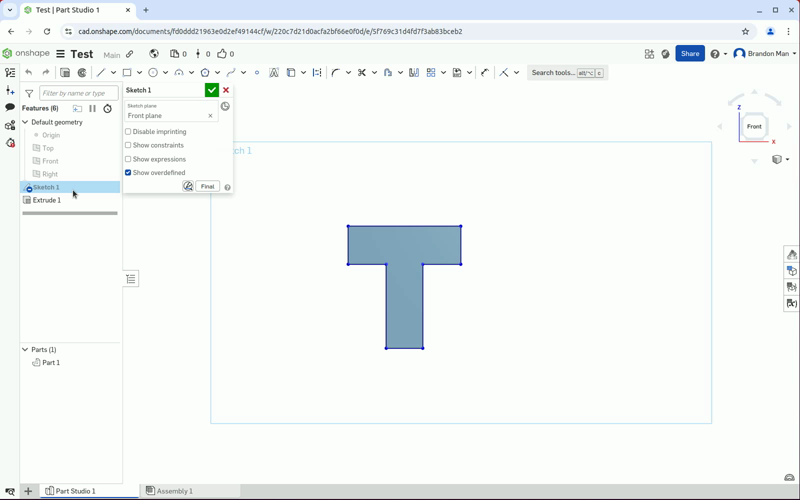
mouse_move(229, 92)
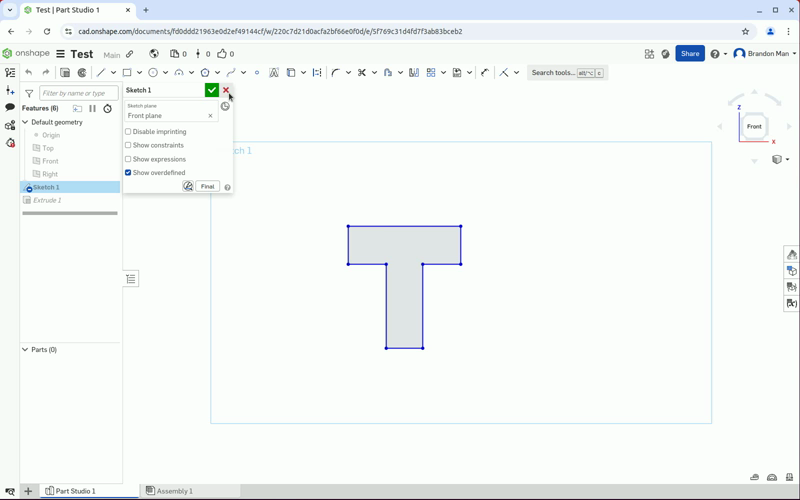
click(229, 92)
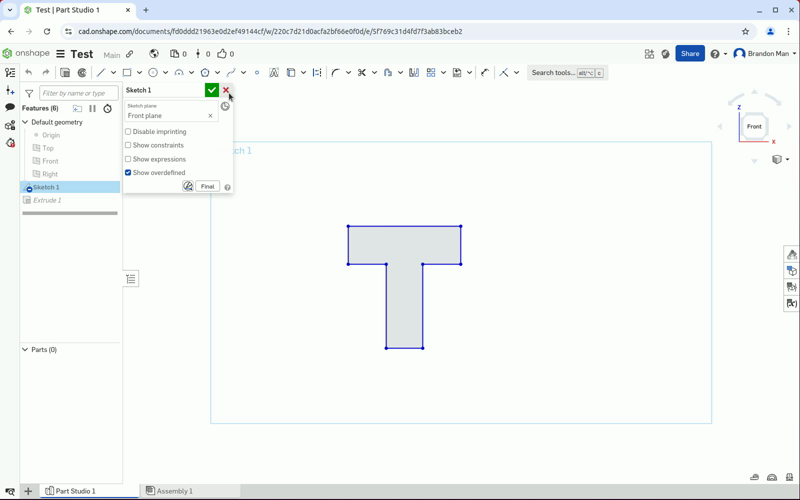
key(shift+s)
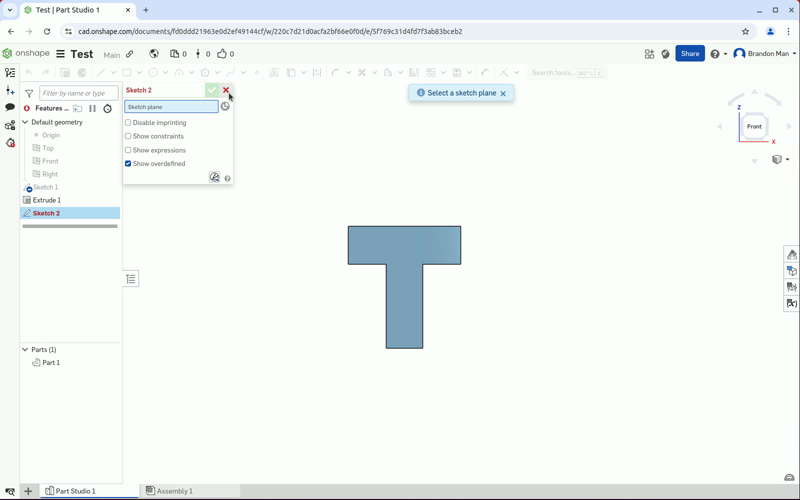
mouse_move(73, 163)
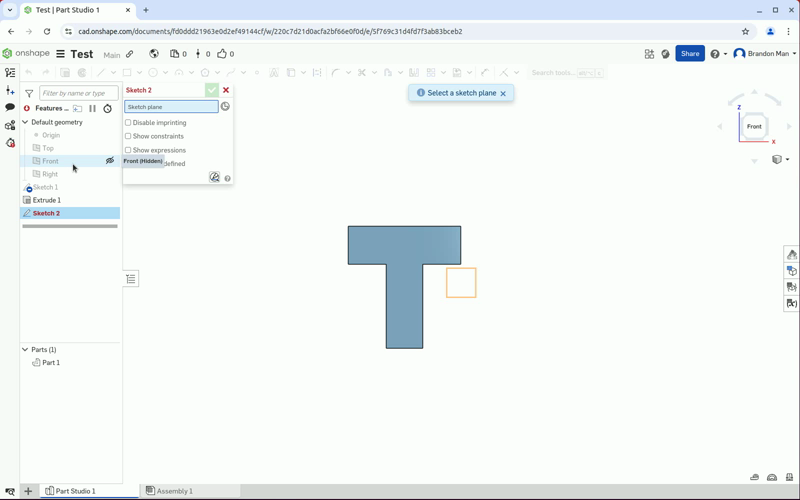
click(73, 163)
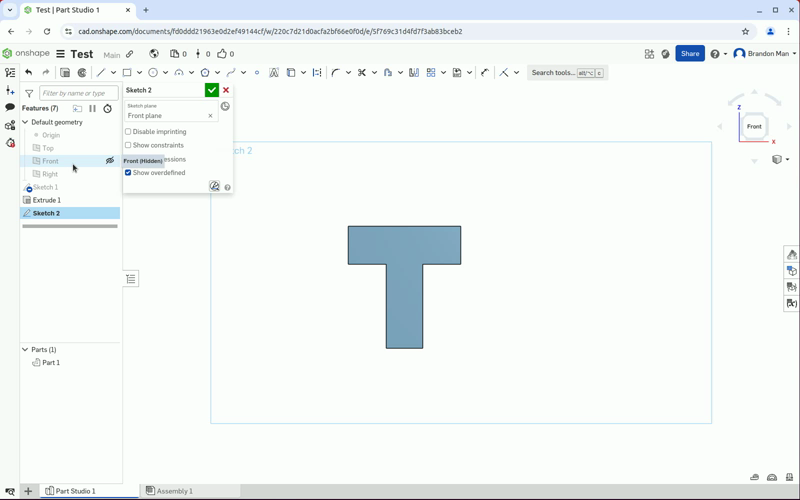
mouse_move(73, 352)
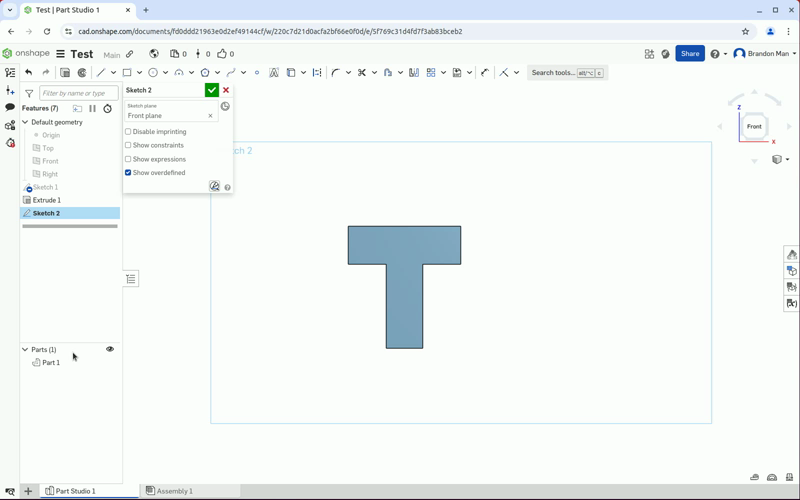
key(y)
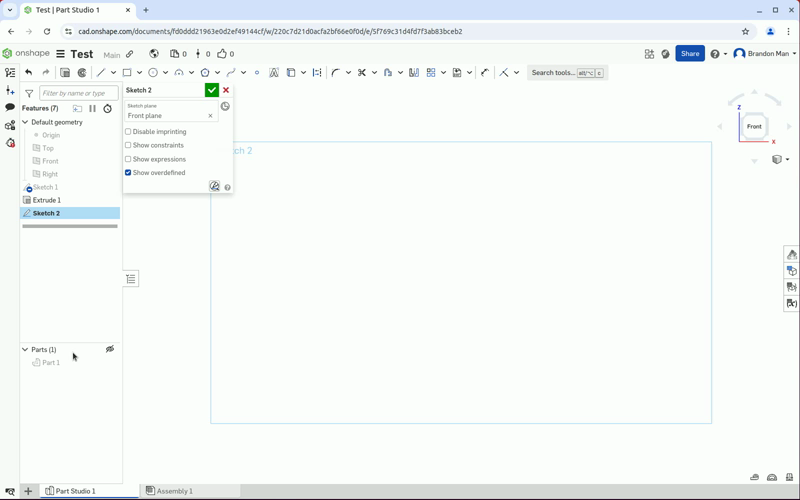
key(l)
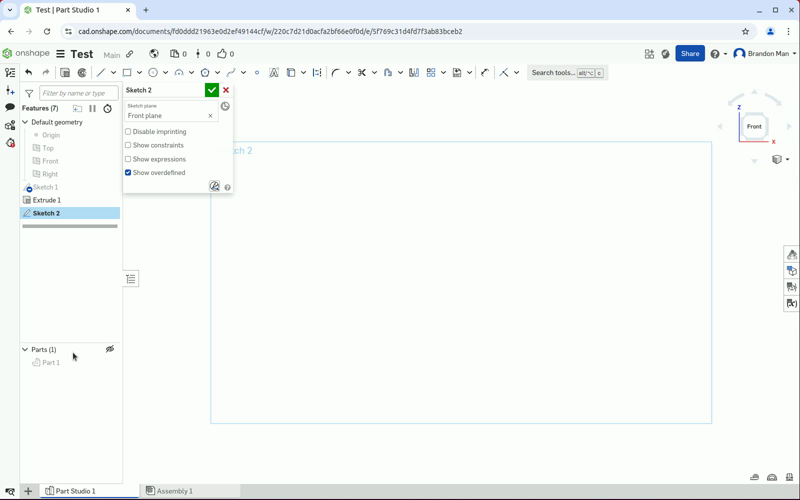
key_down(shift)
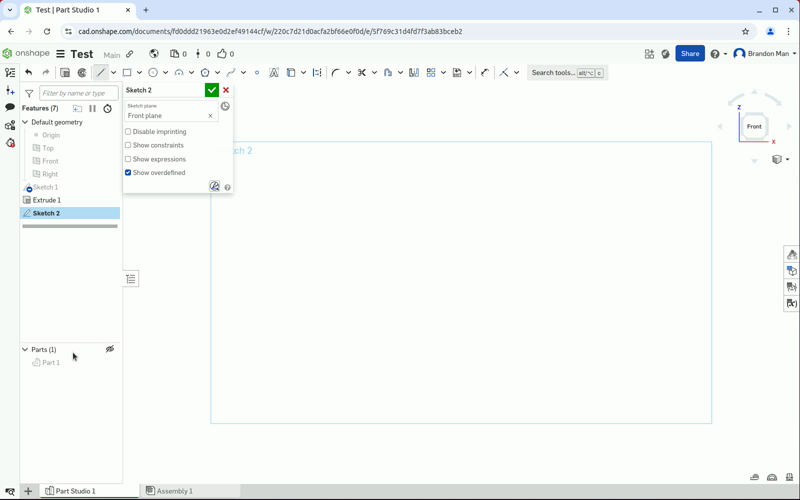
mouse_move(423, 348)
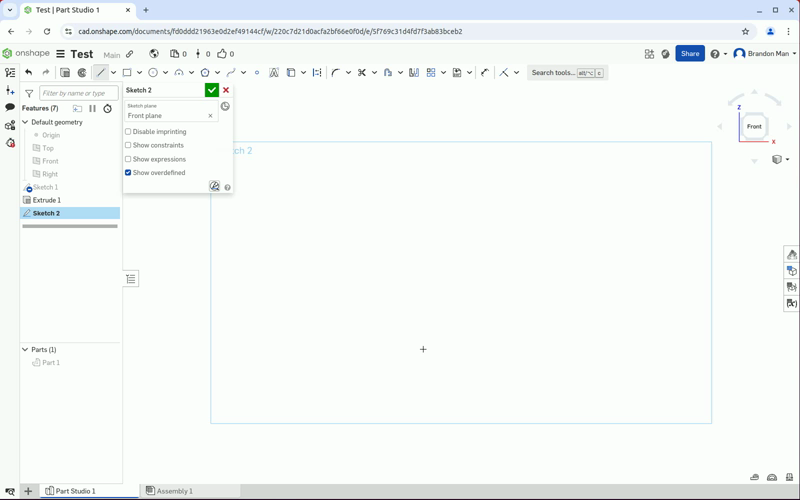
click(423, 348)
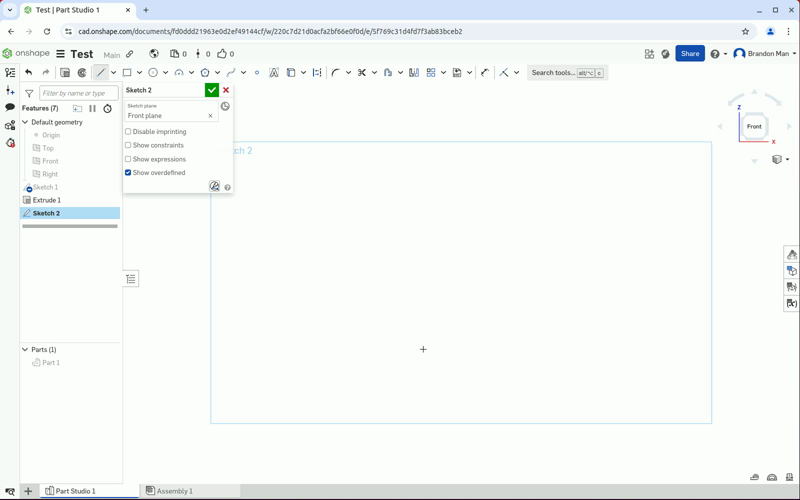
key_up(shift)
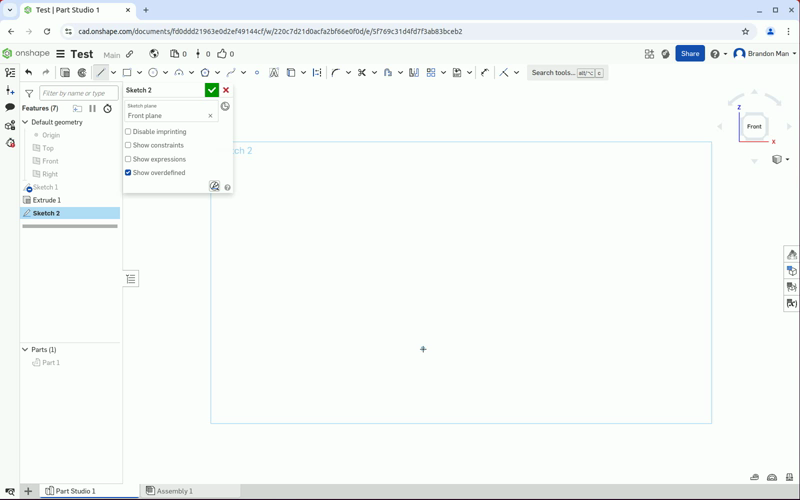
key_down(shift)
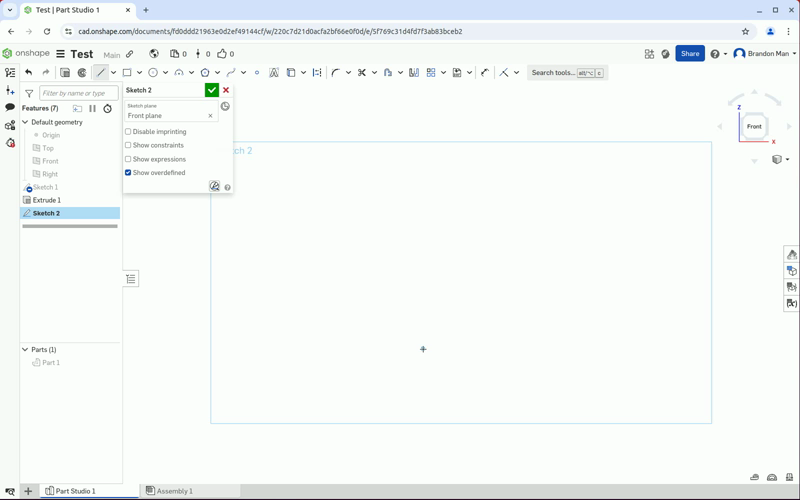
mouse_move(453, 348)
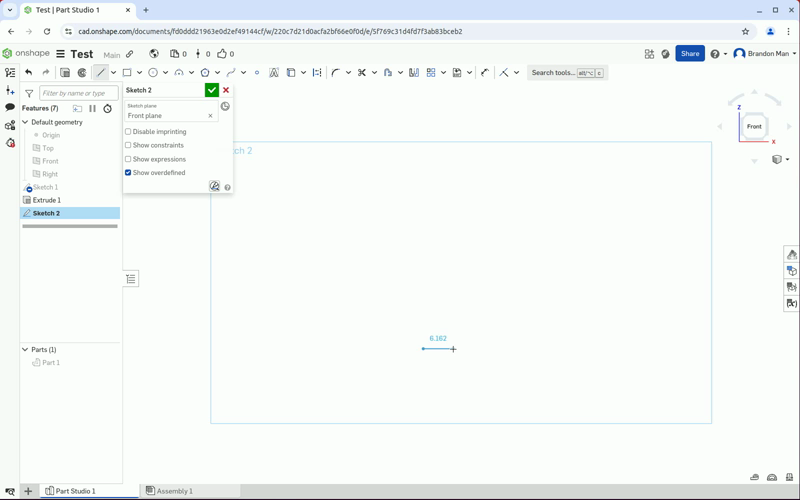
mouse_move(441, 348)
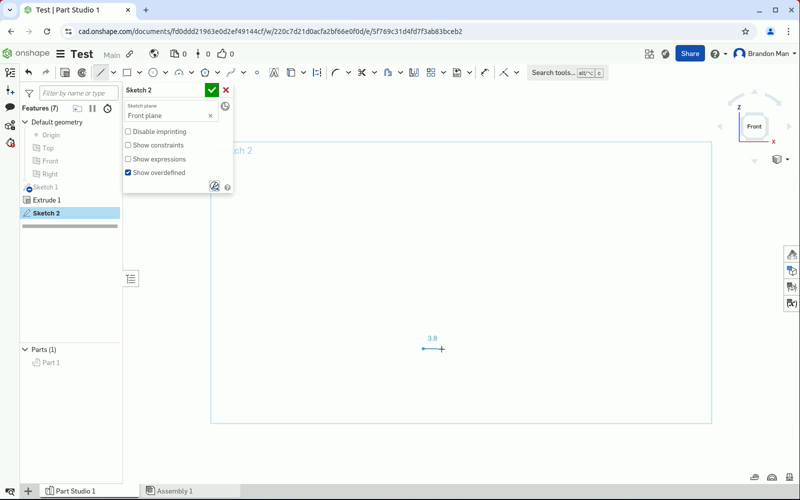
click(441, 348)
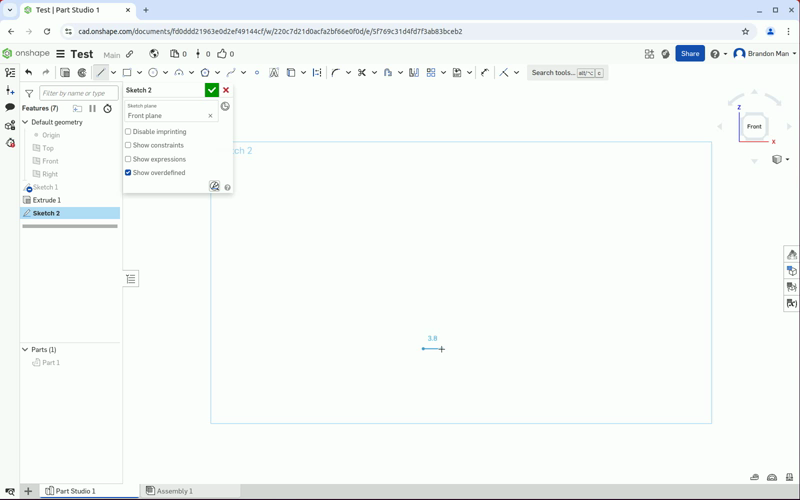
key_up(shift)
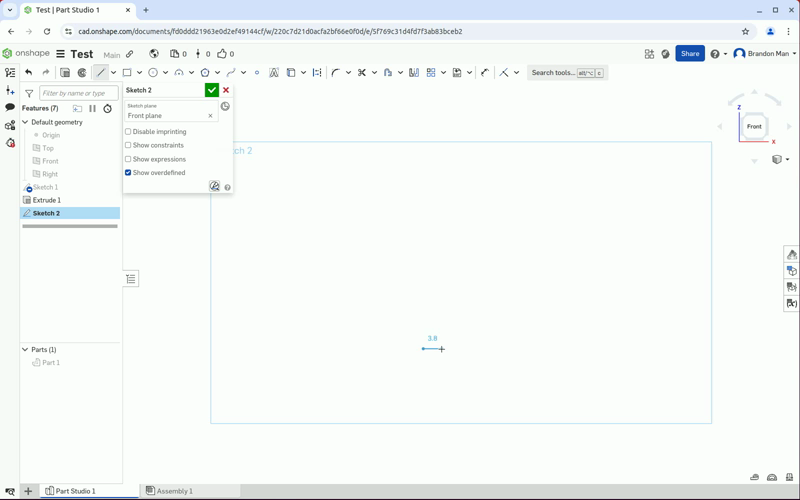
key_down(shift)
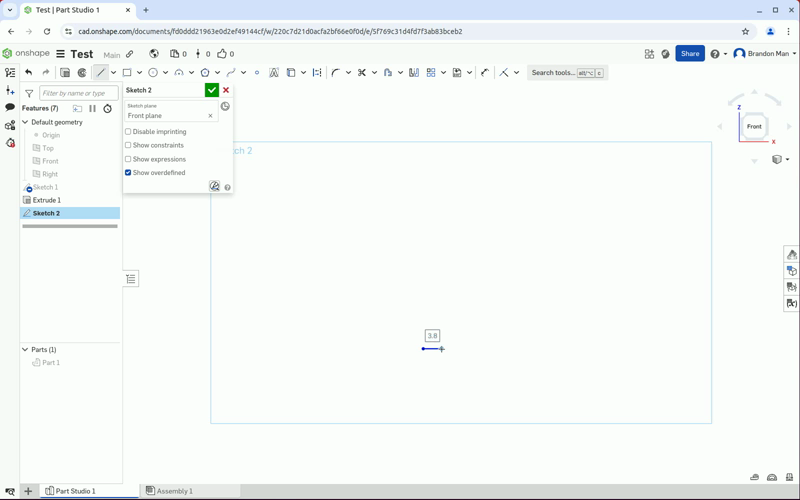
mouse_move(441, 282)
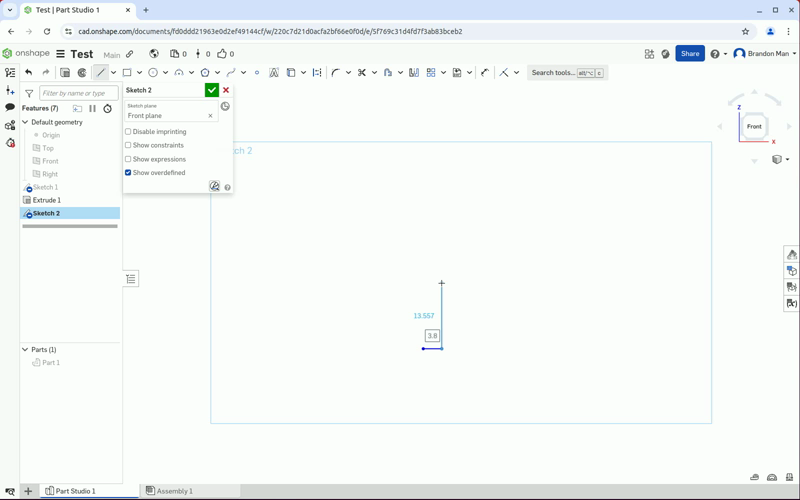
click(441, 282)
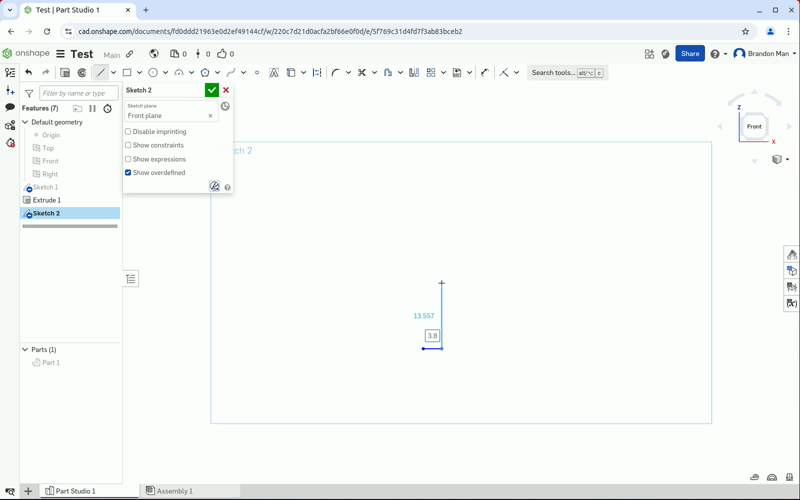
key_up(shift)
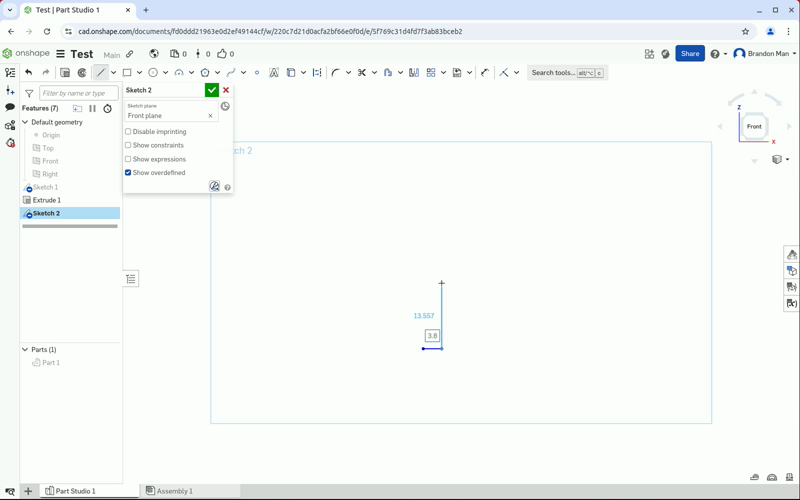
key_down(shift)
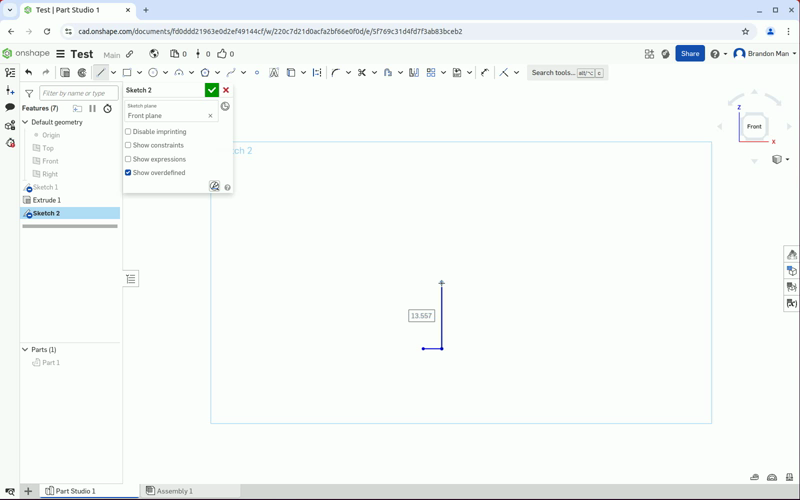
mouse_move(471, 282)
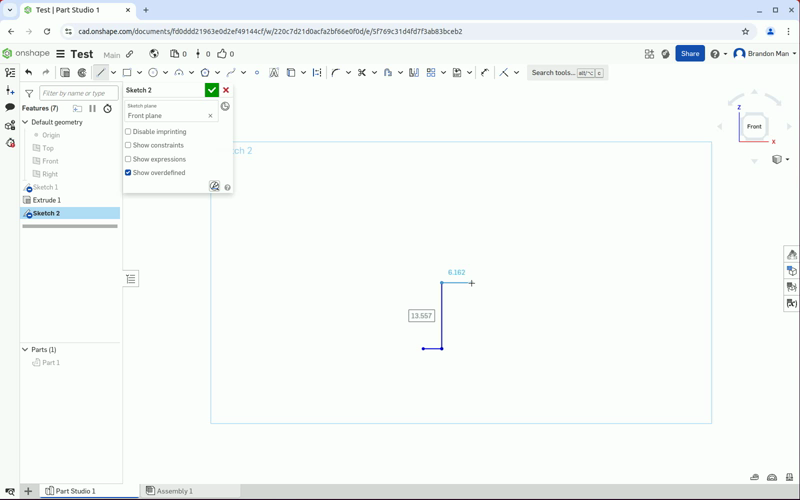
mouse_move(460, 282)
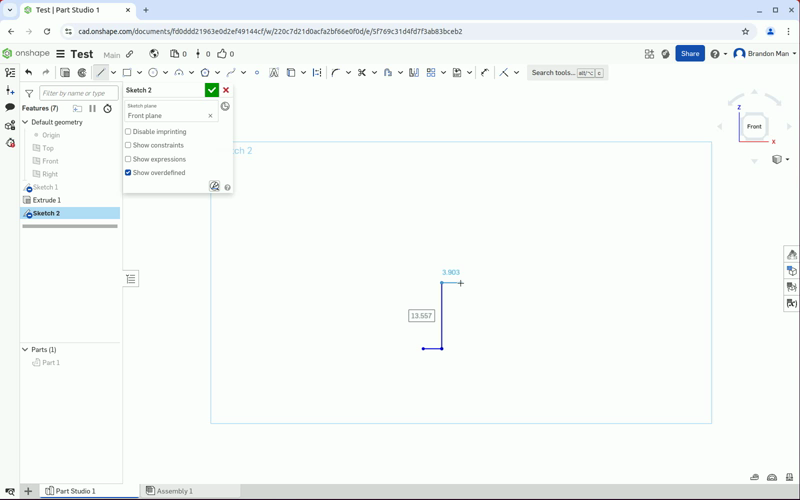
click(460, 282)
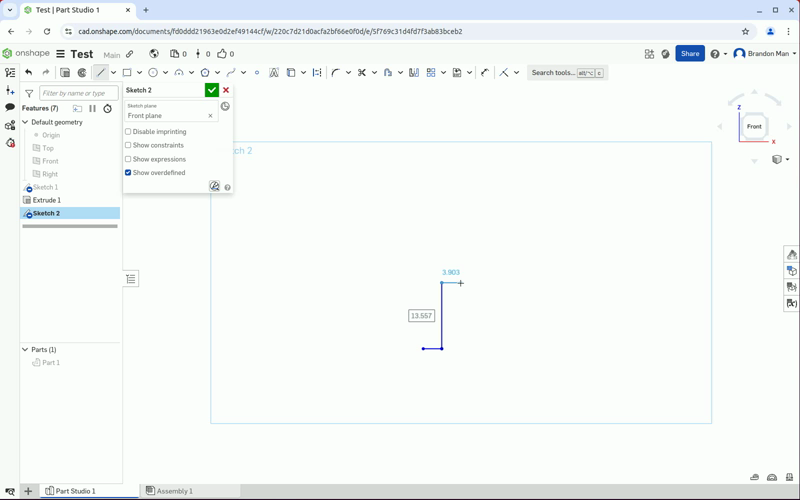
key_up(shift)
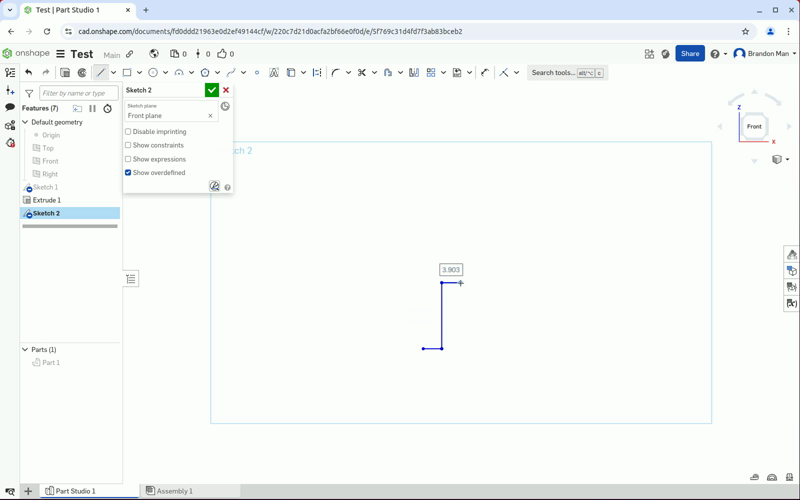
key_down(shift)
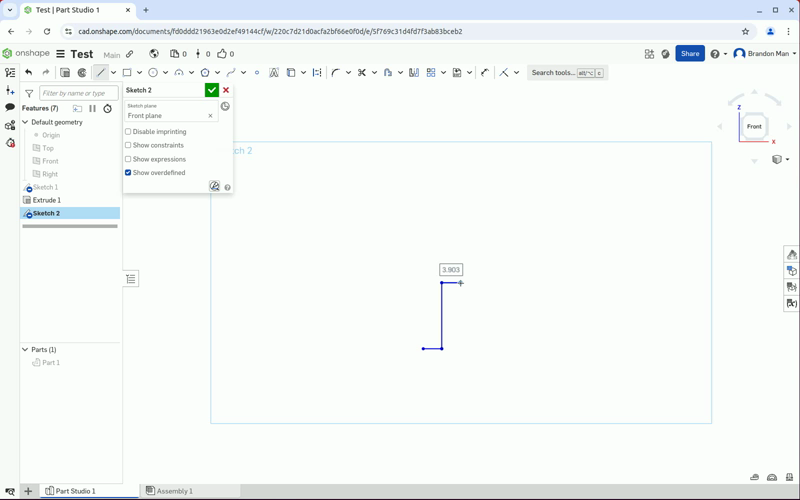
mouse_move(490, 282)
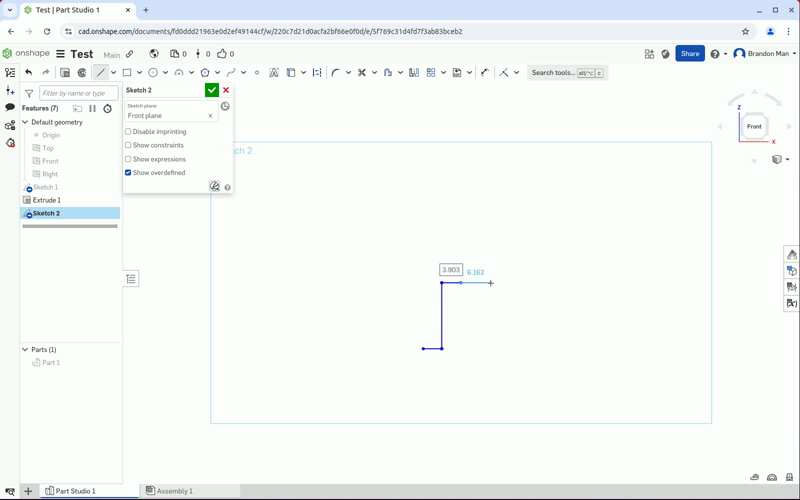
mouse_move(460, 264)
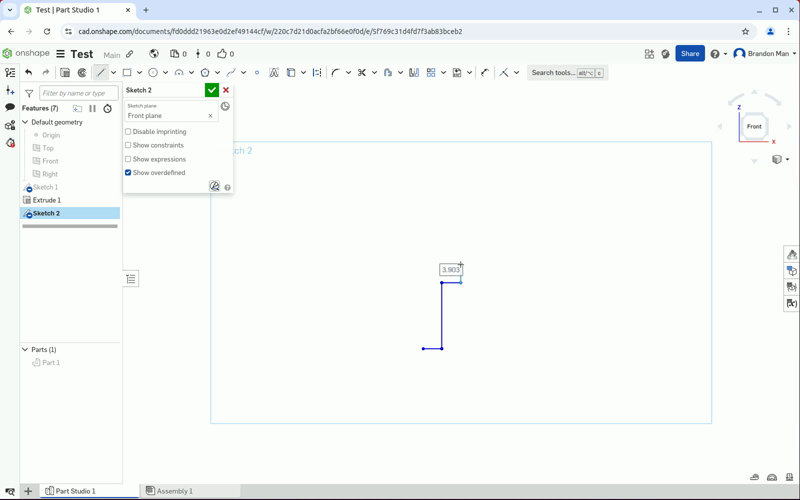
click(460, 264)
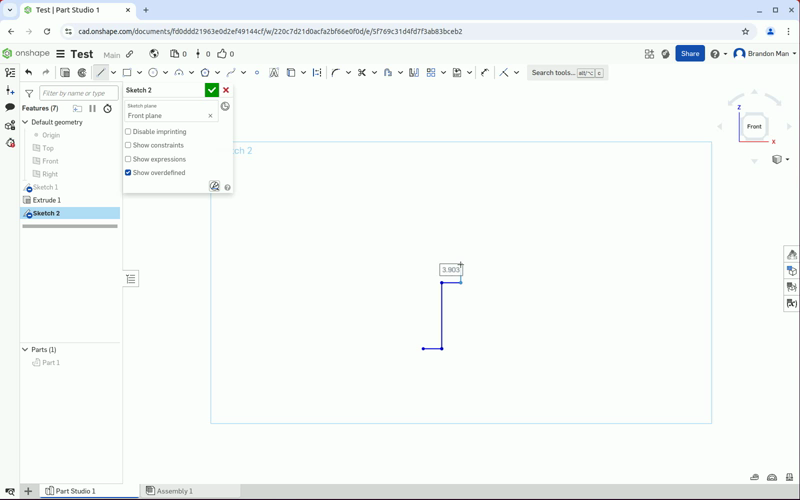
key_up(shift)
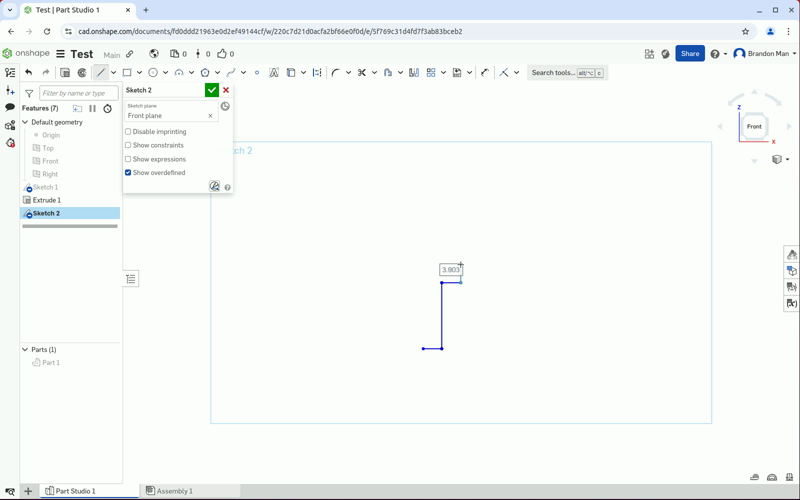
key_down(shift)
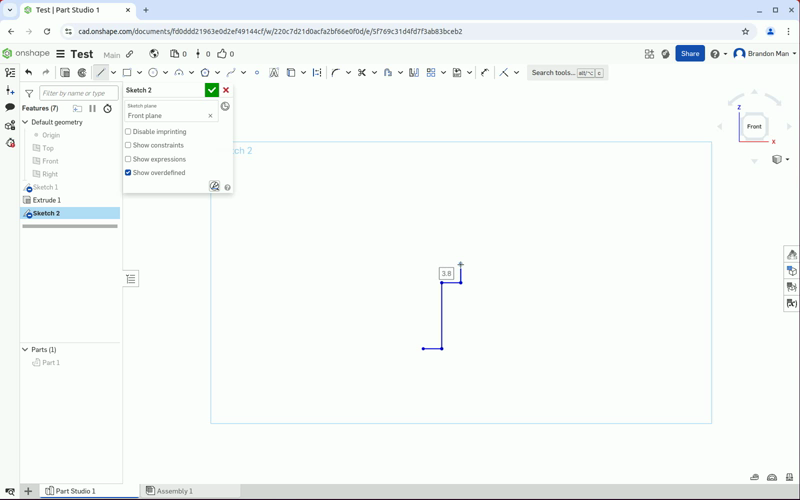
mouse_move(490, 264)
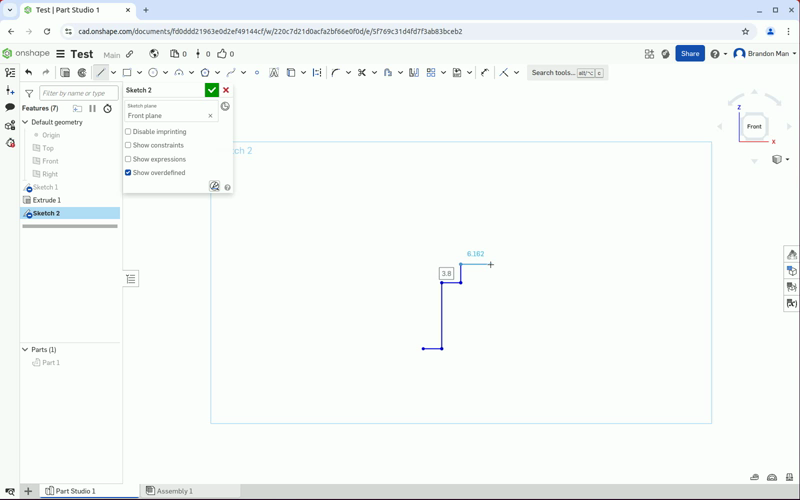
mouse_move(423, 264)
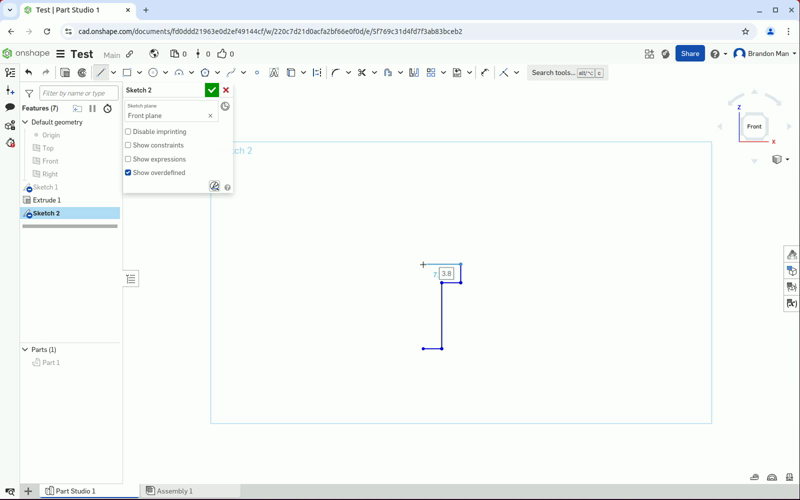
click(423, 264)
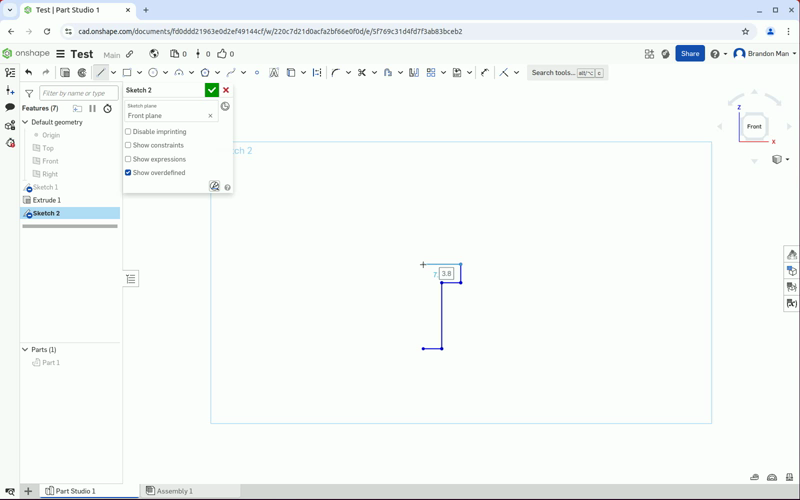
key_up(shift)
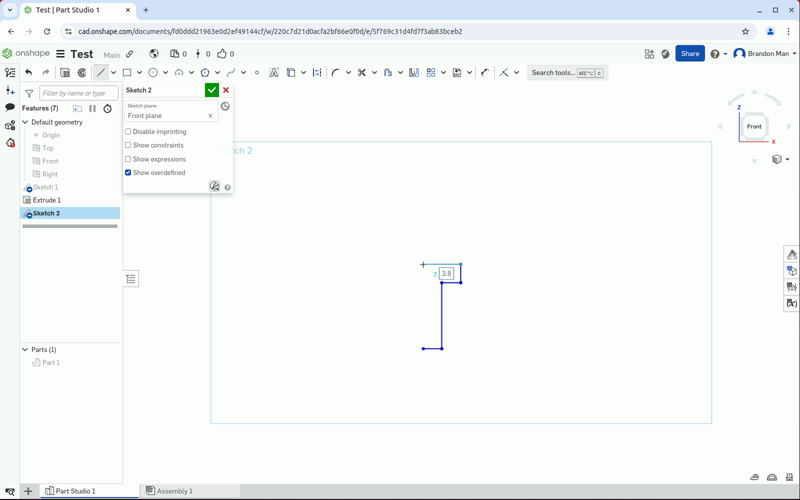
key_down(shift)
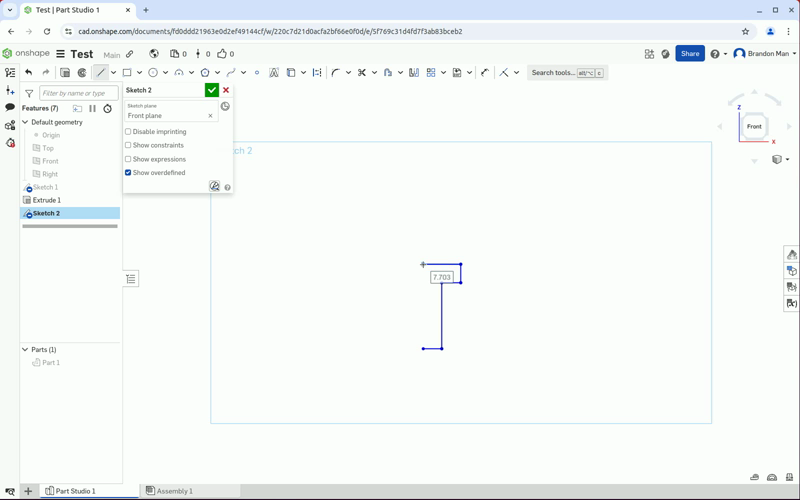
mouse_move(423, 348)
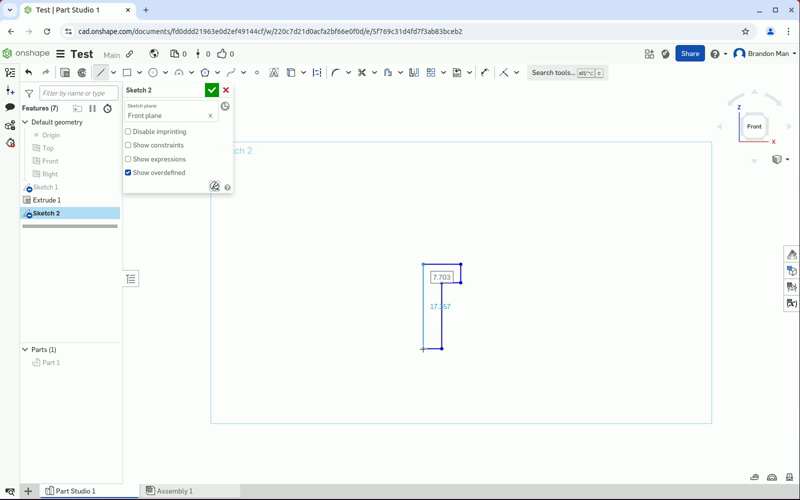
key_up(shift)
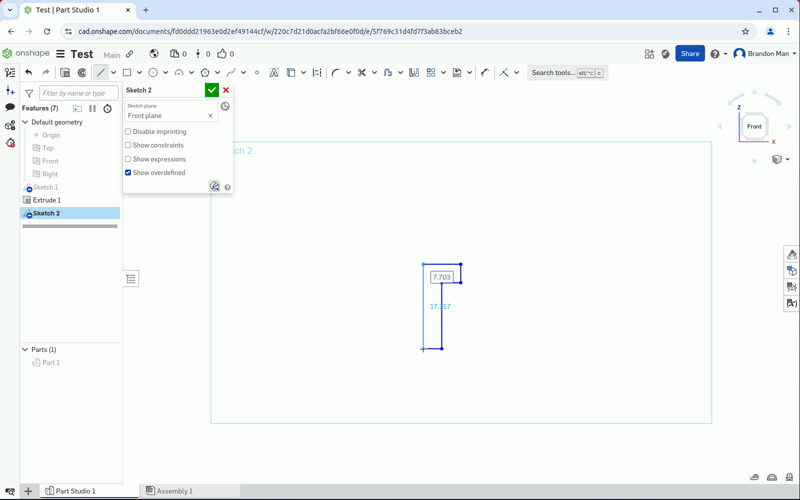
click(423, 348)
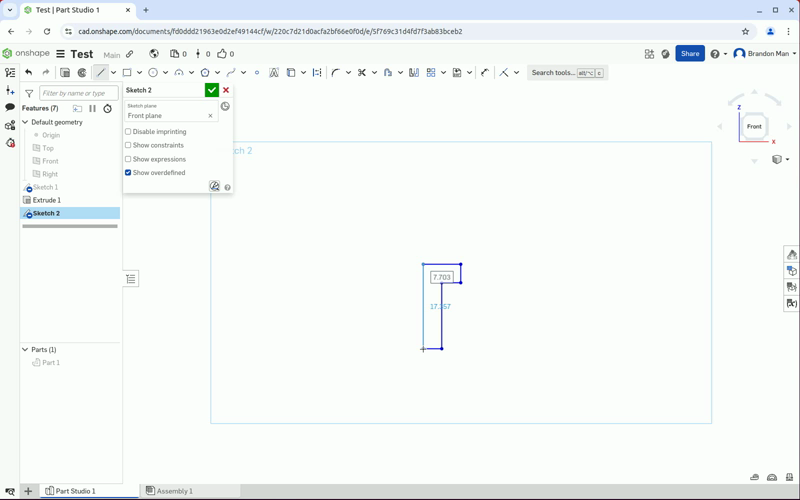
key(esc)
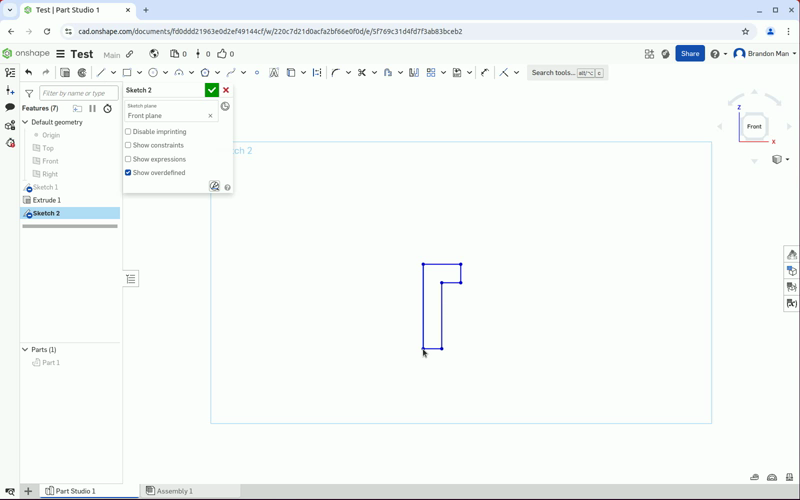
mouse_move(438, 276)
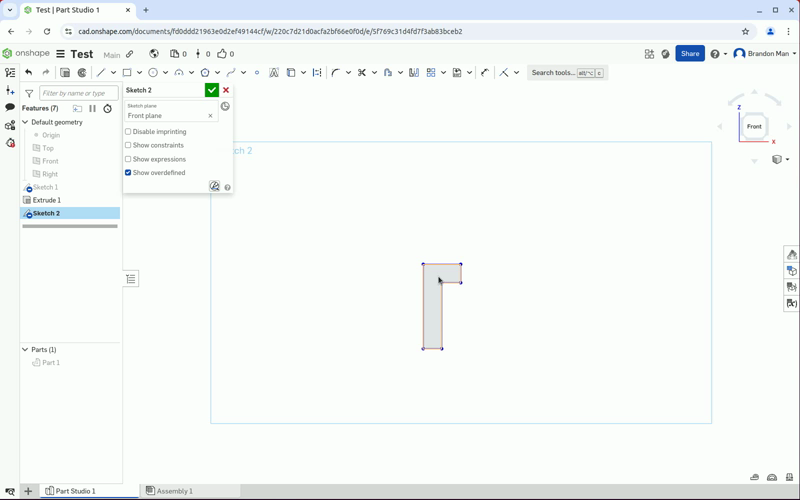
click(438, 276)
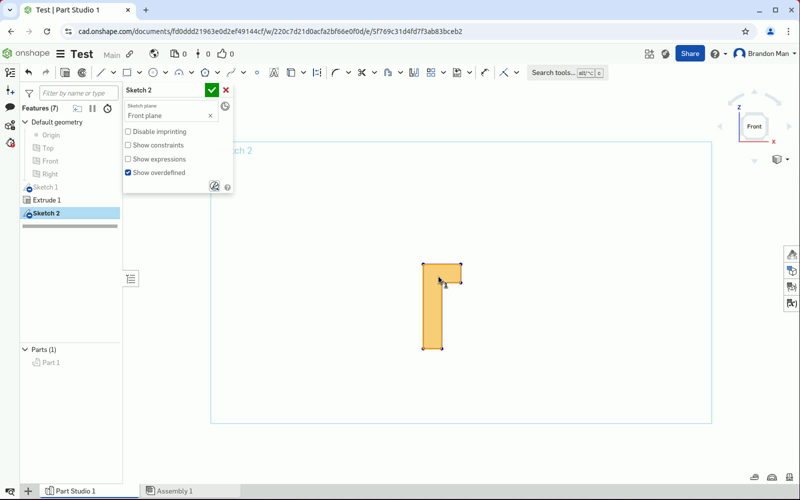
mouse_move(73, 352)
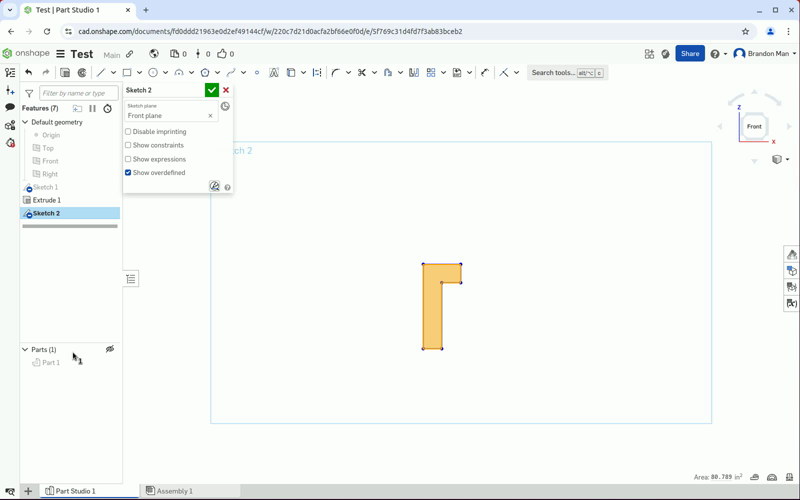
key(shift+y)
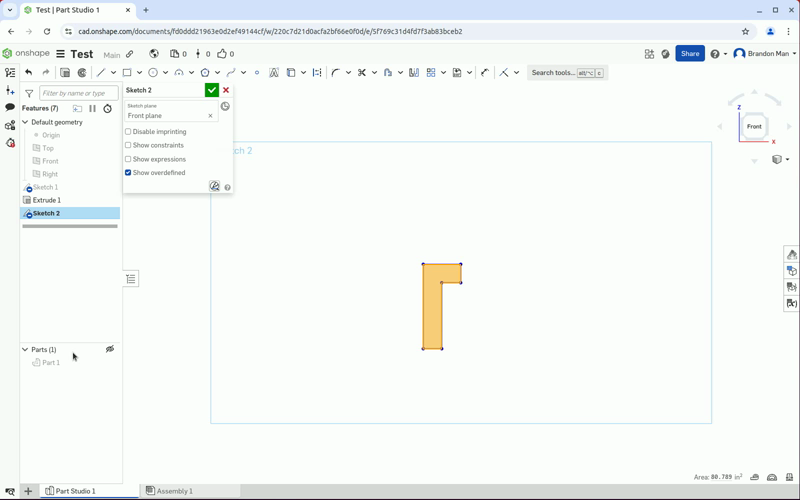
key(shift+e)
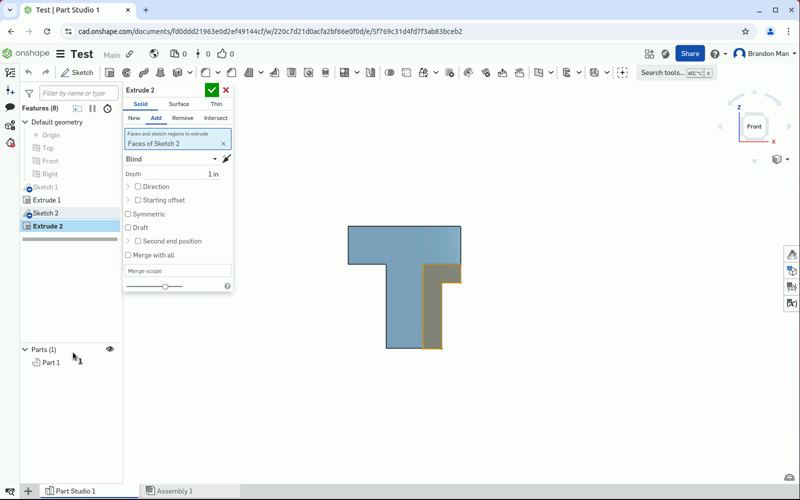
mouse_move(143, 106)
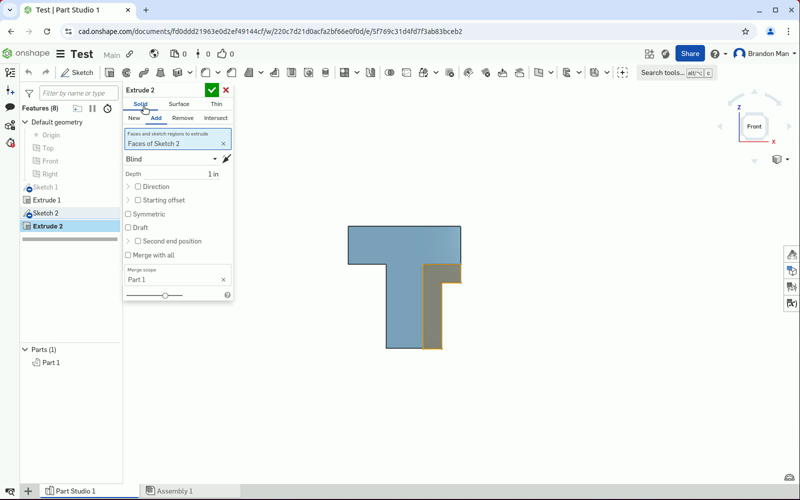
click(143, 106)
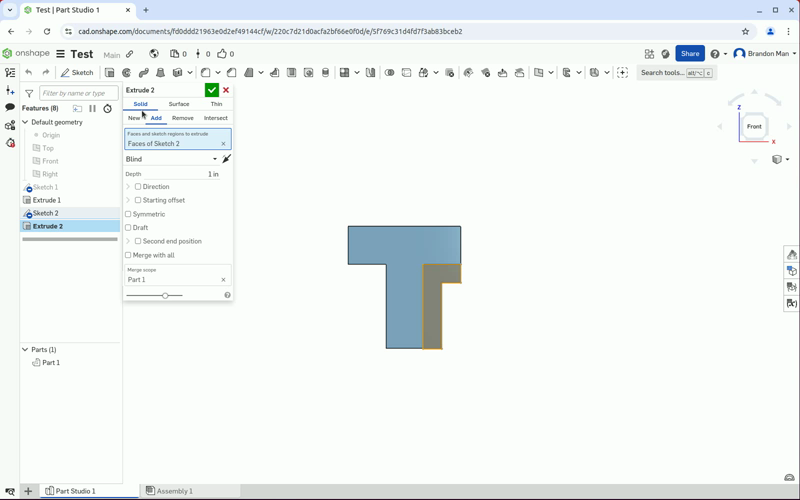
mouse_move(137, 120)
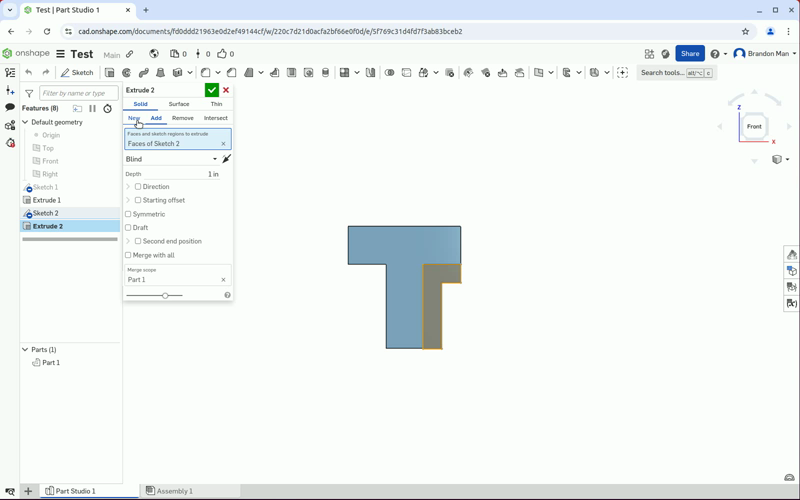
click(137, 120)
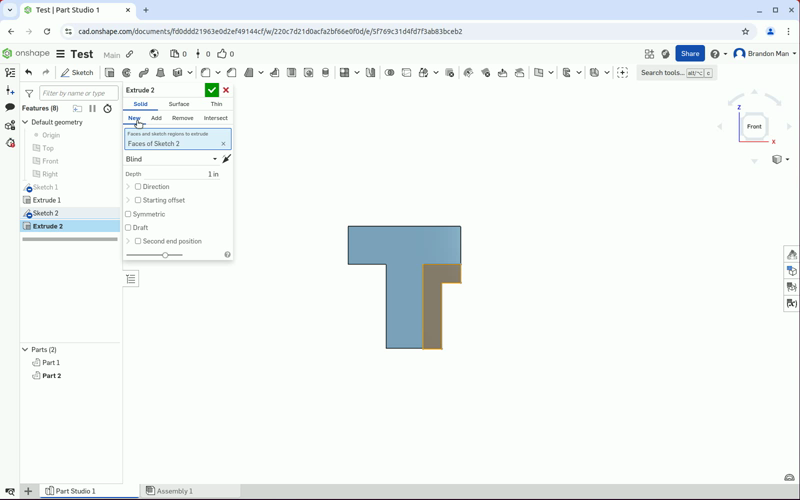
key(tab, 4)
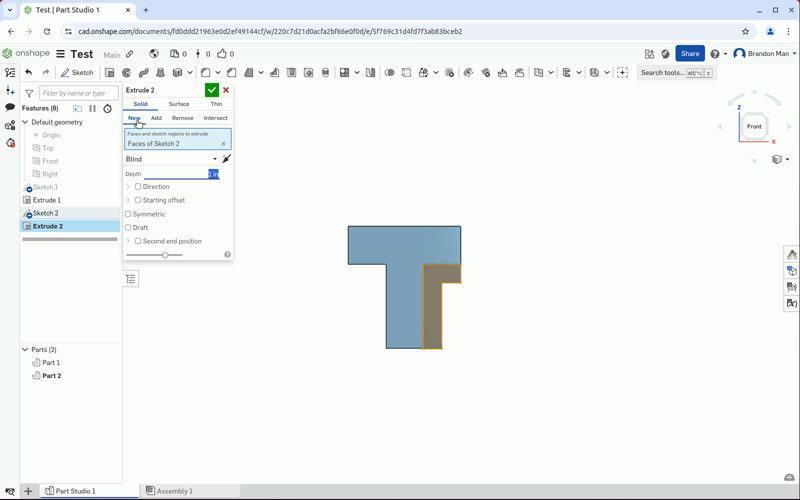
text(2.889)
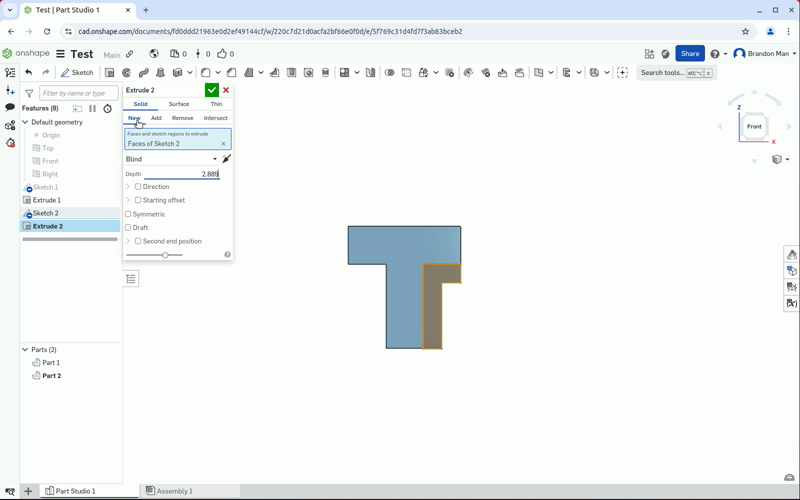
key(enter)
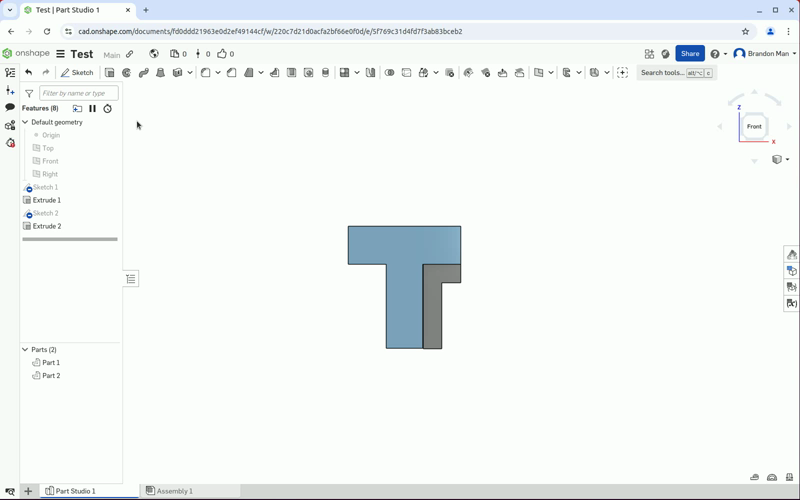
key(shift+h)
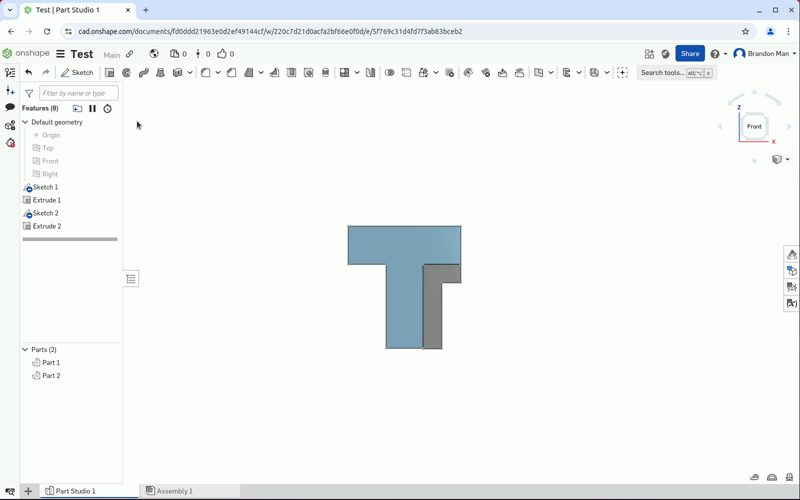
key(shift+h)
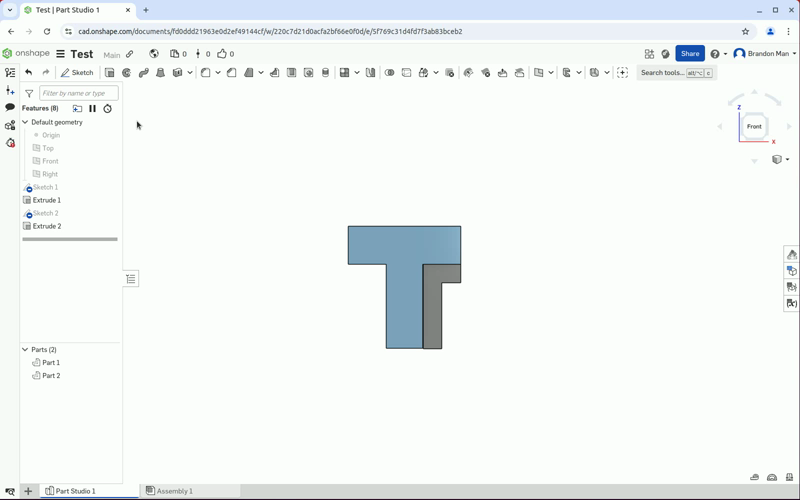
mouse_move(73, 189)
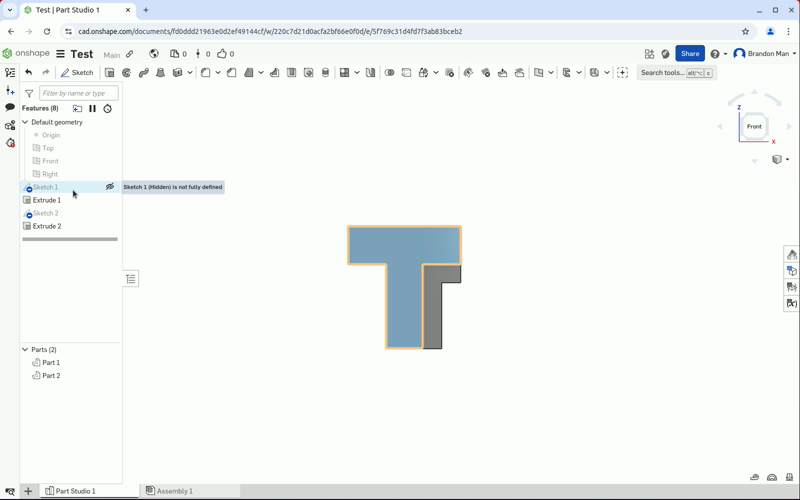
click(73, 189)
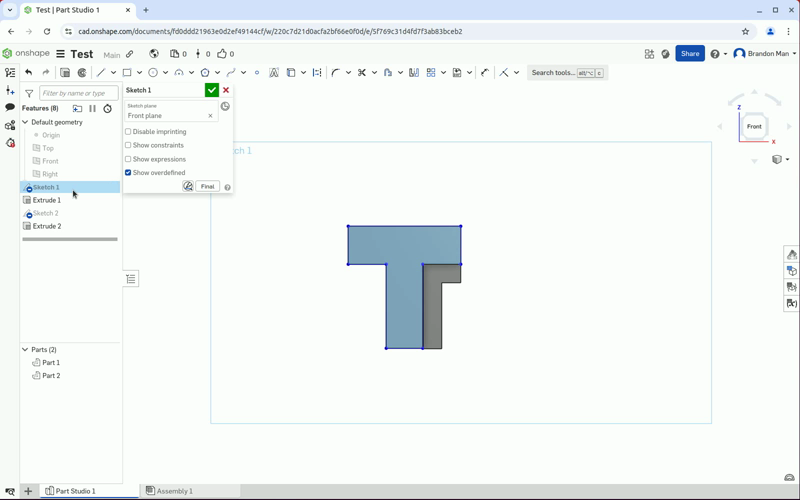
mouse_move(229, 92)
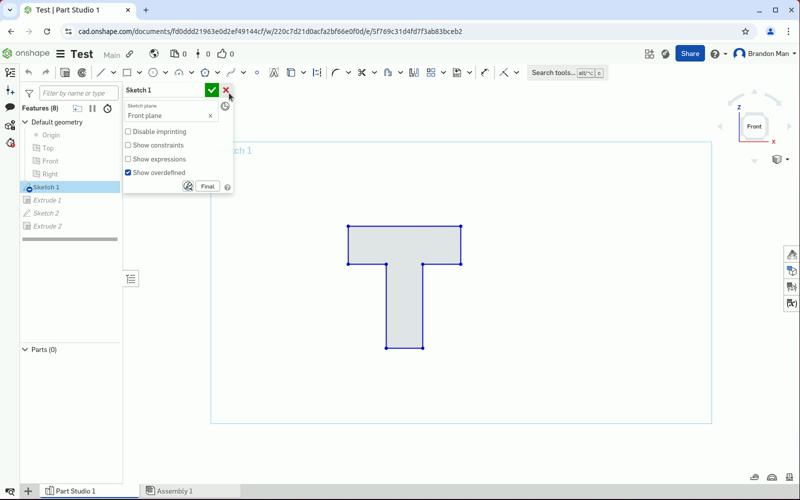
click(229, 92)
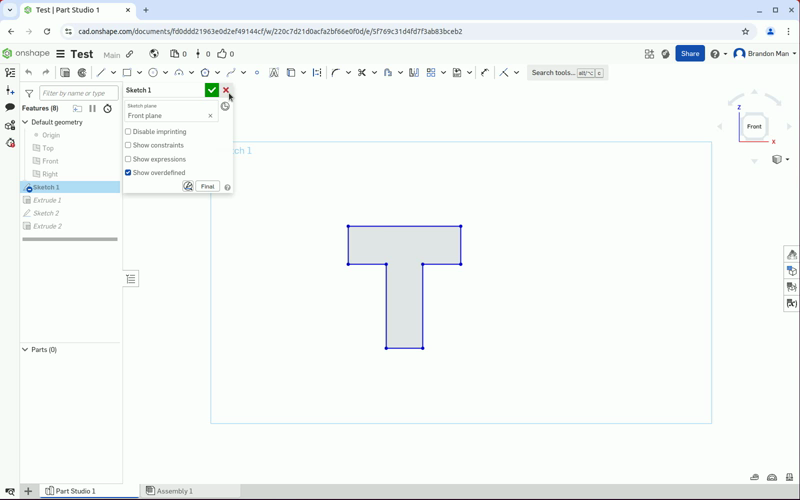
key(shift+s)
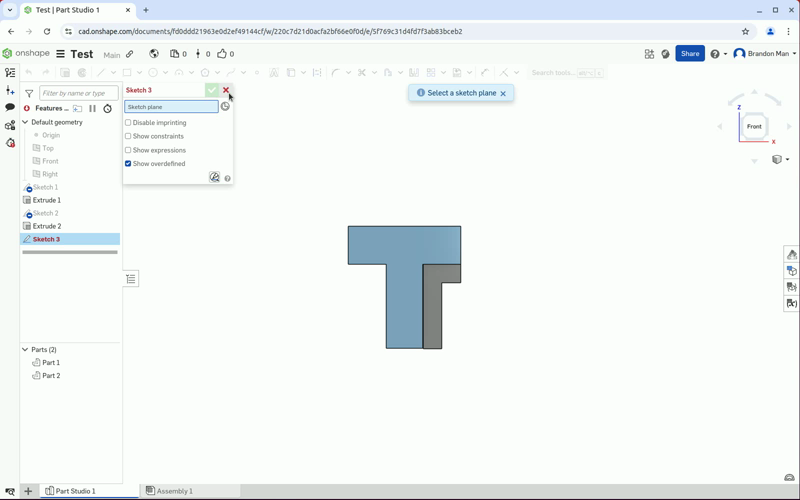
mouse_move(73, 163)
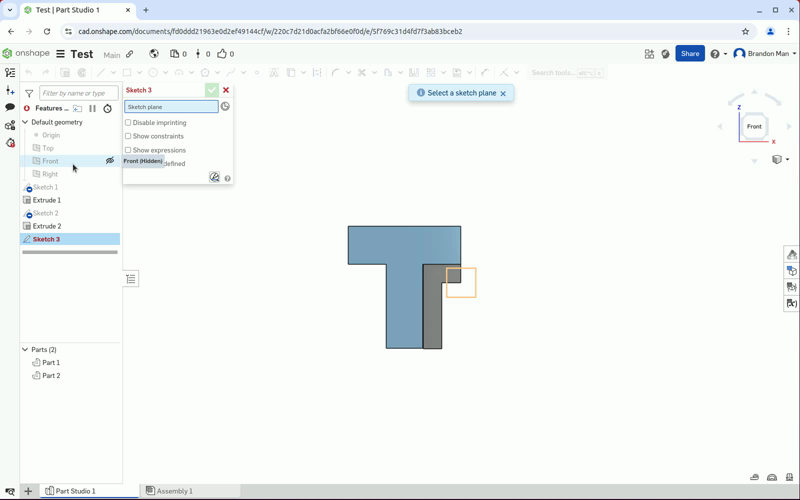
click(73, 163)
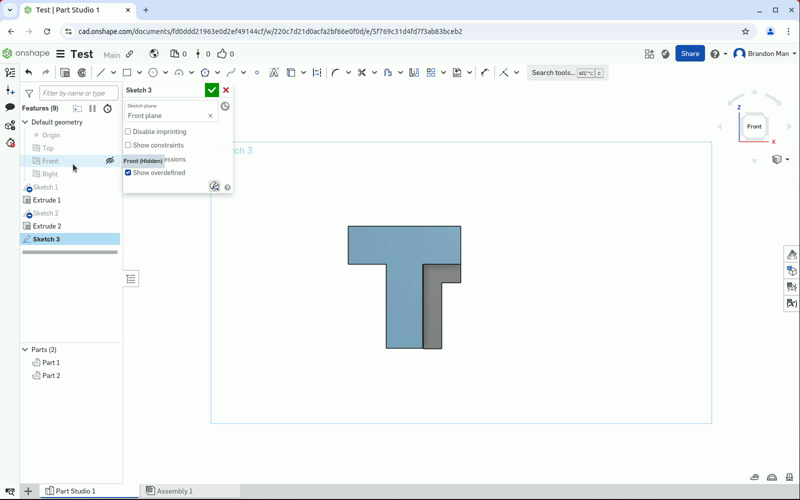
mouse_move(73, 352)
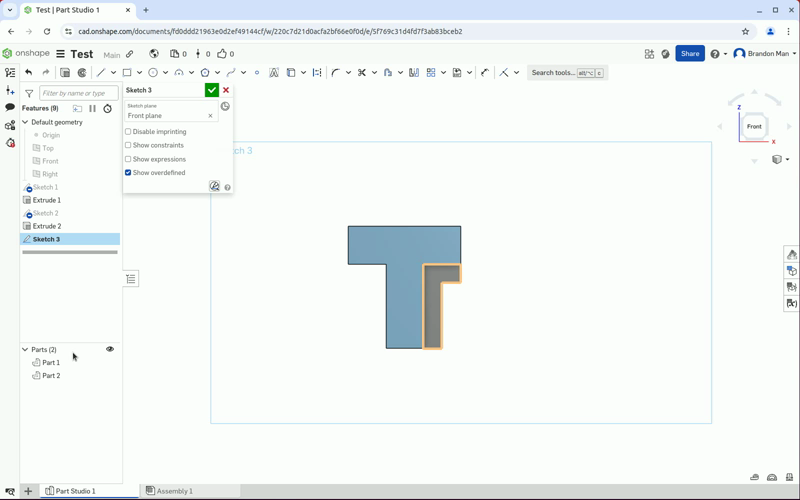
key(y)
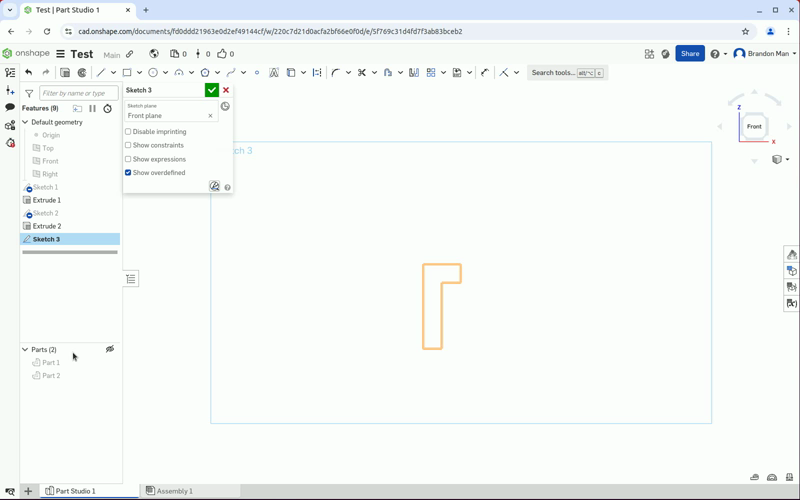
key(l)
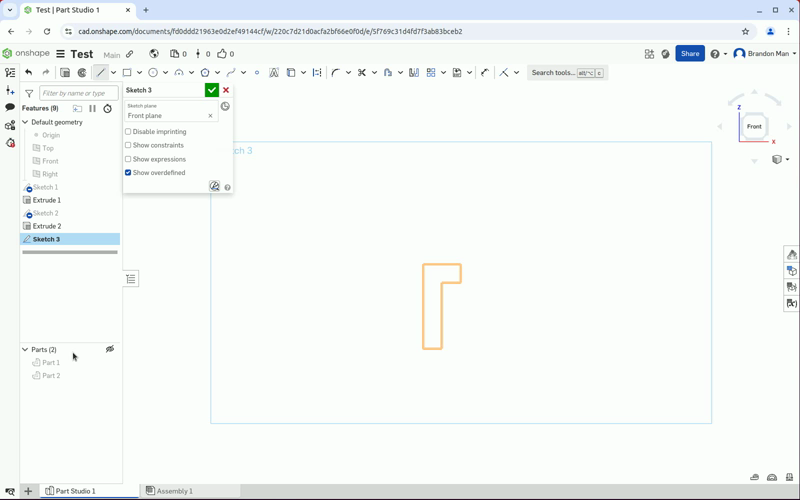
key_down(shift)
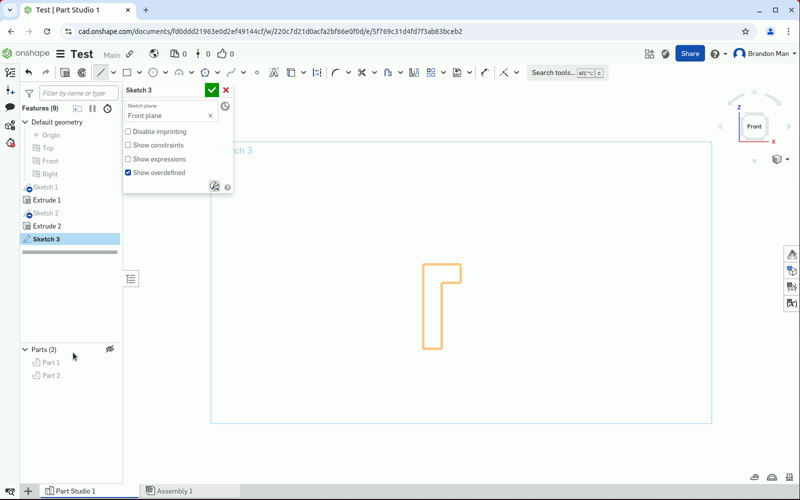
mouse_move(366, 367)
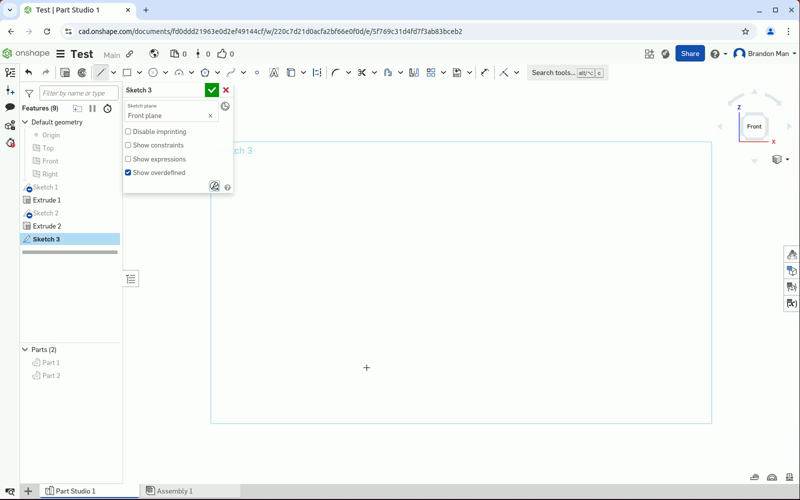
click(366, 367)
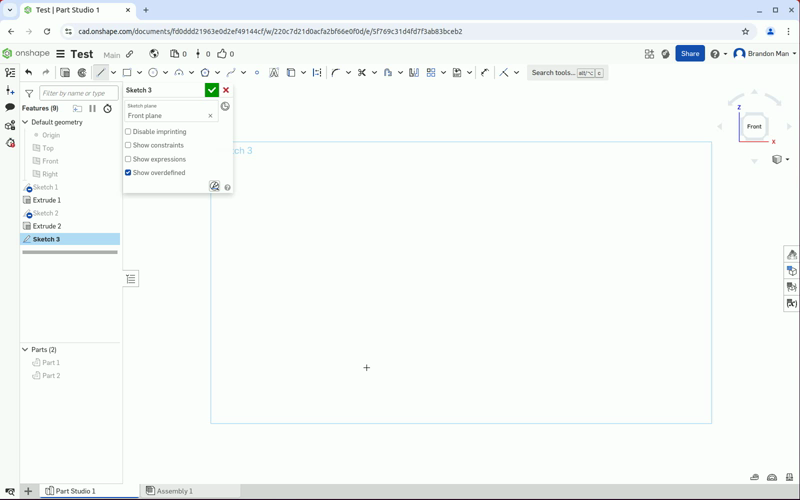
key_up(shift)
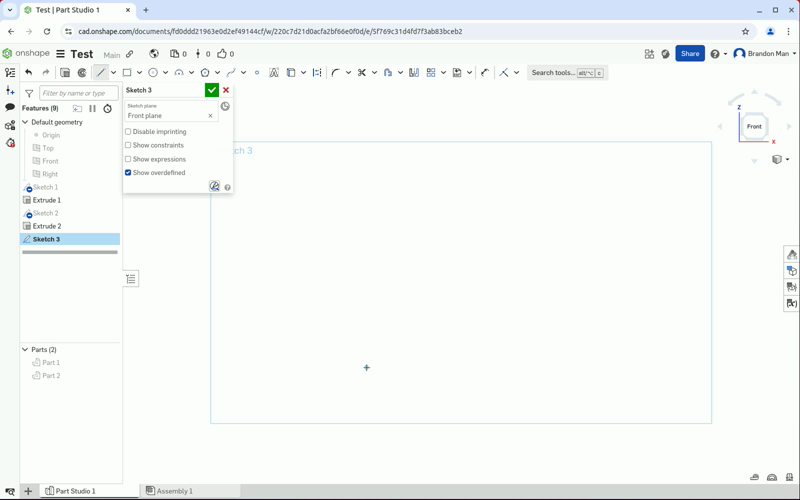
key_down(shift)
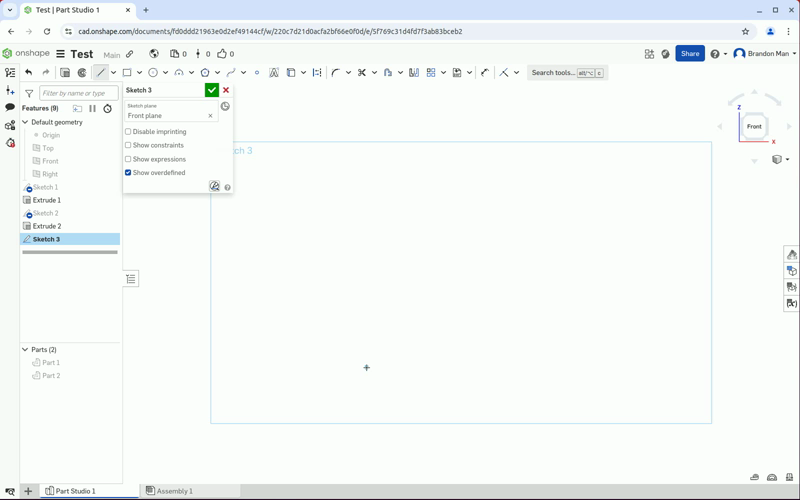
mouse_move(442, 367)
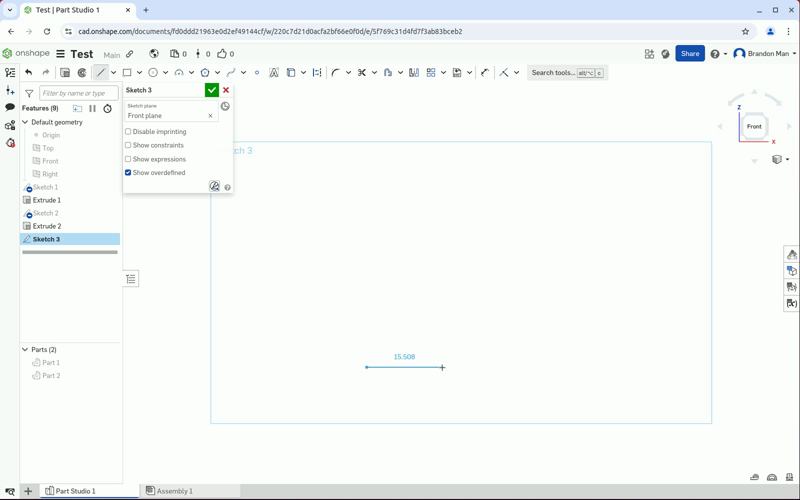
click(442, 367)
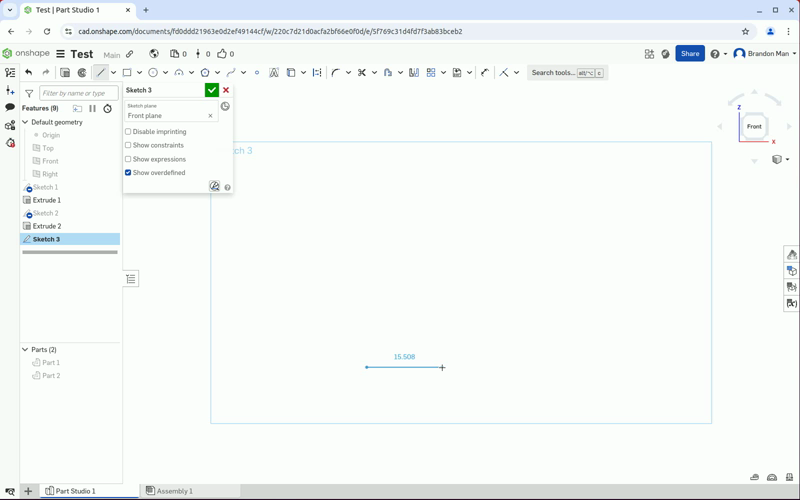
key_up(shift)
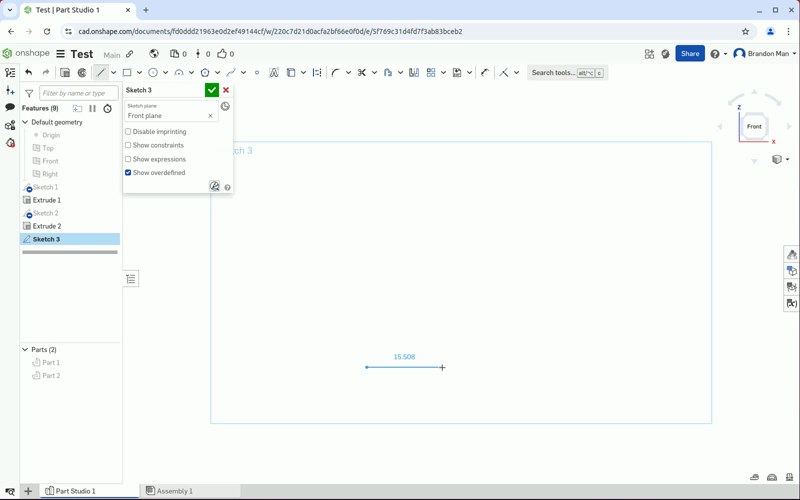
key_down(shift)
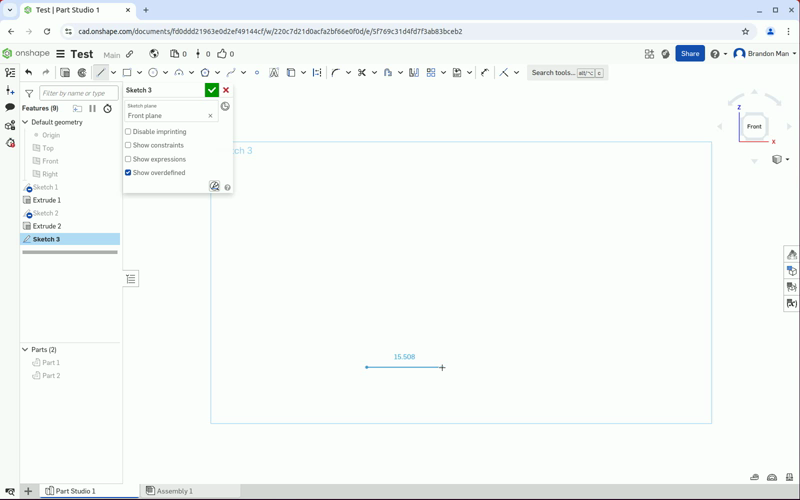
mouse_move(472, 367)
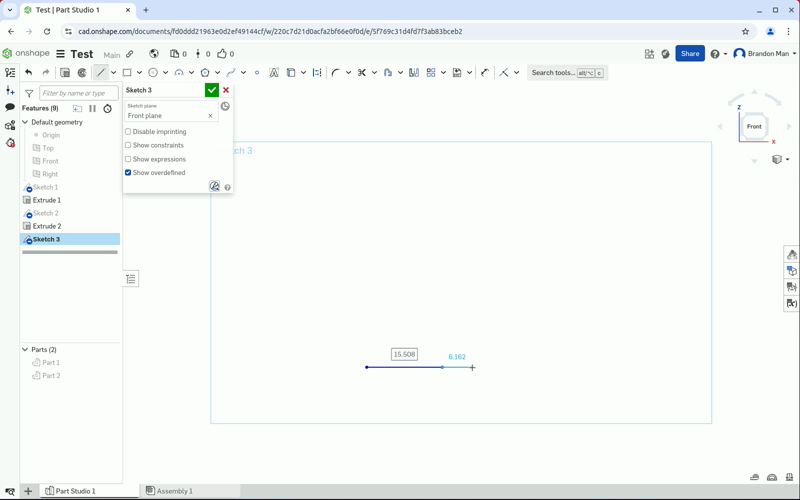
mouse_move(442, 348)
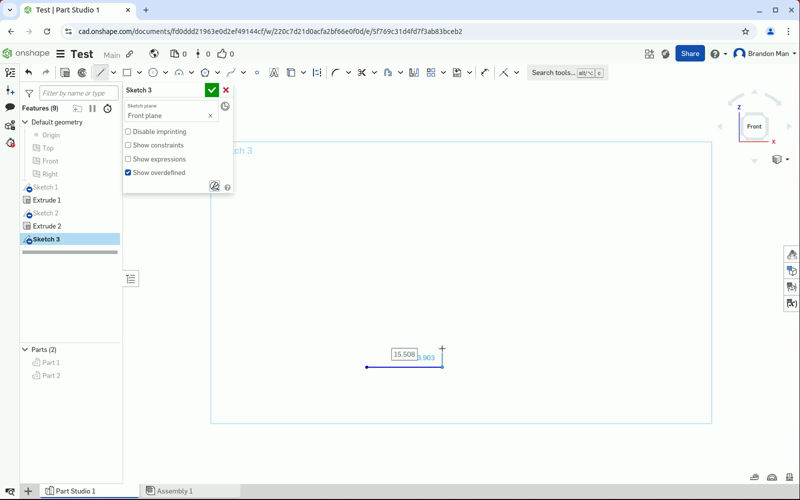
click(442, 348)
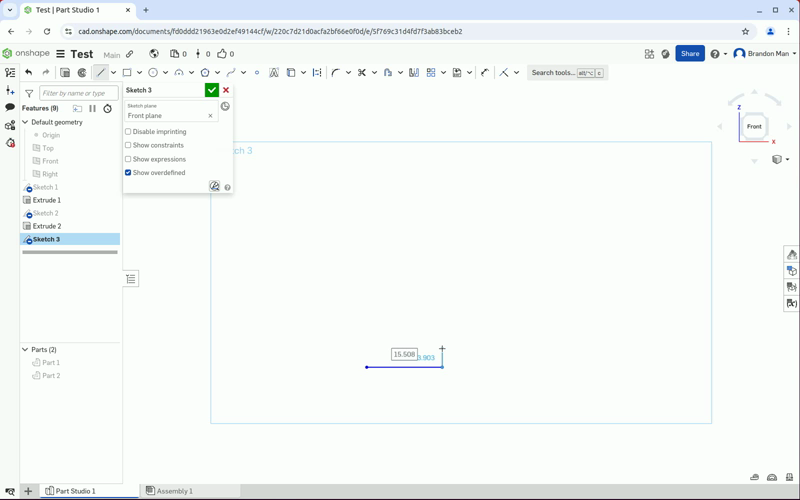
key_up(shift)
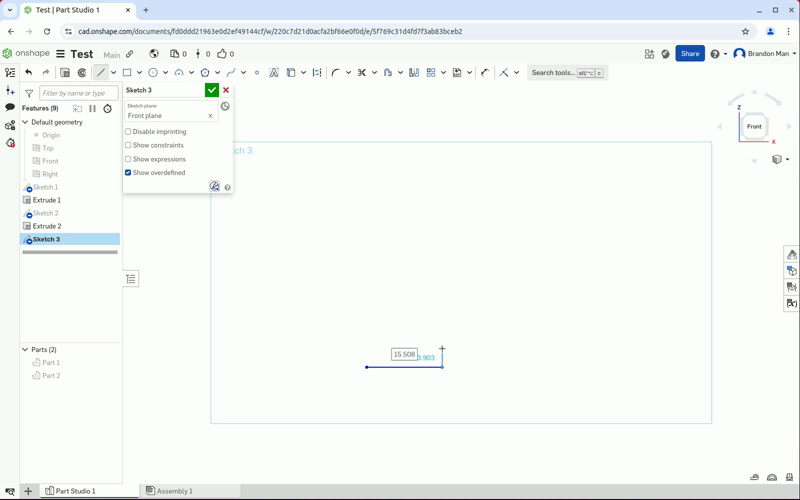
key_down(shift)
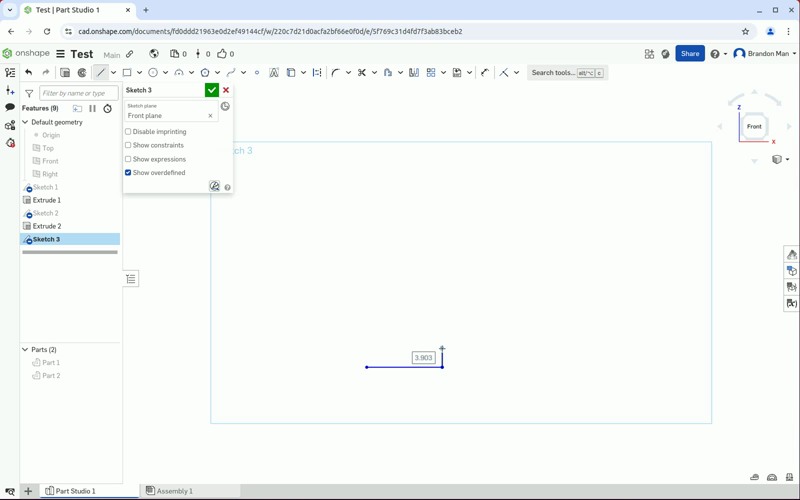
mouse_move(472, 348)
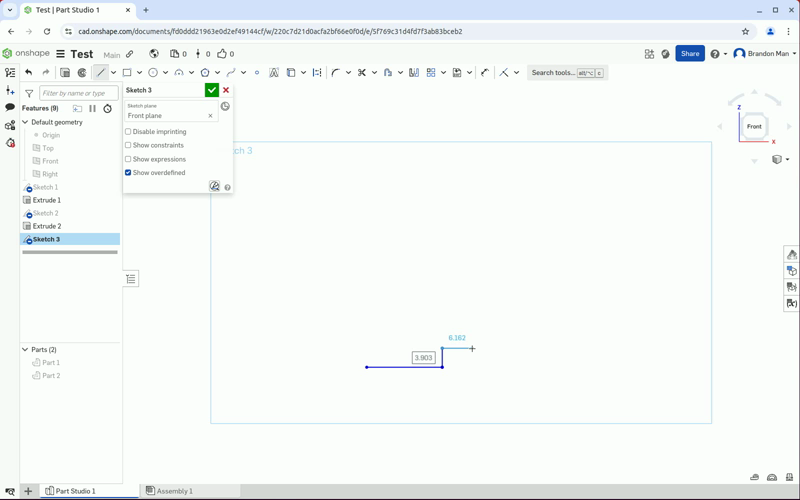
mouse_move(423, 348)
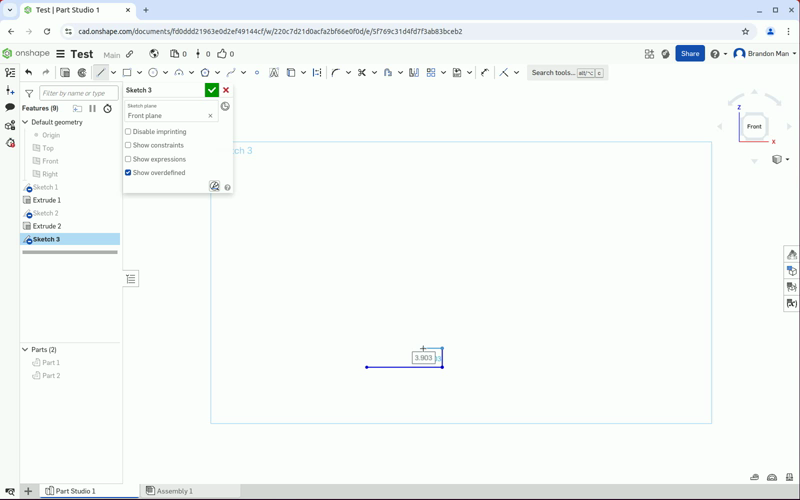
click(423, 348)
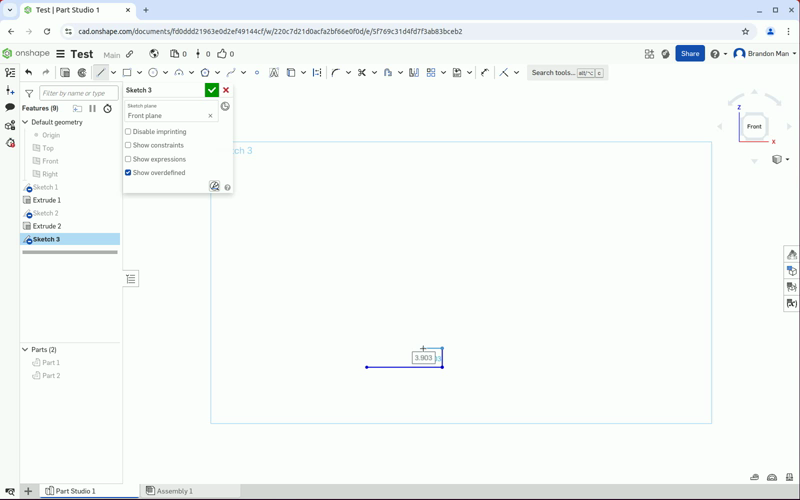
key_up(shift)
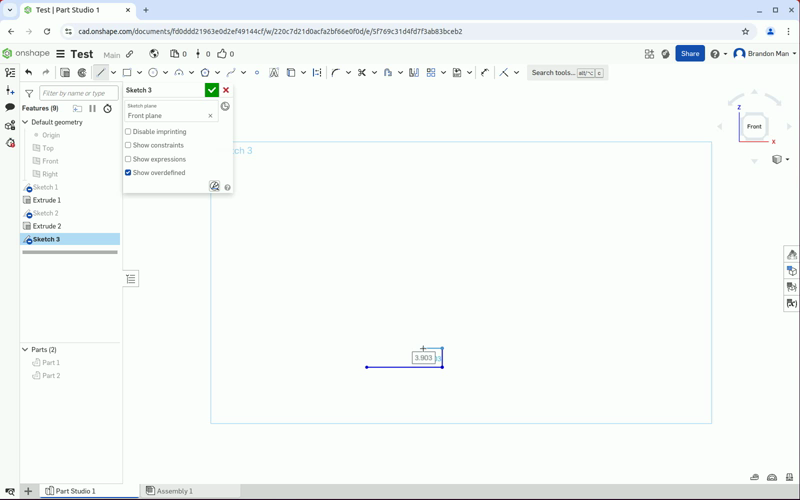
key_down(shift)
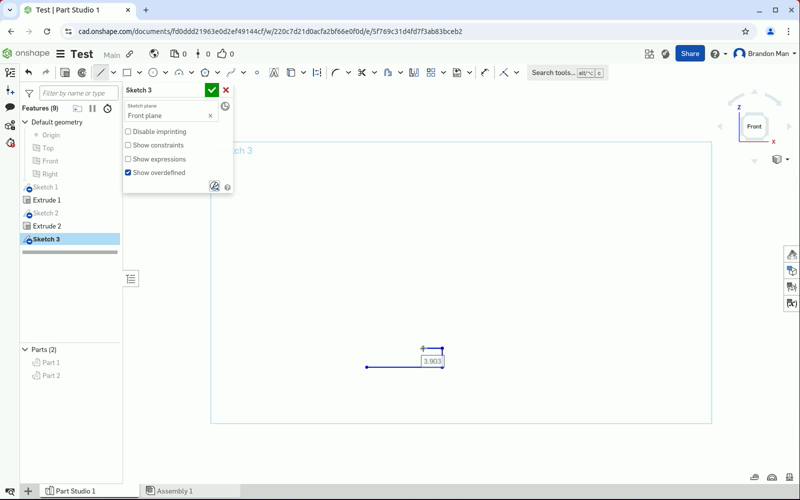
mouse_move(453, 348)
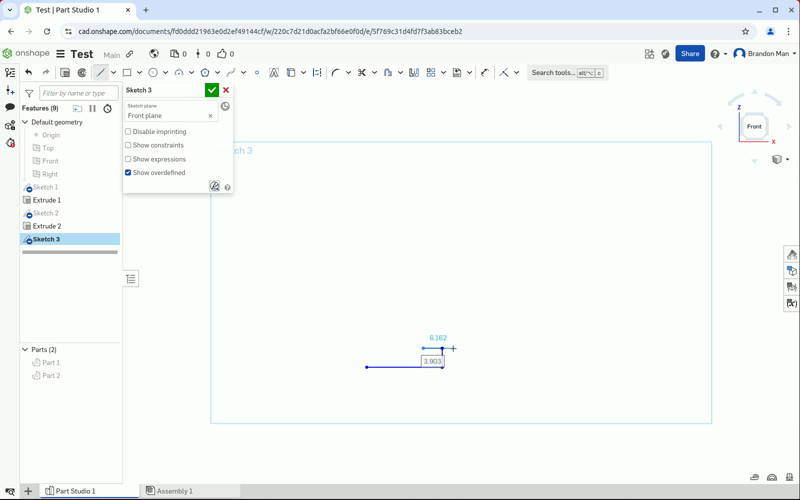
mouse_move(386, 348)
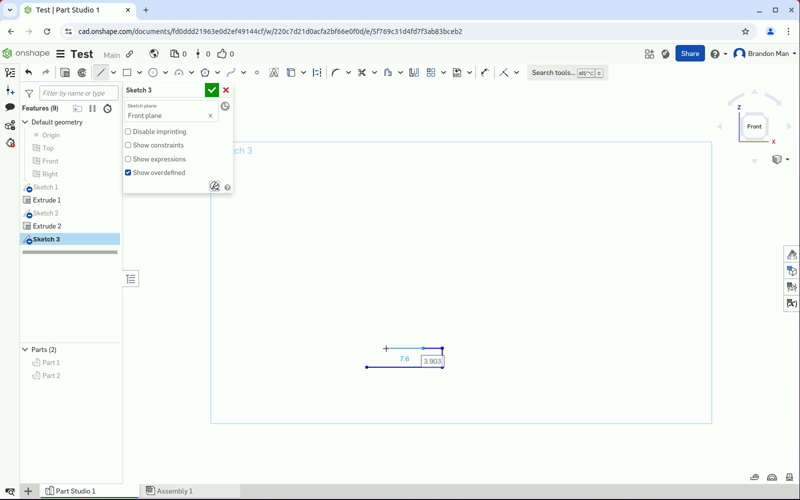
click(386, 348)
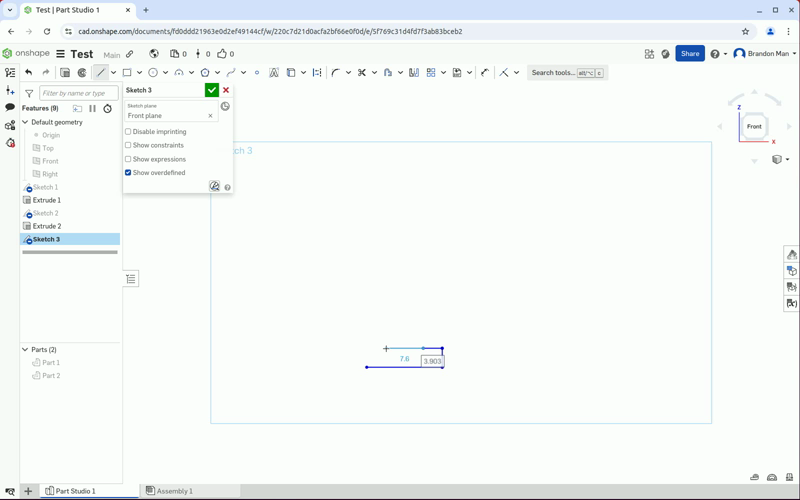
key_up(shift)
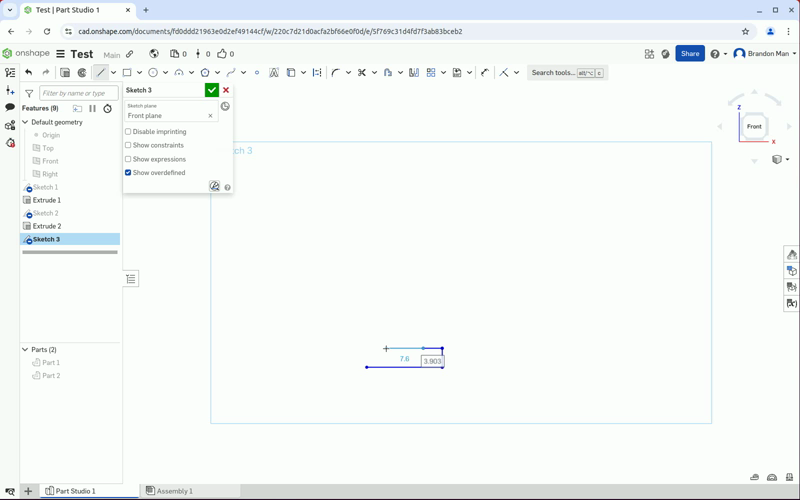
key_down(shift)
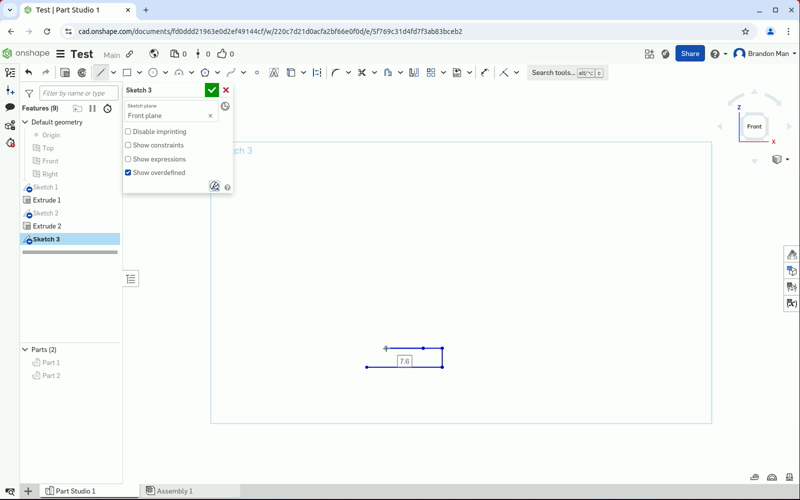
mouse_move(416, 348)
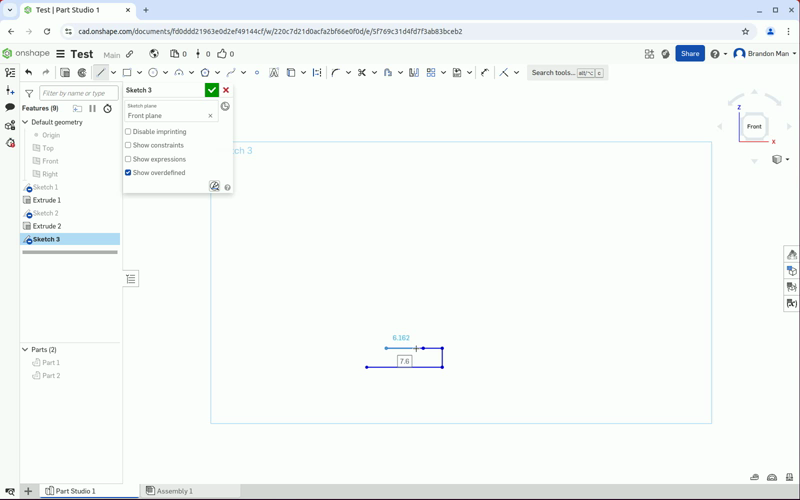
mouse_move(366, 348)
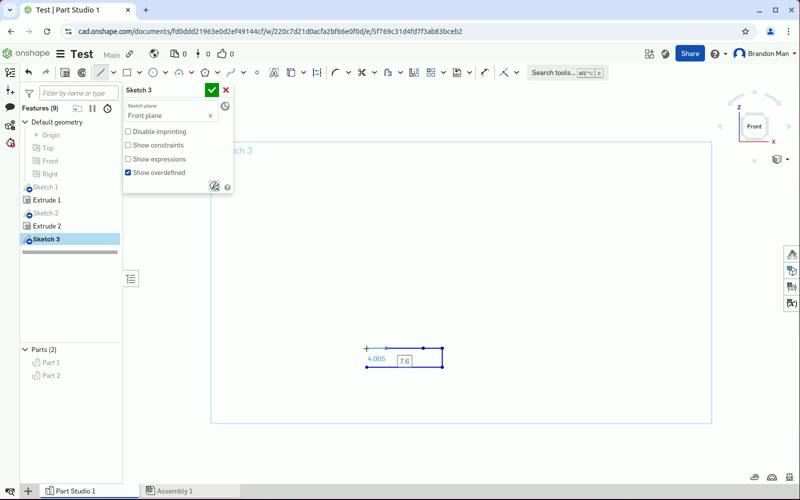
click(366, 348)
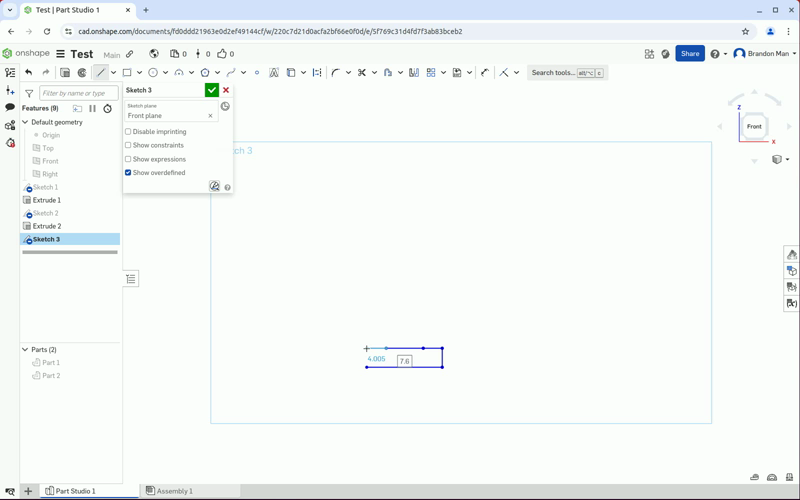
key_up(shift)
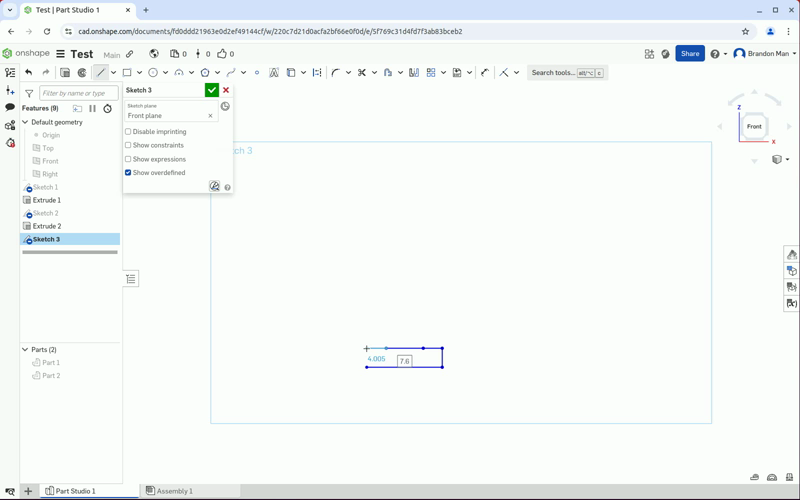
mouse_move(396, 348)
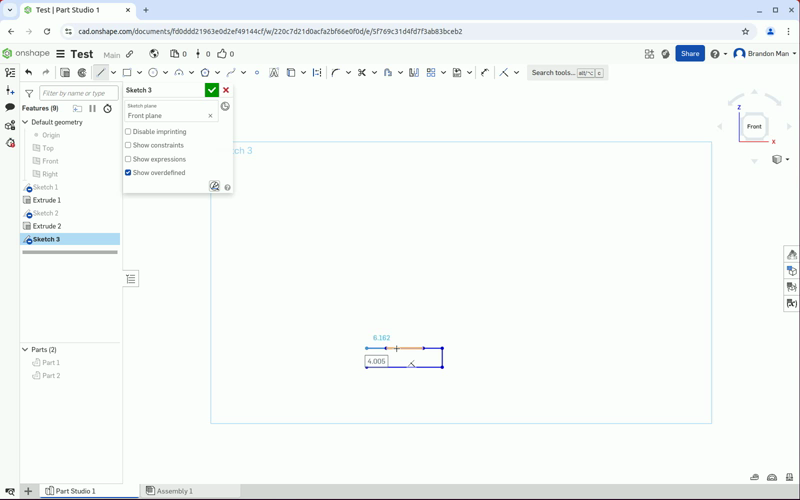
key_down(shift)
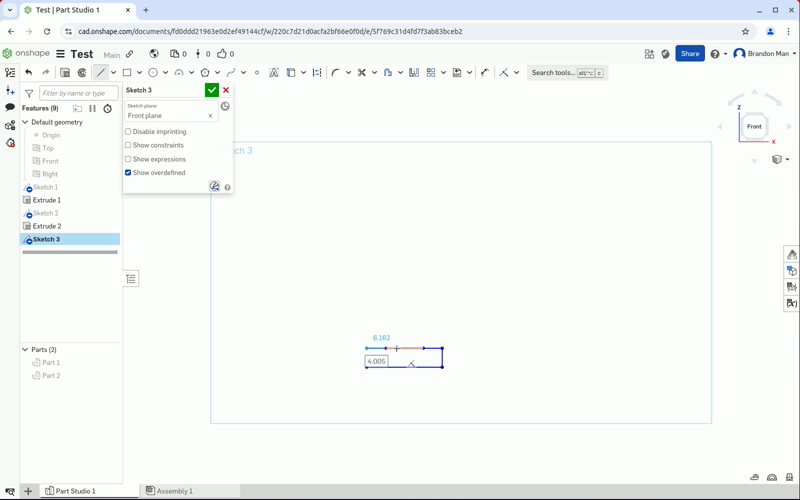
mouse_move(366, 367)
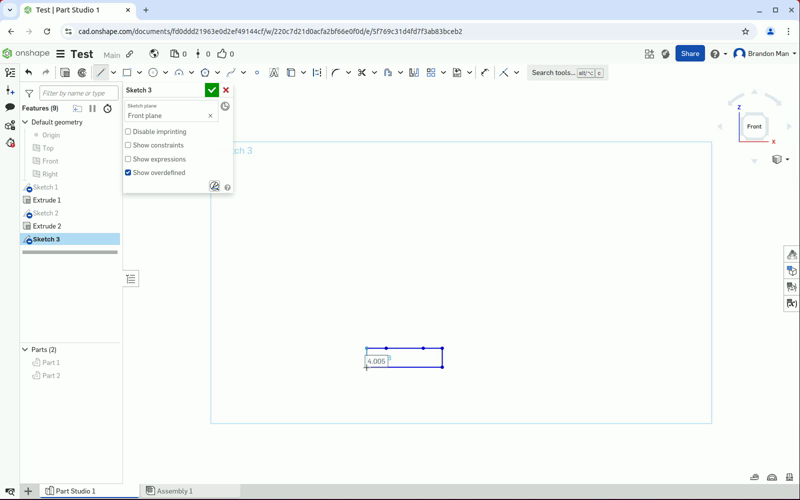
key_up(shift)
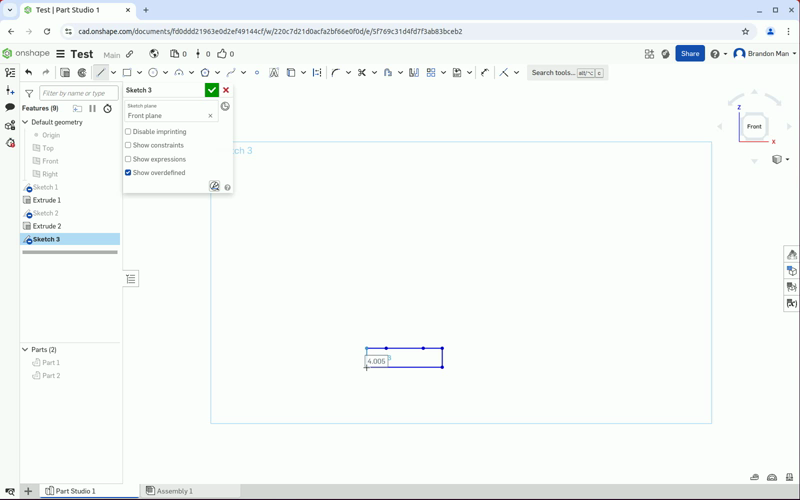
click(366, 367)
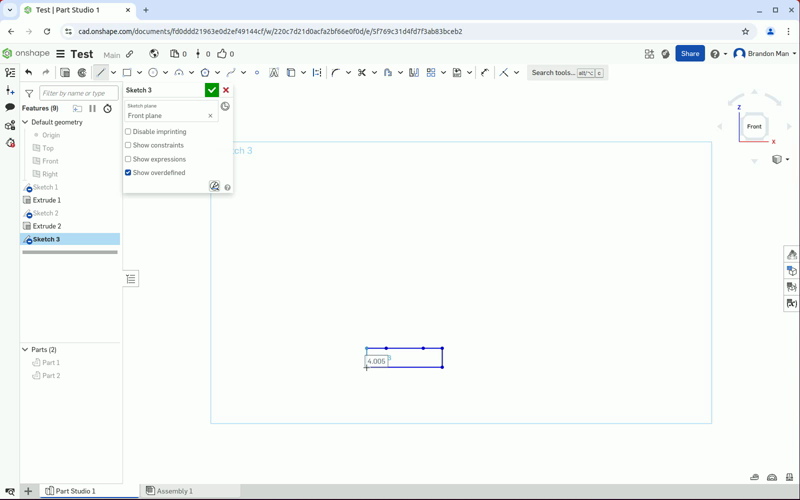
key(esc)
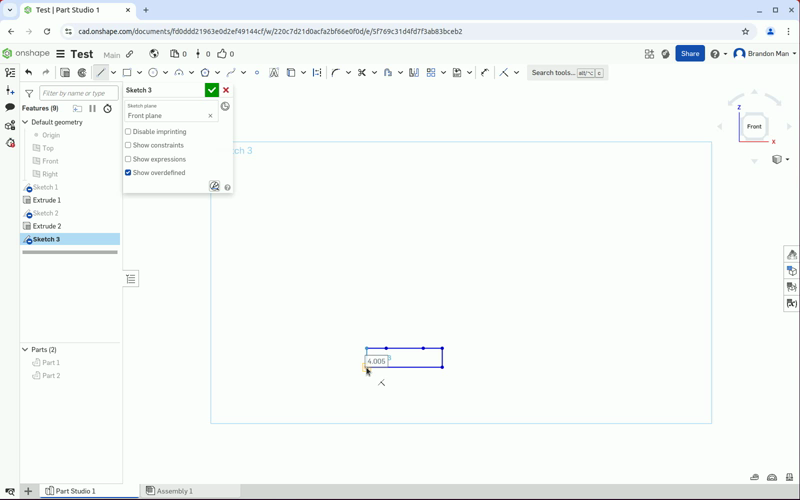
mouse_move(401, 353)
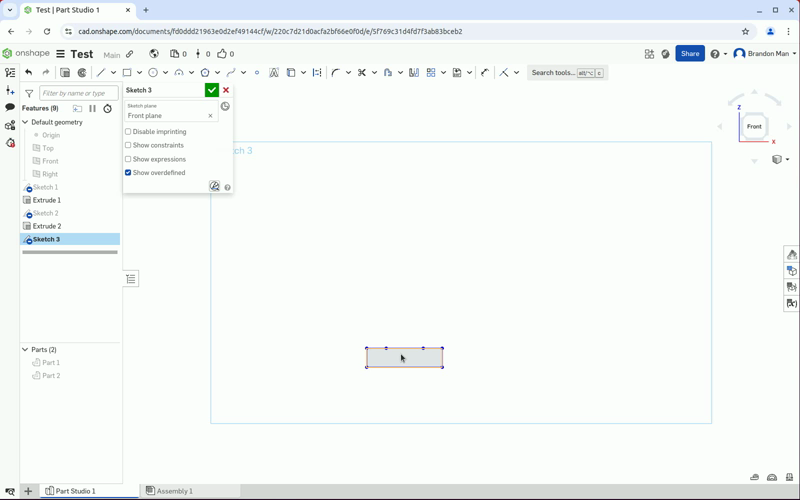
scroll(6)
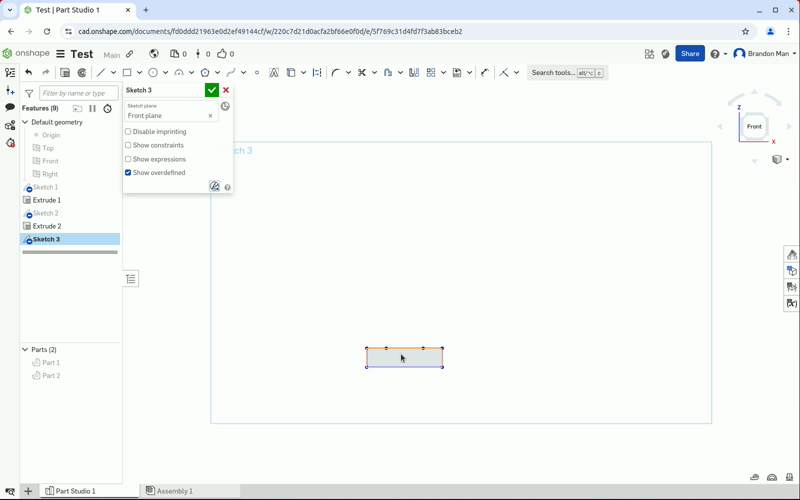
scroll(6)
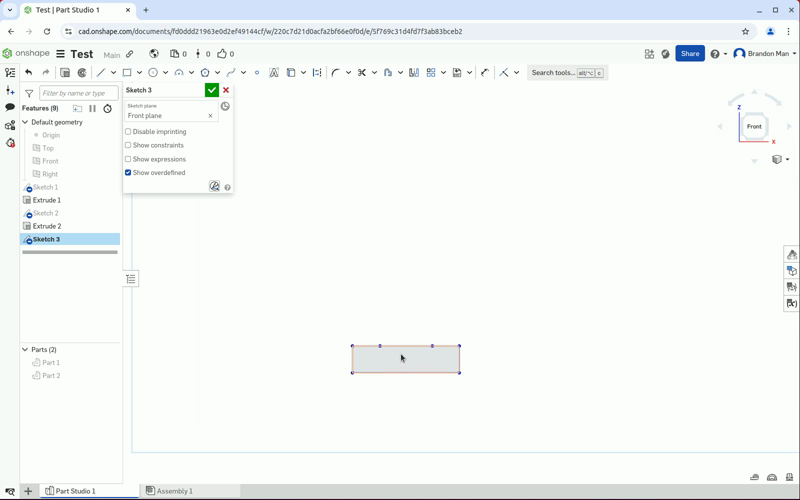
scroll(6)
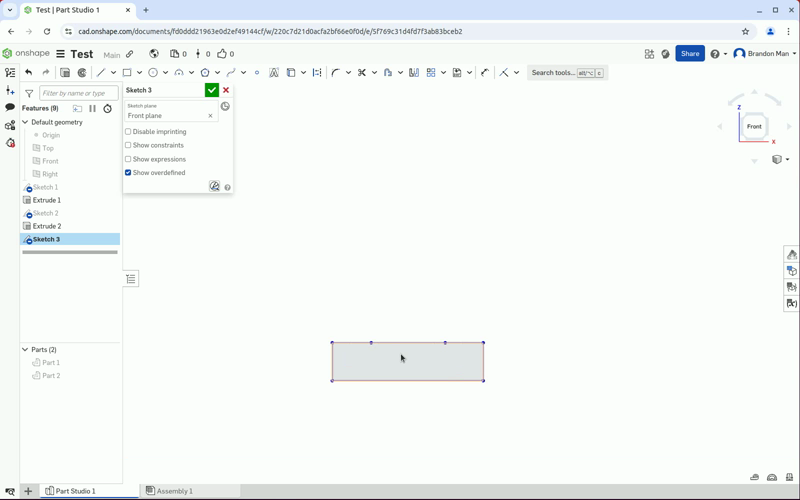
scroll(6)
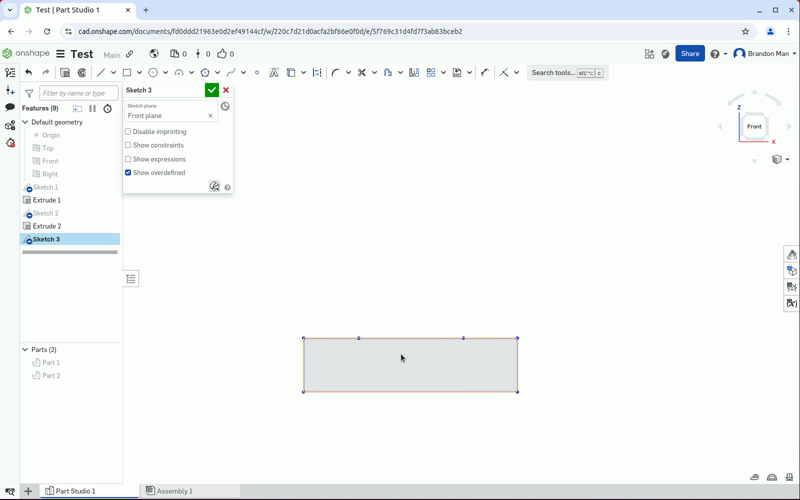
scroll(6)
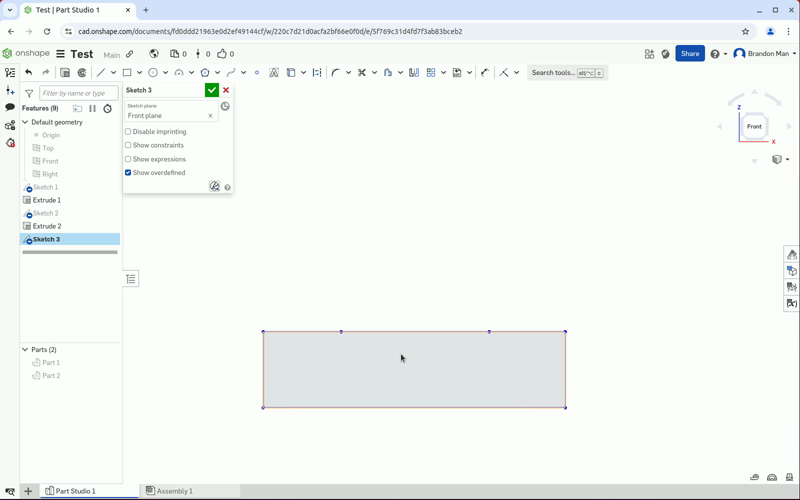
scroll(6)
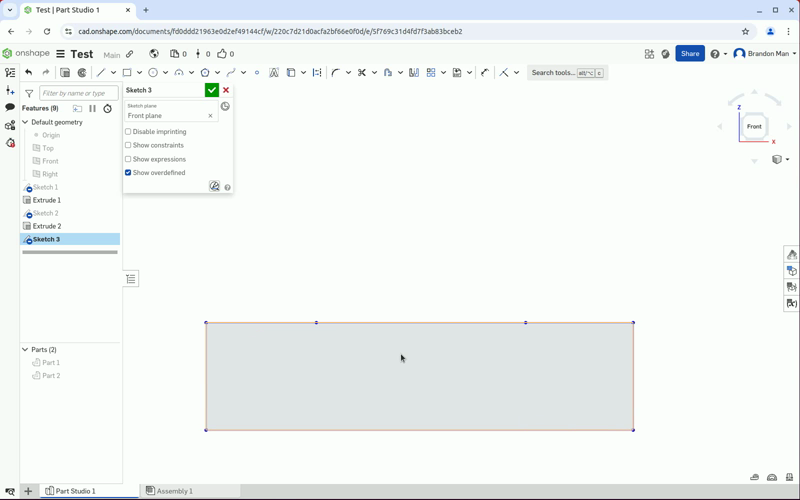
scroll(6)
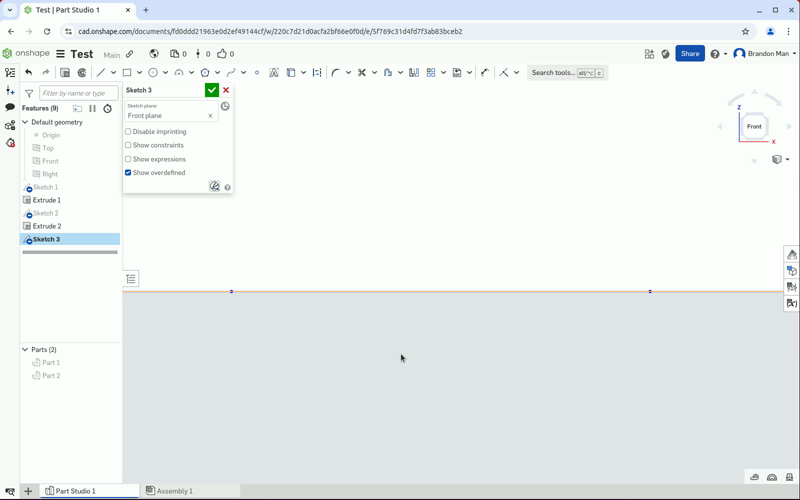
click(401, 353)
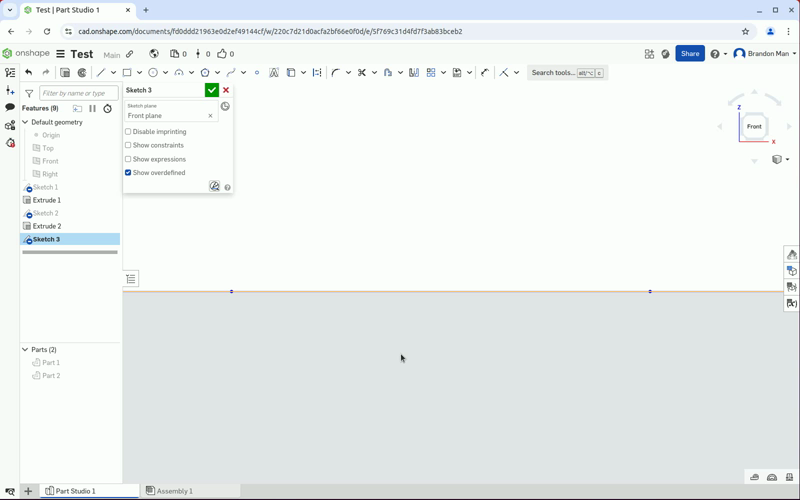
scroll(-6)
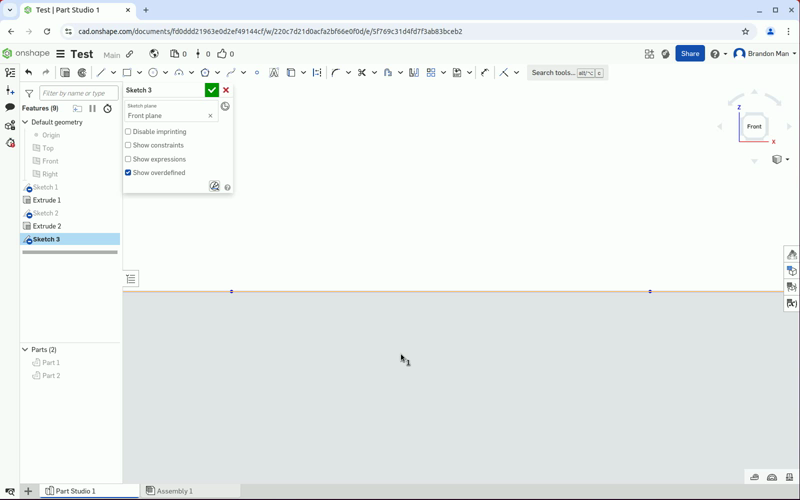
scroll(-6)
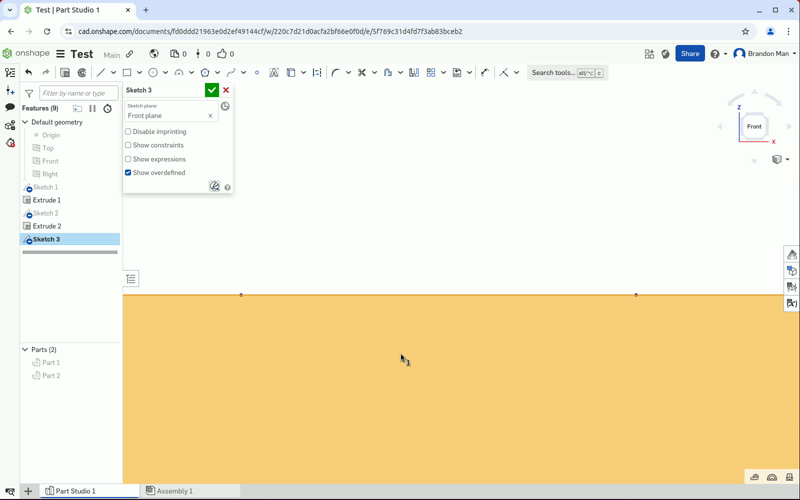
scroll(-6)
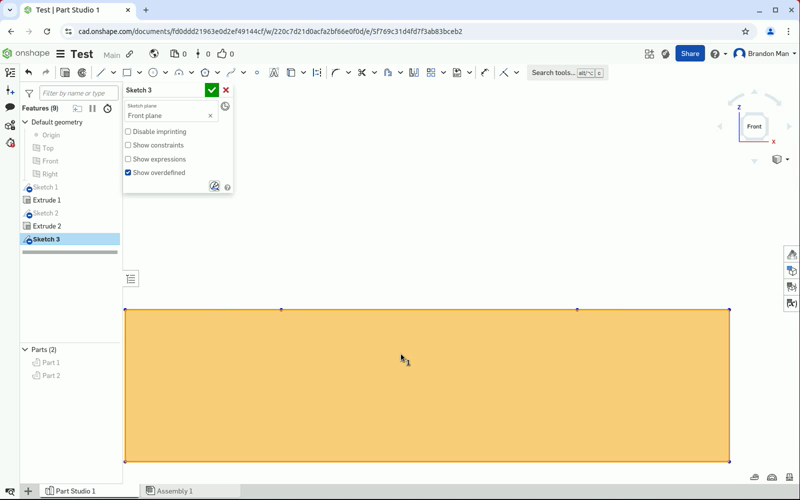
scroll(-6)
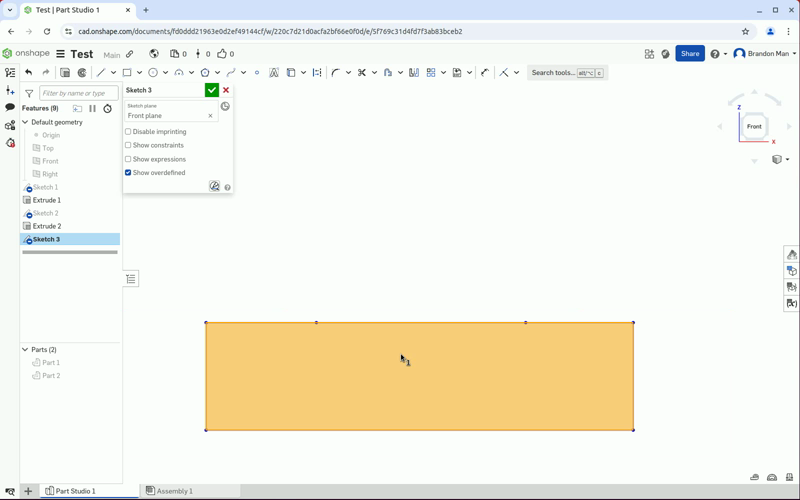
scroll(-6)
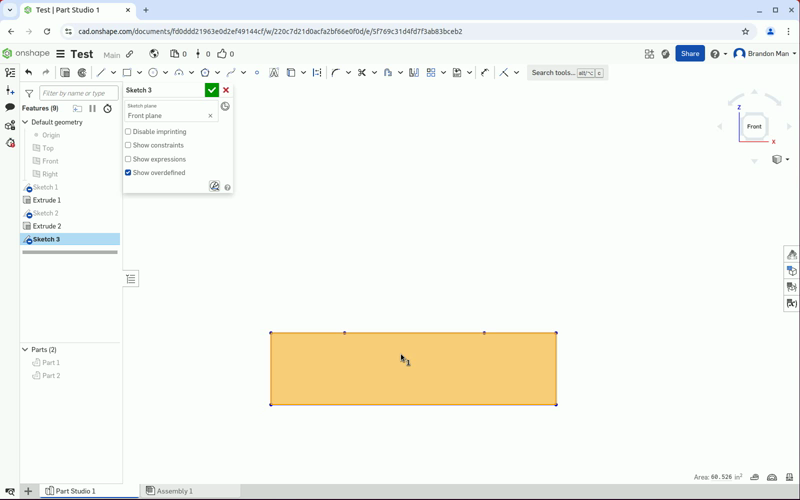
scroll(-6)
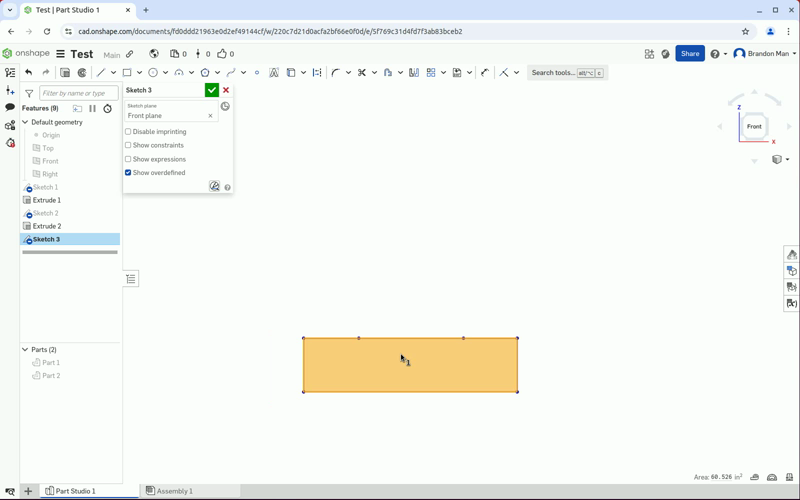
scroll(-6)
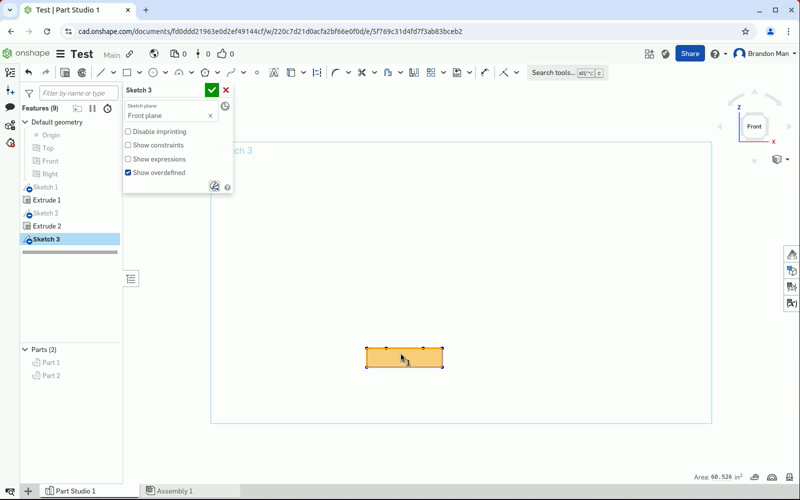
mouse_move(73, 352)
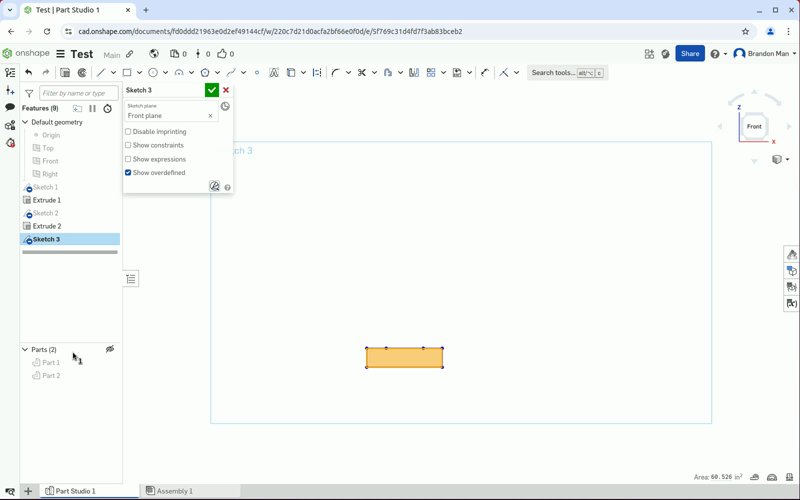
key(shift+y)
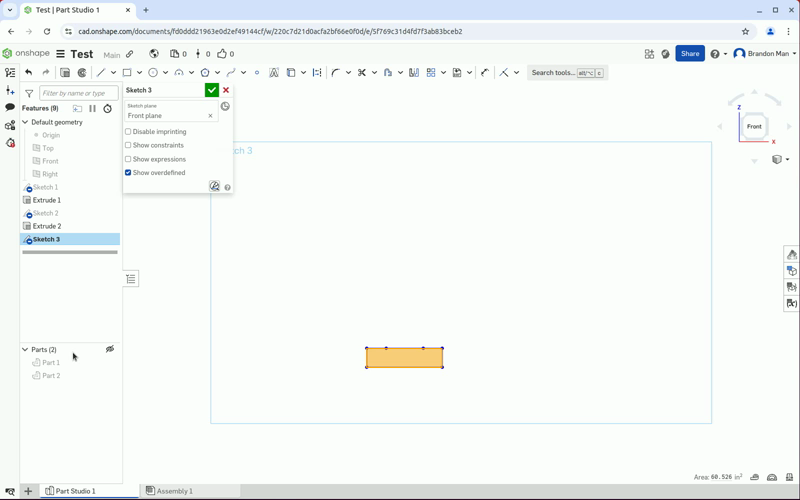
key(shift+e)
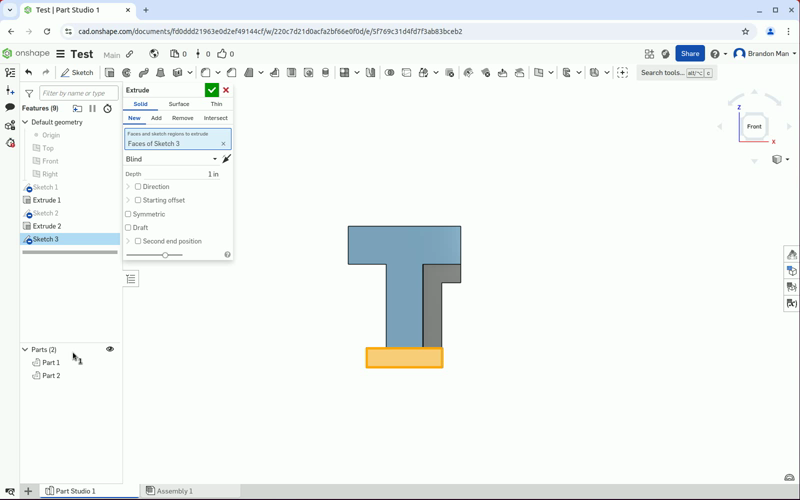
mouse_move(143, 106)
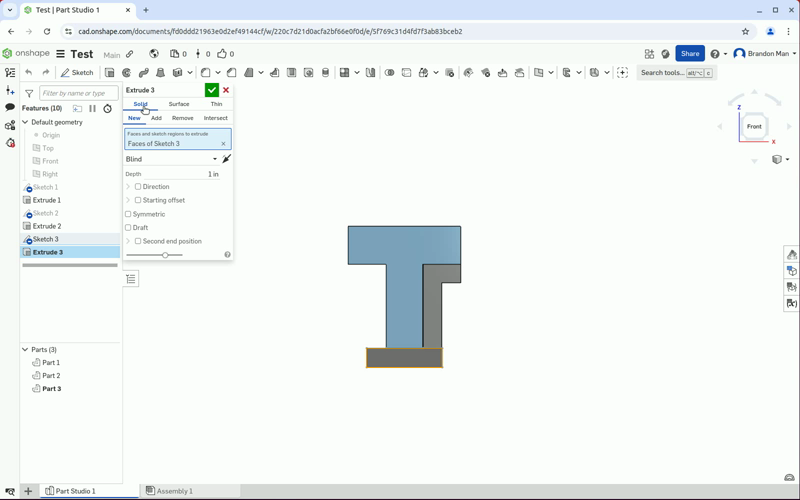
click(143, 106)
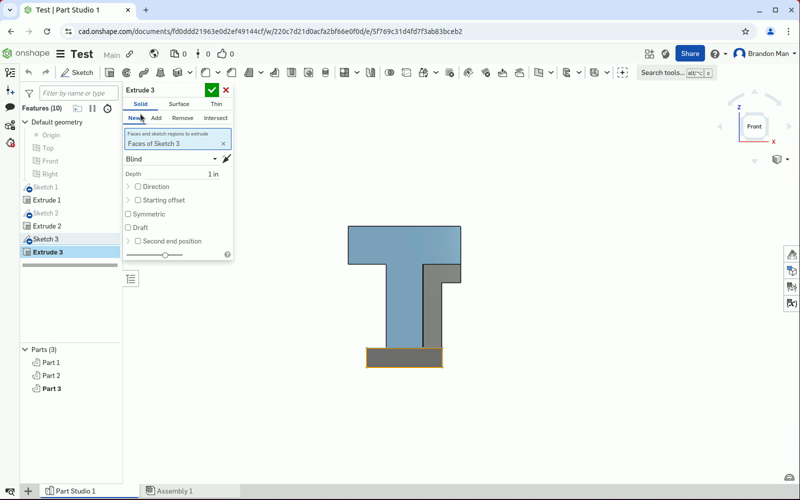
mouse_move(137, 120)
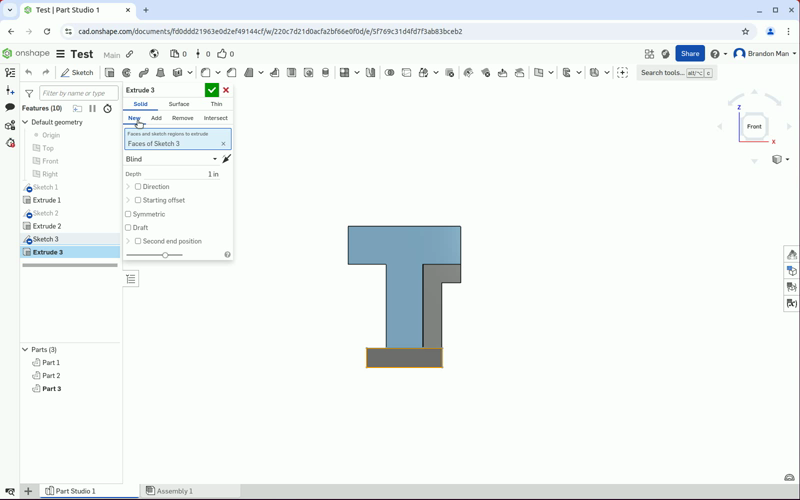
click(137, 120)
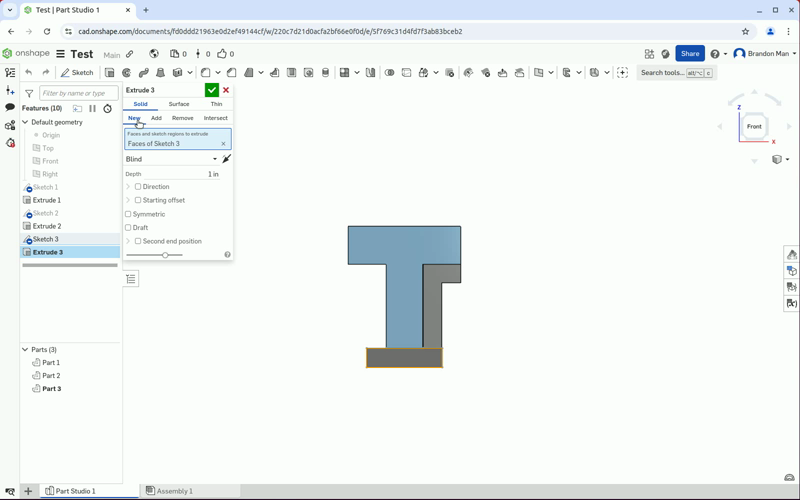
key(tab, 4)
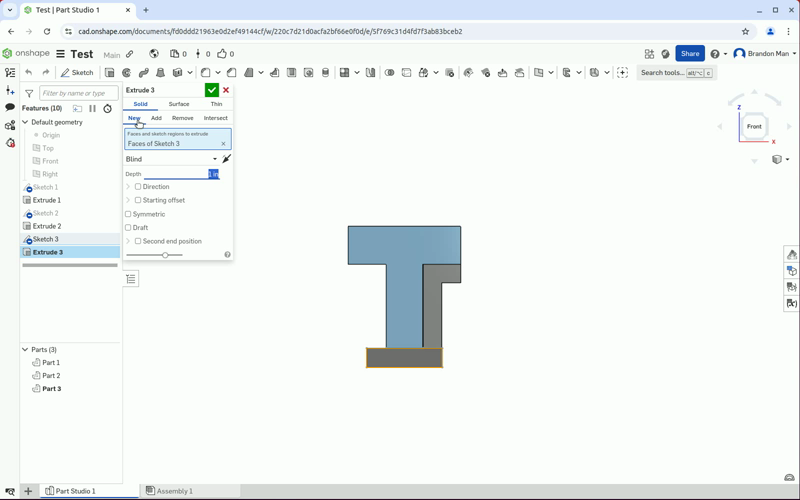
text(2.889)
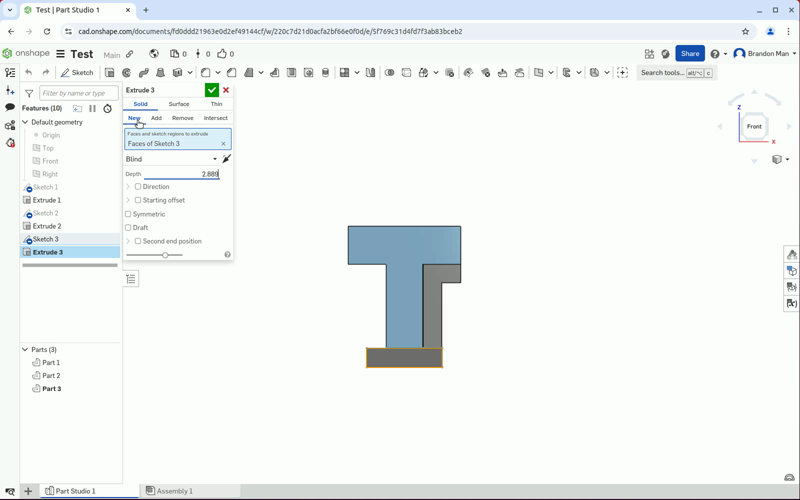
key(enter)
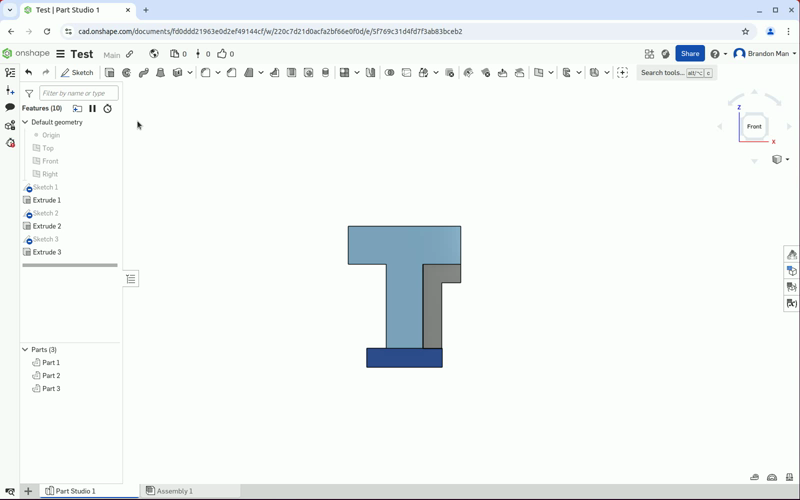
key(shift+h)
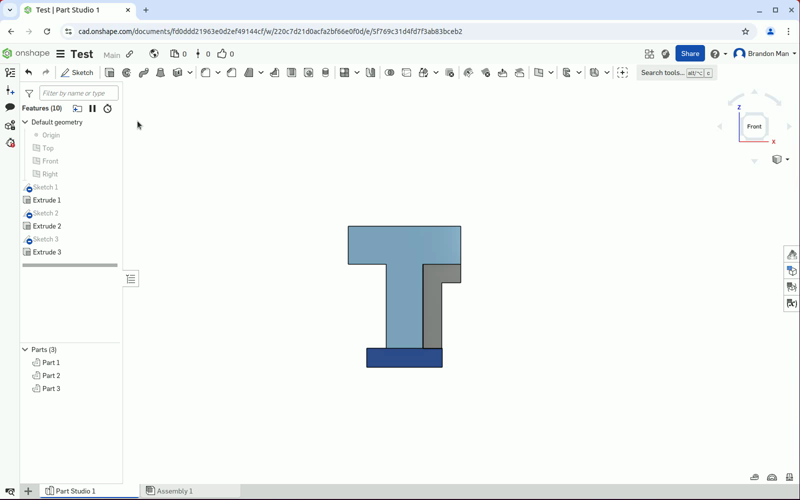
key(shift+h)
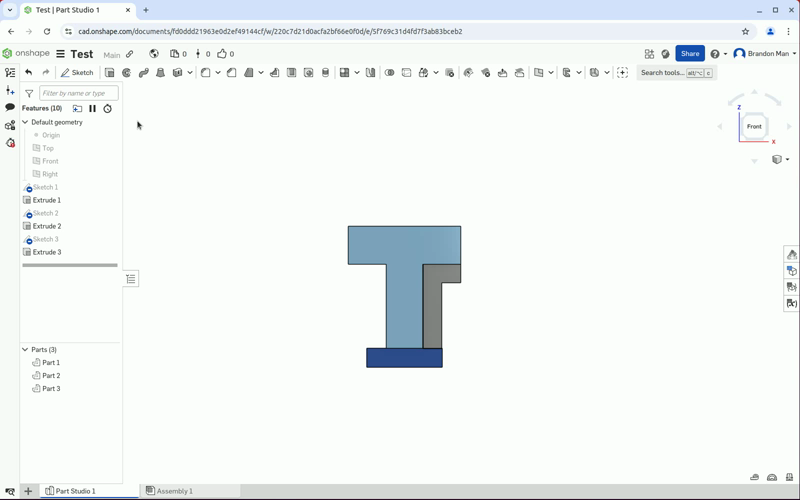
mouse_move(73, 189)
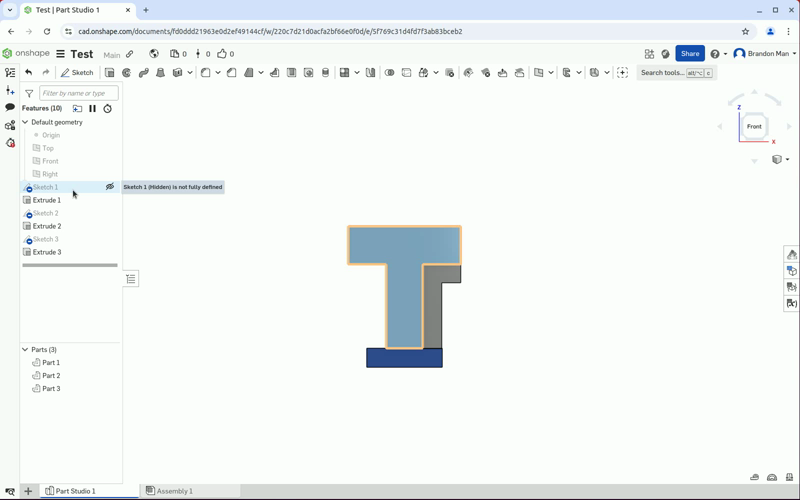
click(73, 189)
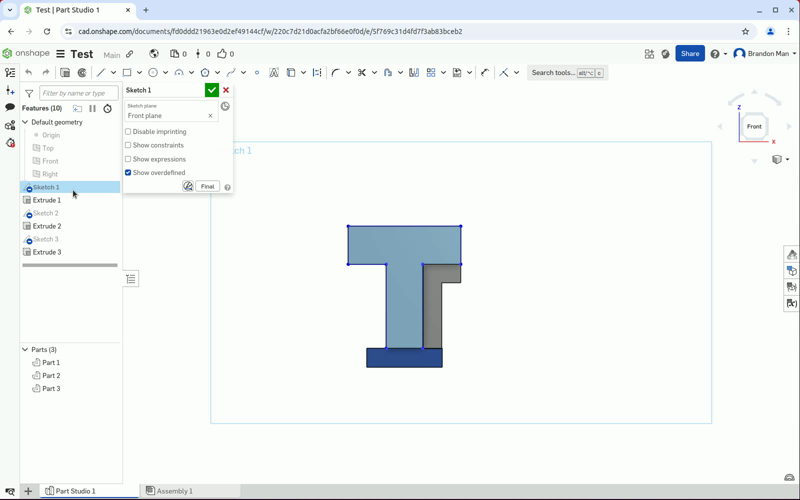
mouse_move(229, 92)
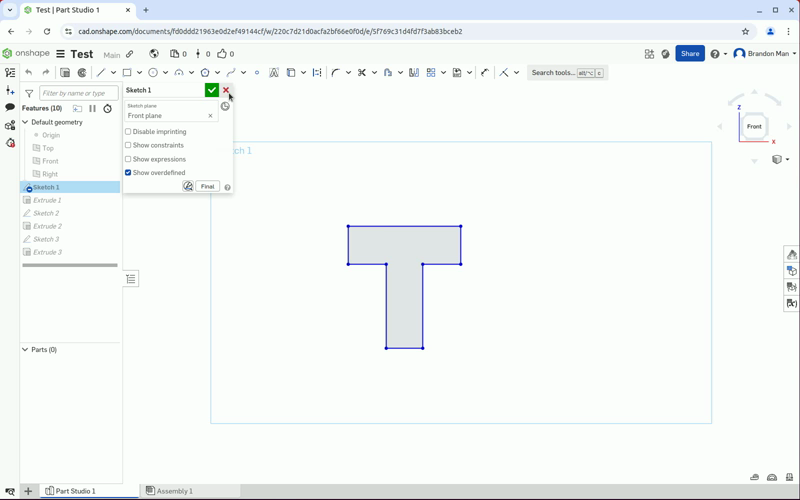
click(229, 92)
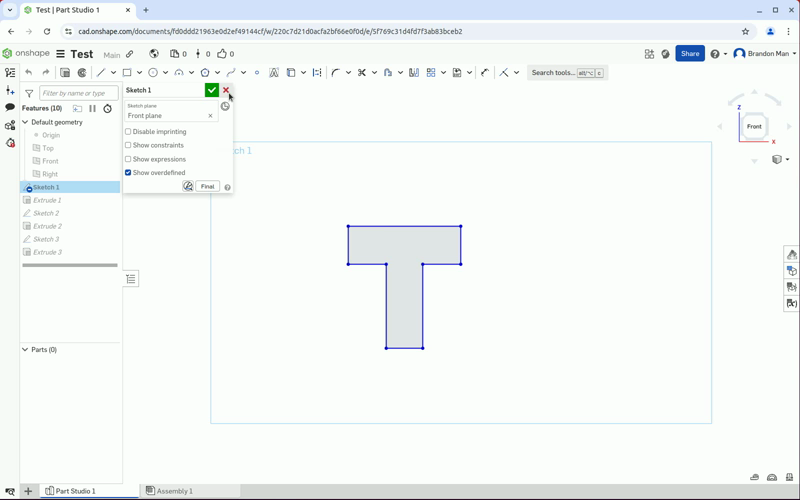
key(shift+s)
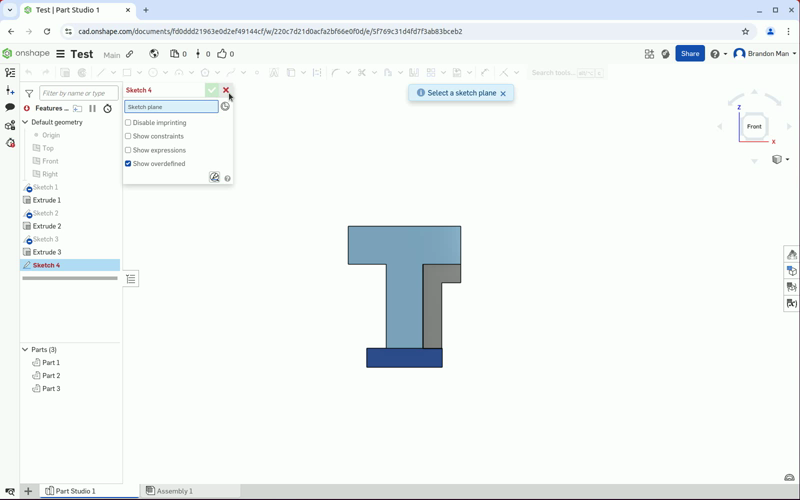
mouse_move(73, 163)
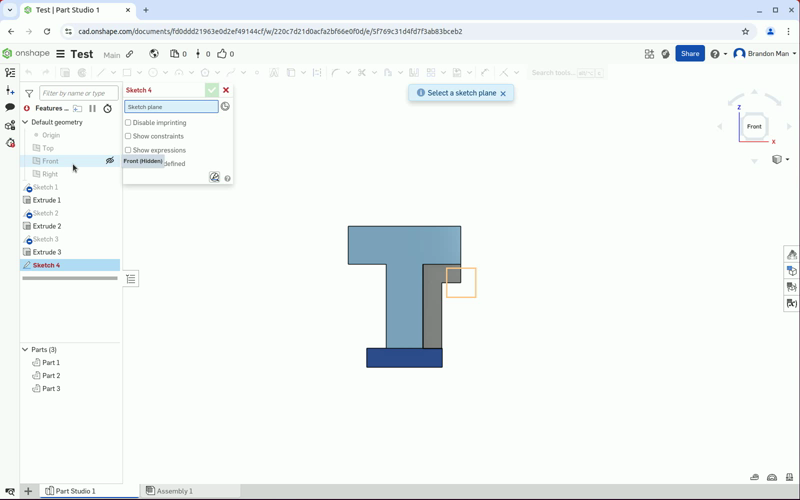
click(73, 163)
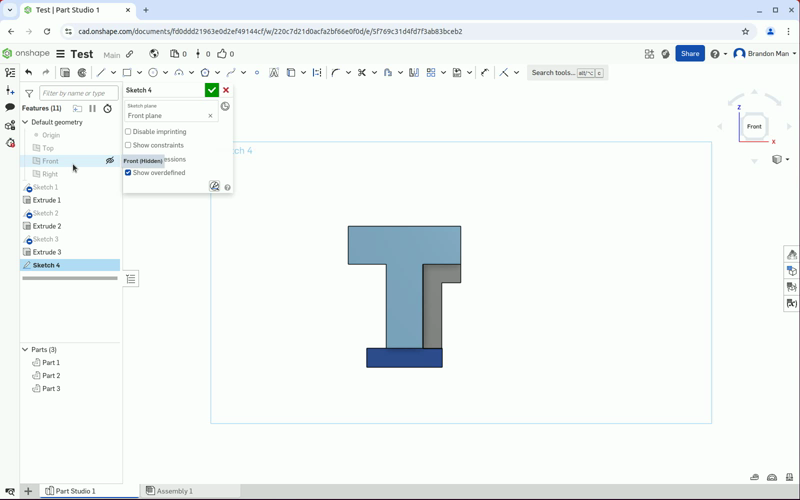
mouse_move(73, 352)
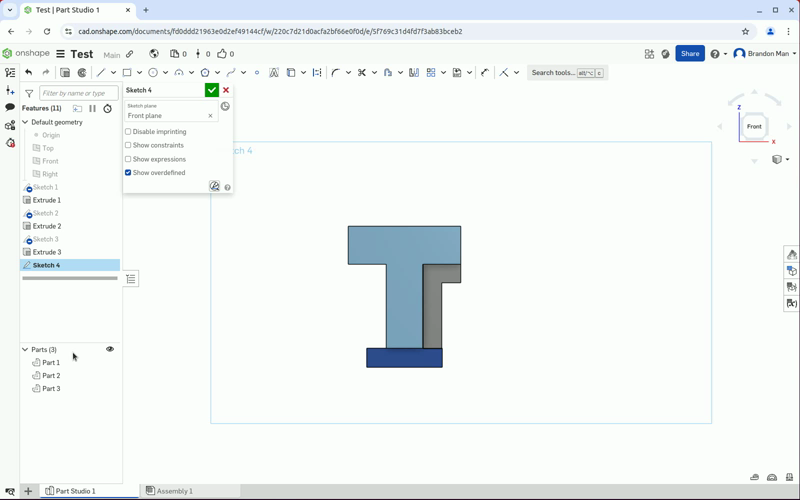
key(y)
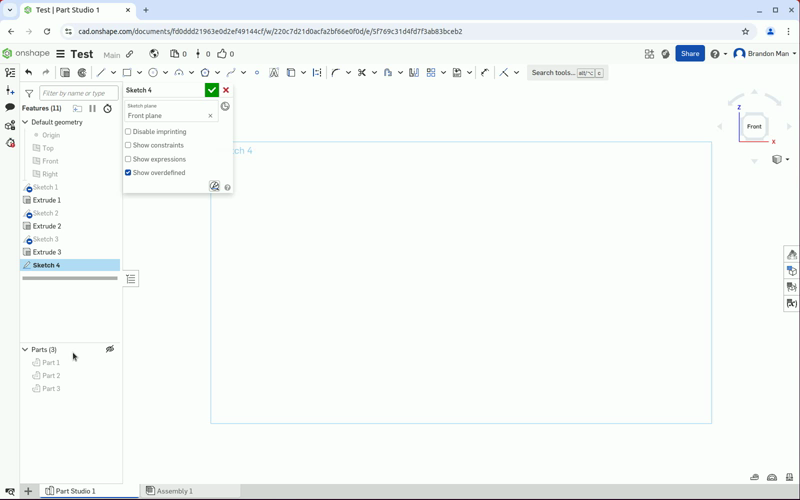
key(l)
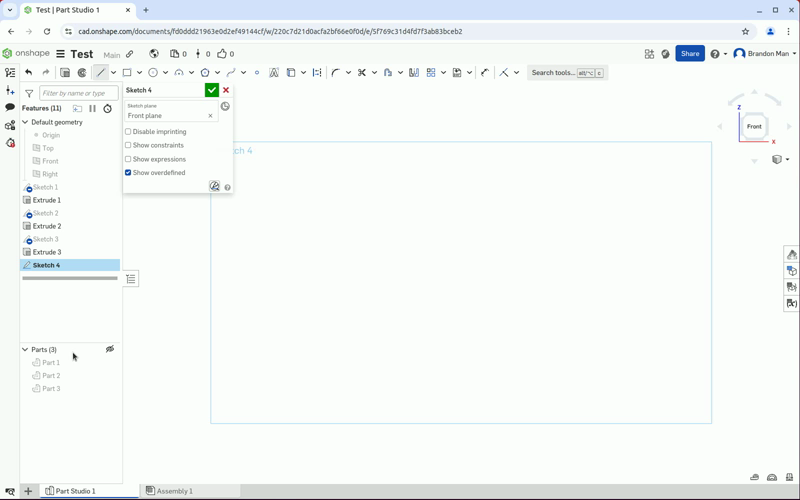
key_down(shift)
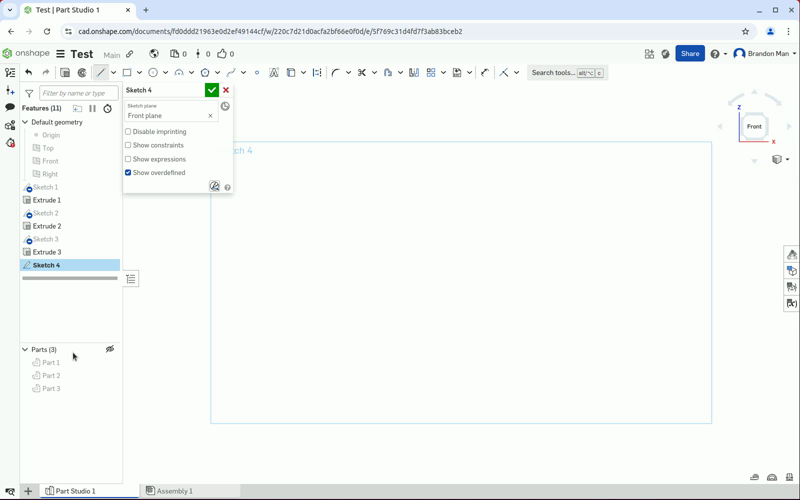
mouse_move(348, 282)
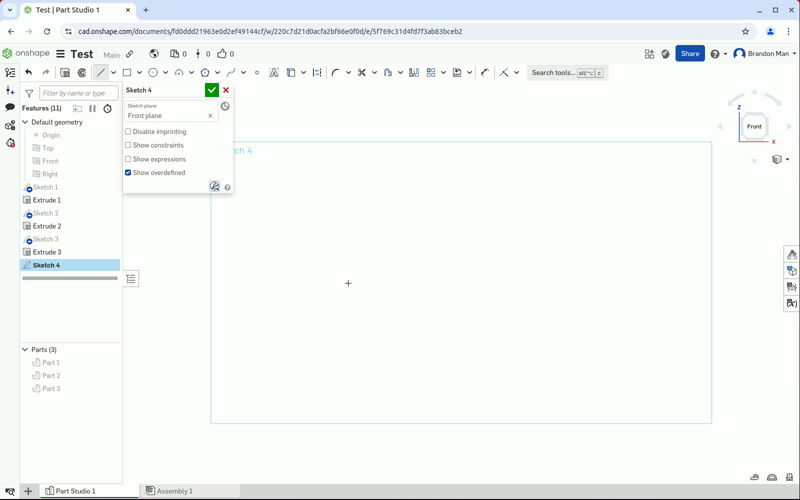
click(348, 282)
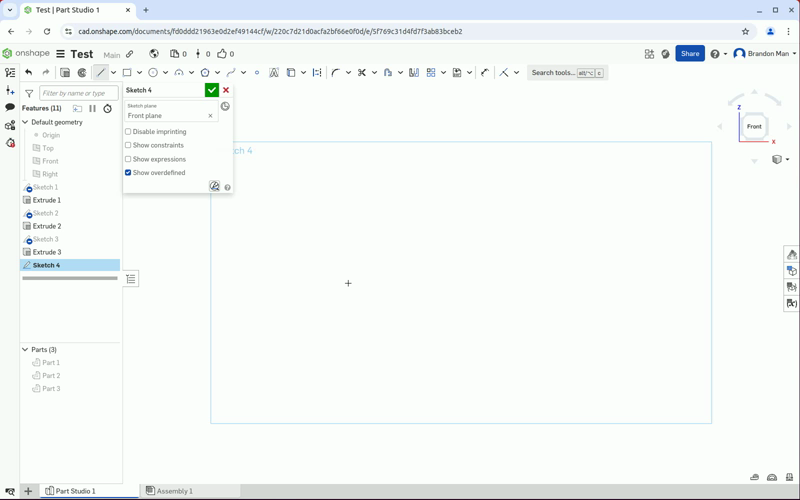
key_up(shift)
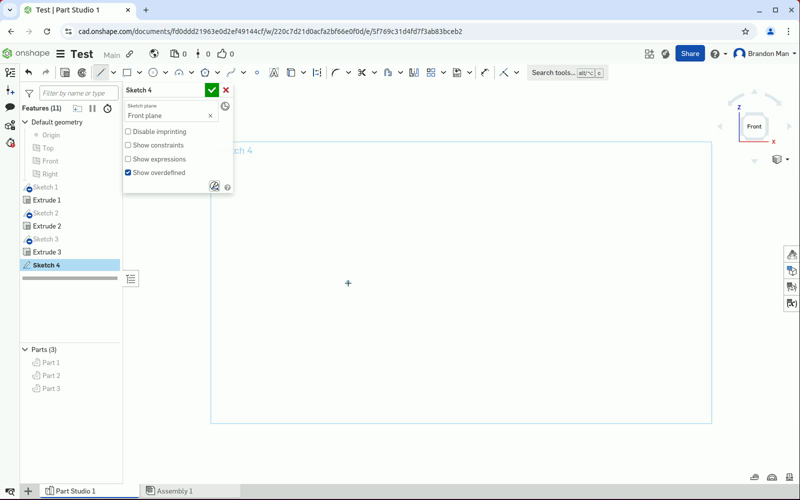
key_down(shift)
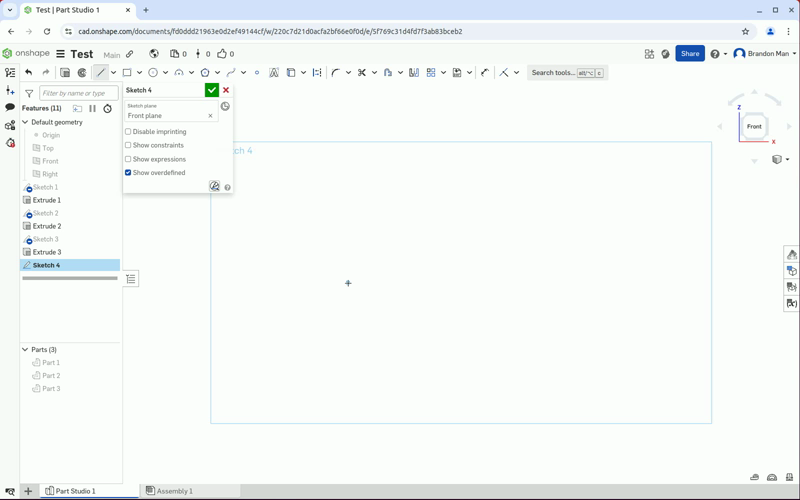
mouse_move(378, 282)
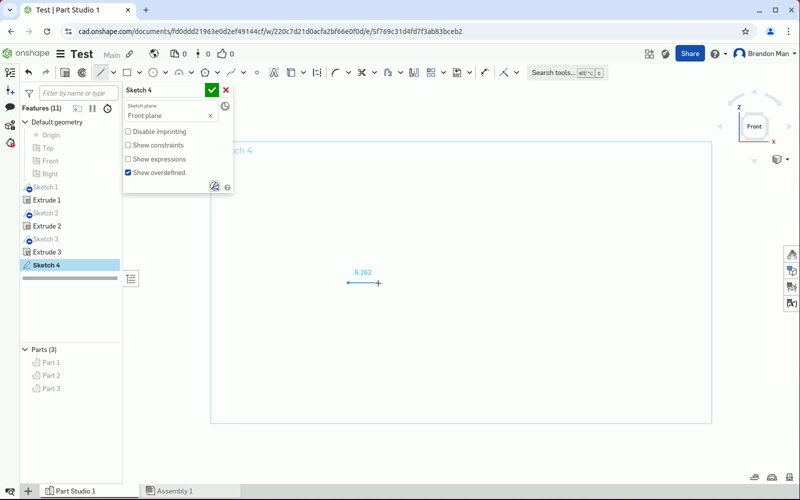
mouse_move(367, 282)
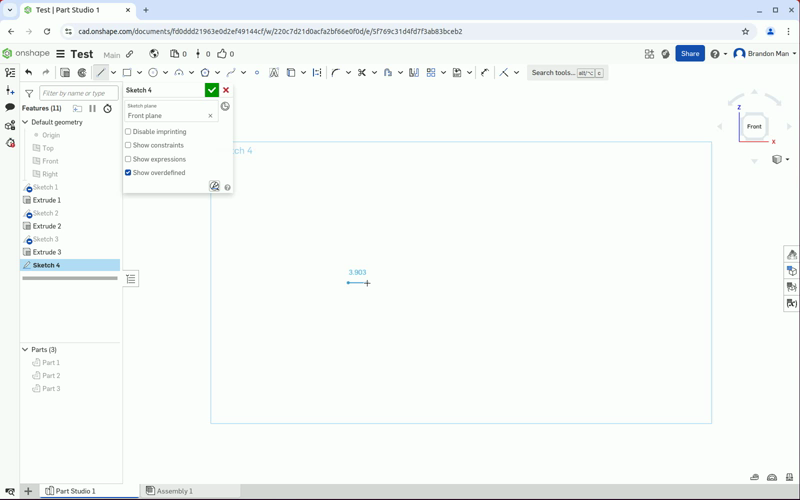
click(367, 282)
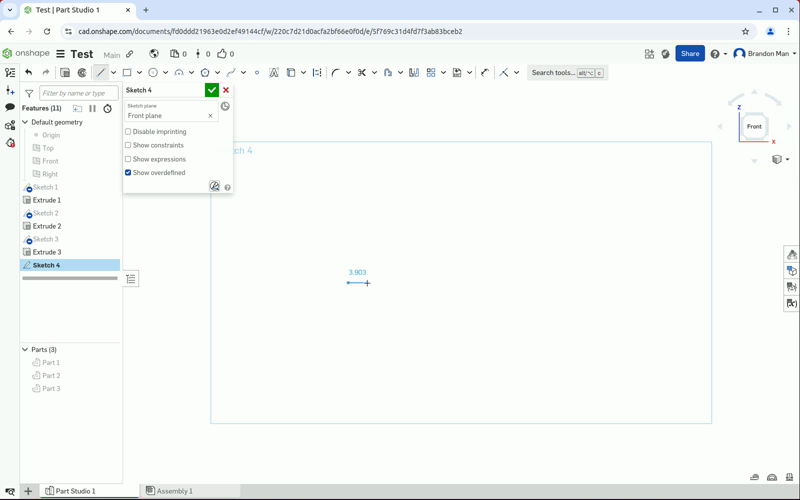
key_up(shift)
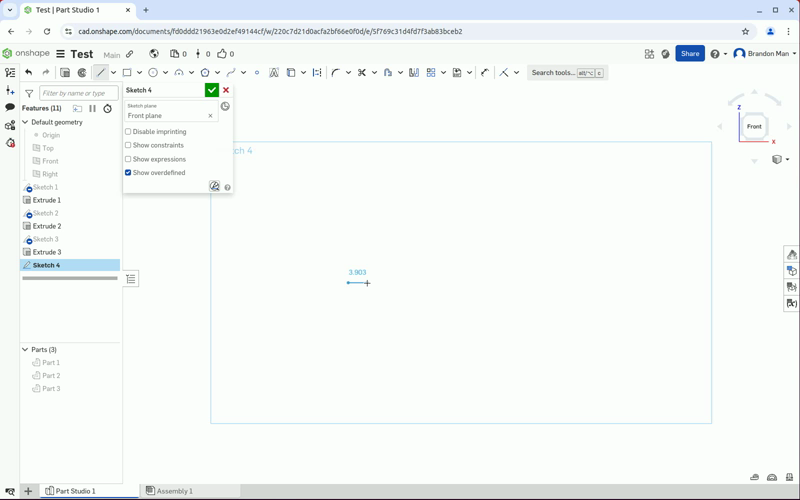
key_down(shift)
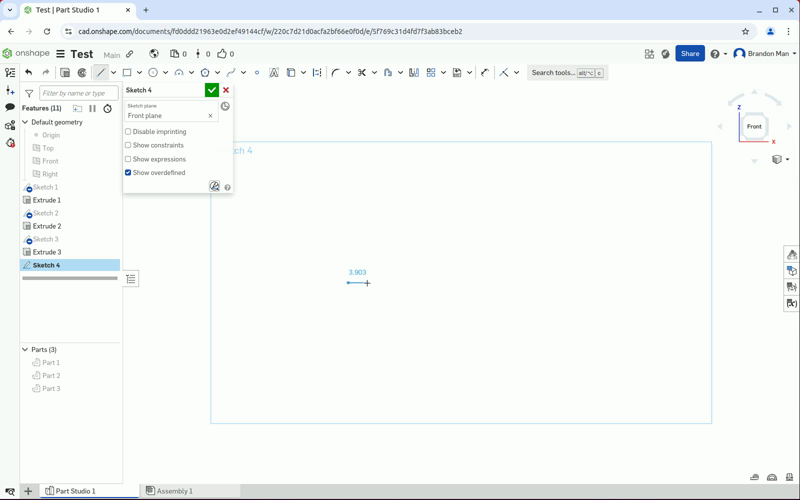
mouse_move(367, 348)
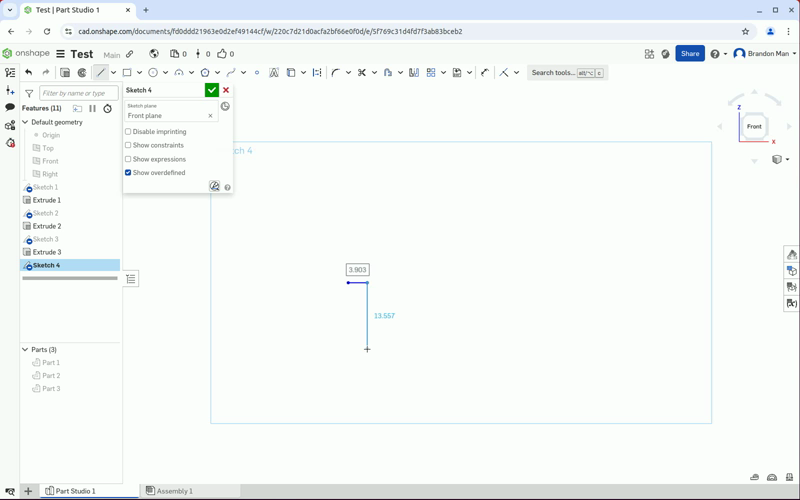
click(367, 348)
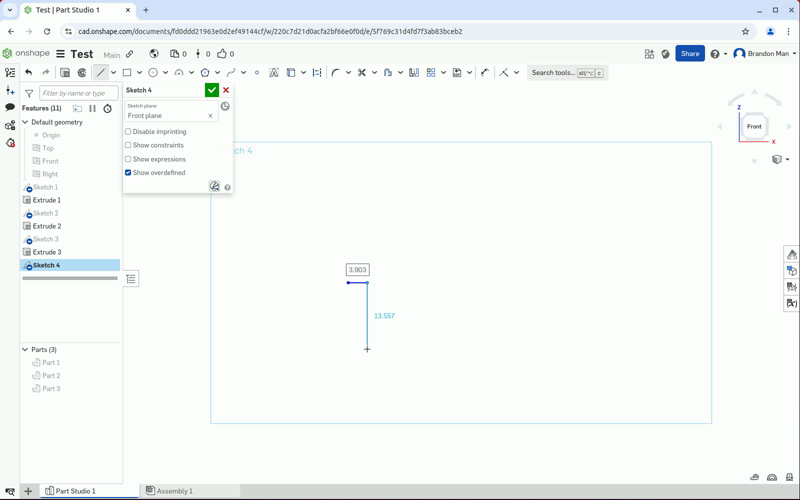
key_up(shift)
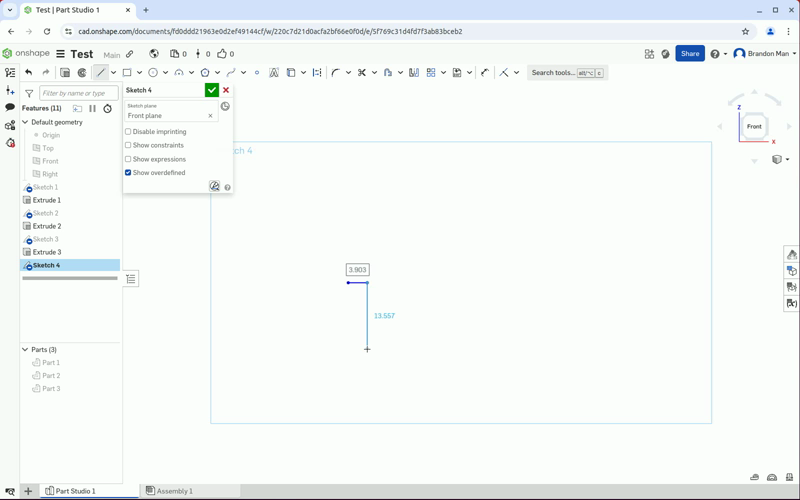
key_down(shift)
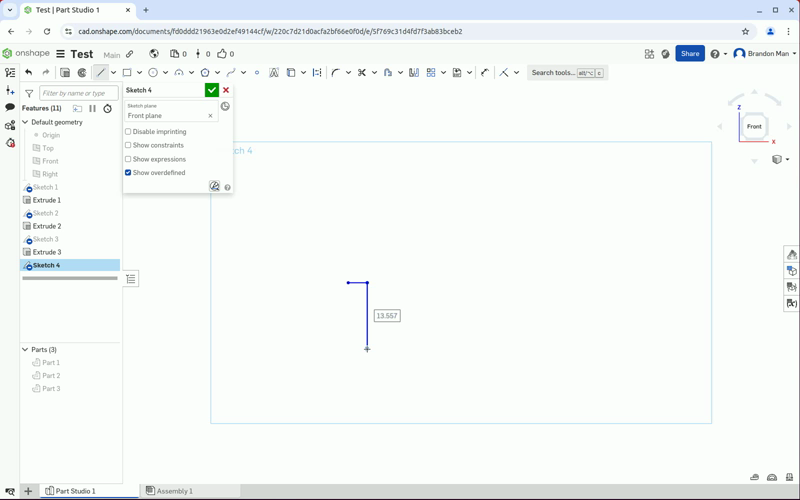
mouse_move(397, 348)
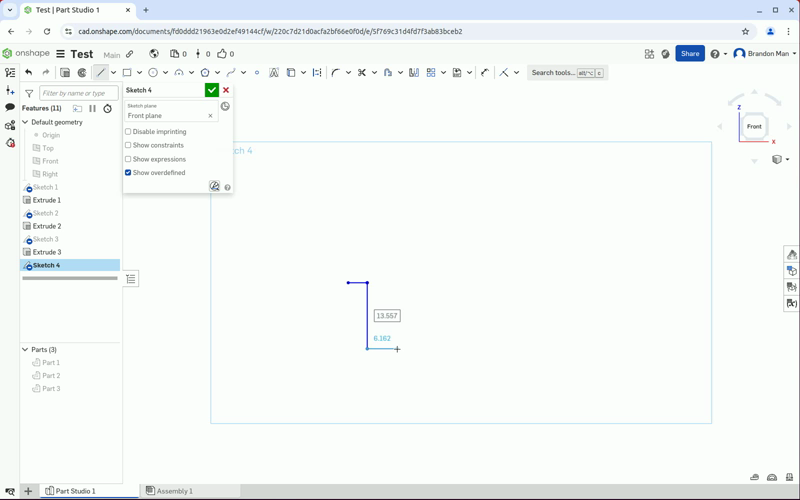
mouse_move(385, 348)
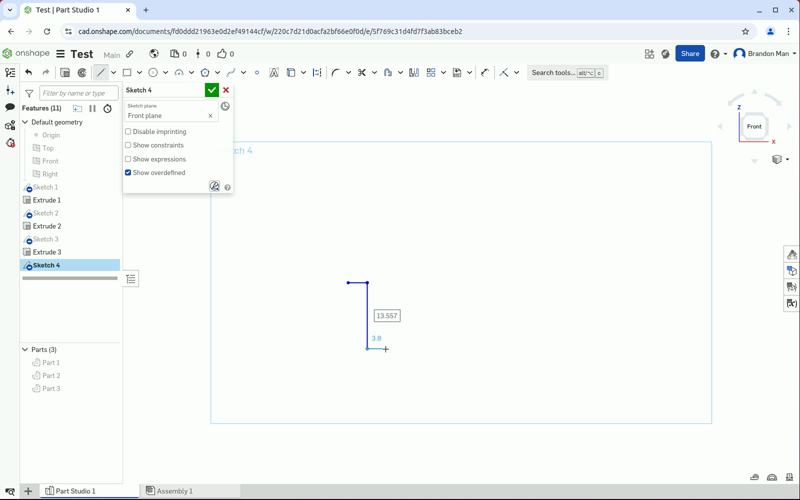
click(385, 348)
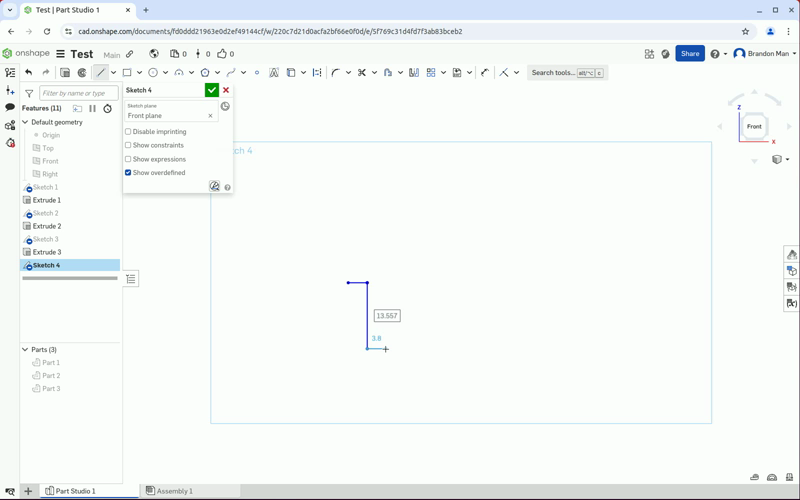
key_up(shift)
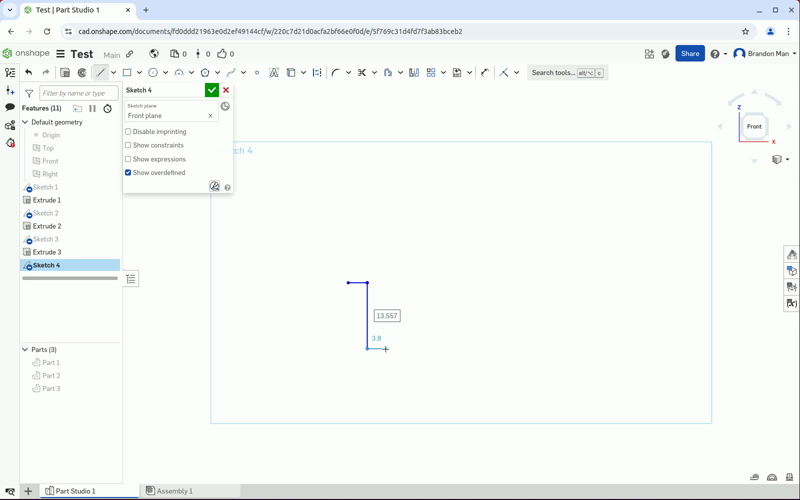
key_down(shift)
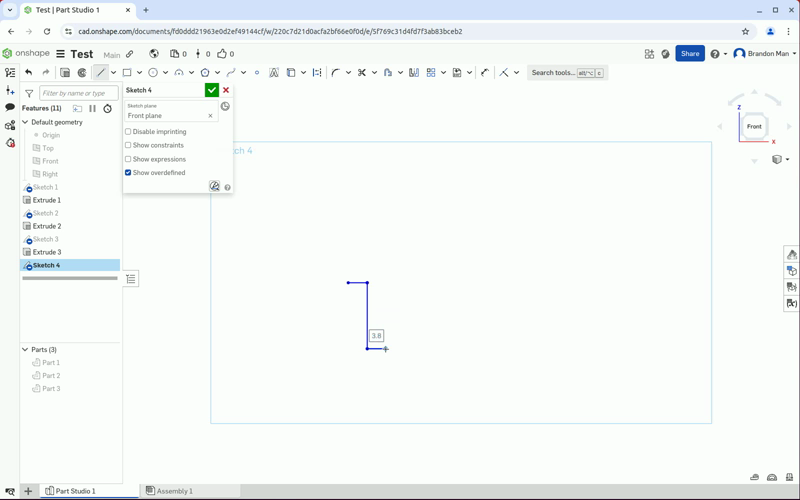
mouse_move(385, 264)
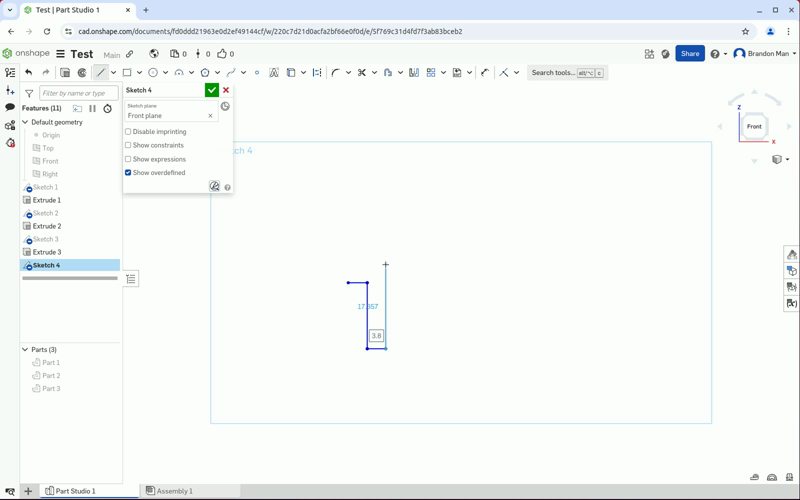
click(385, 264)
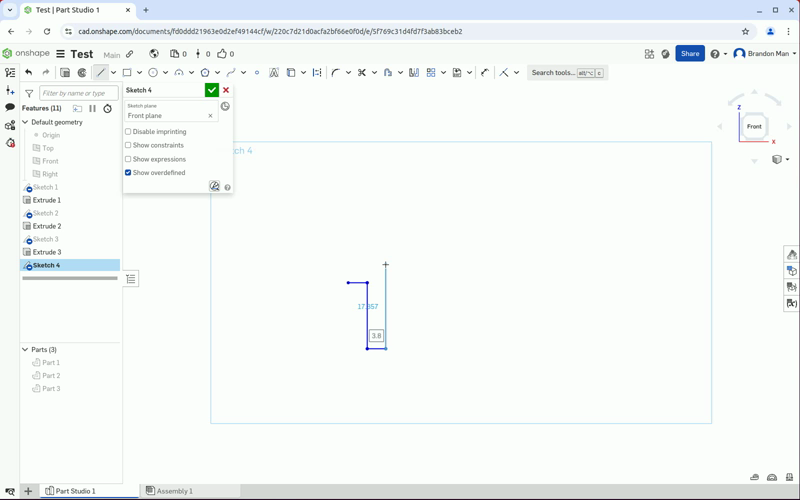
key_up(shift)
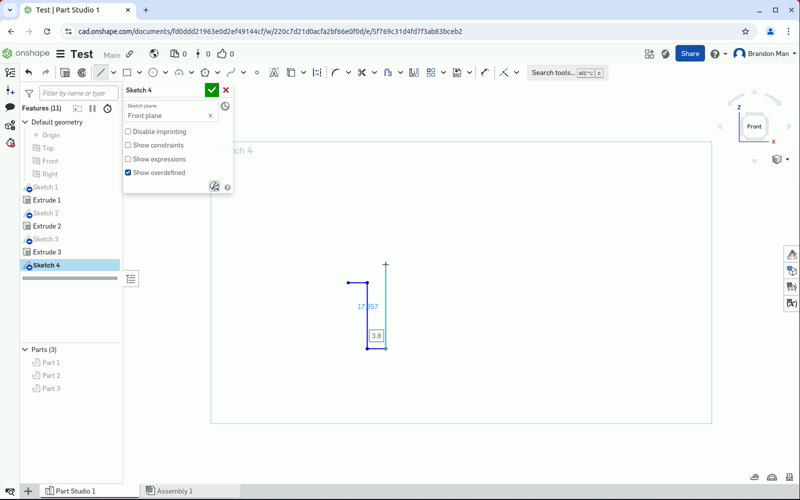
key_down(shift)
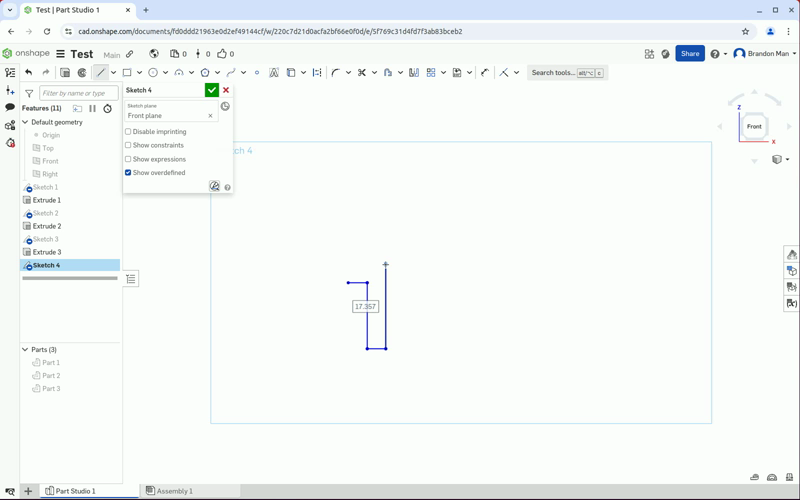
mouse_move(415, 264)
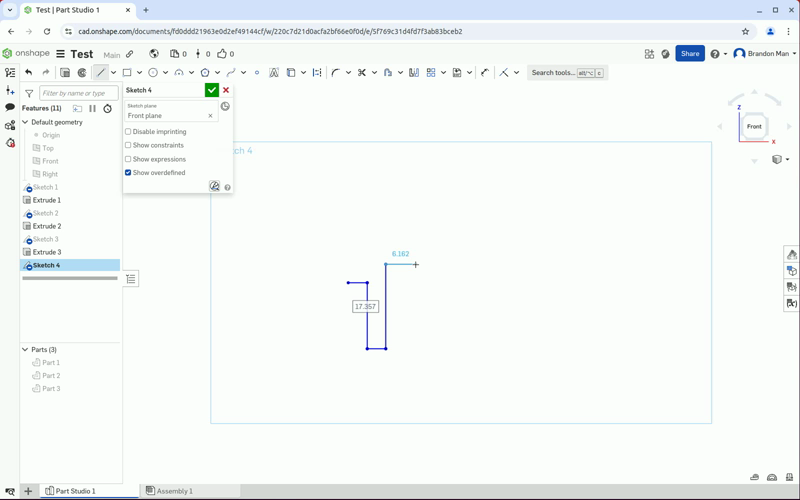
mouse_move(348, 264)
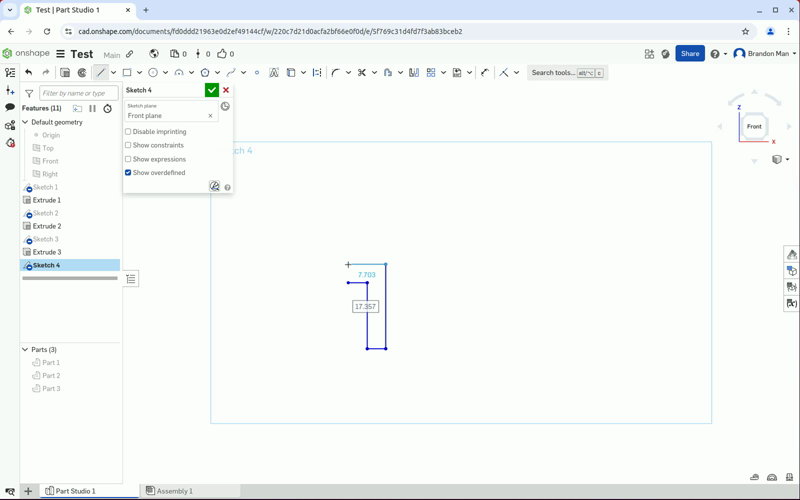
click(348, 264)
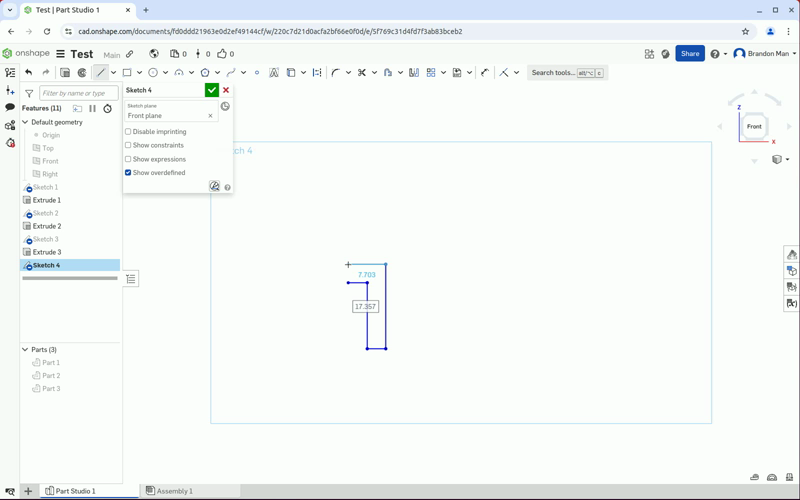
key_up(shift)
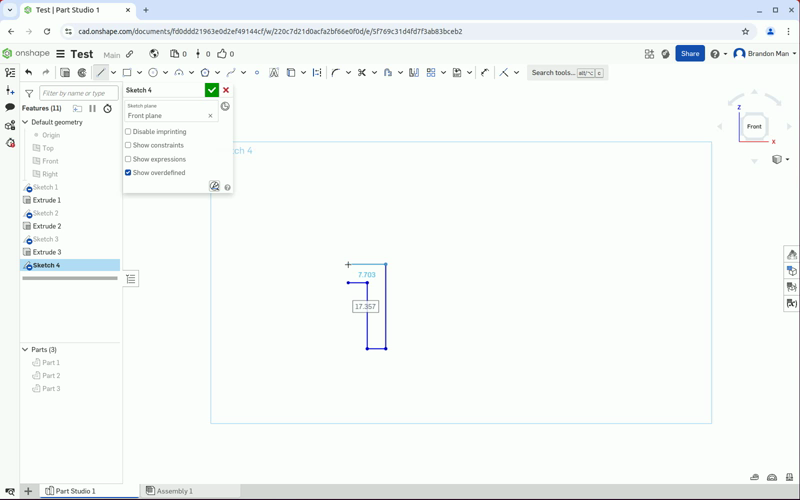
mouse_move(378, 264)
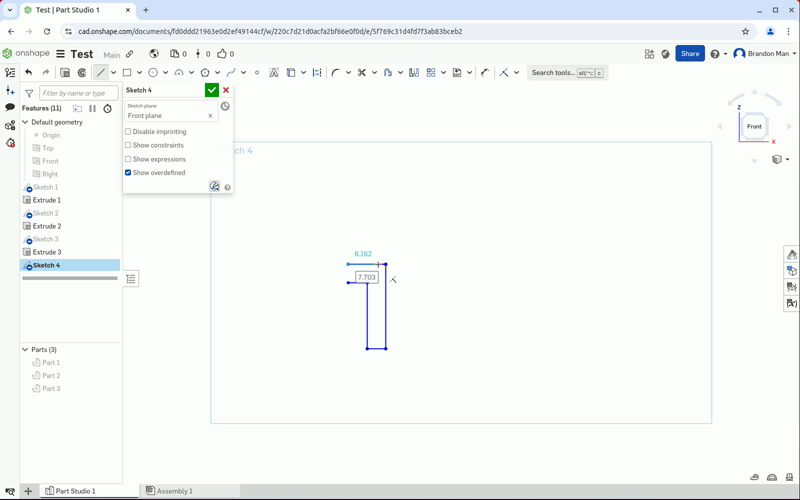
key_down(shift)
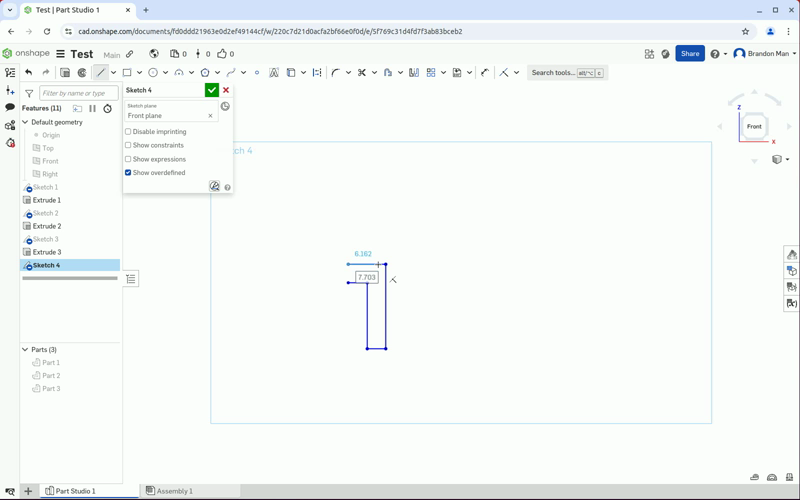
mouse_move(348, 282)
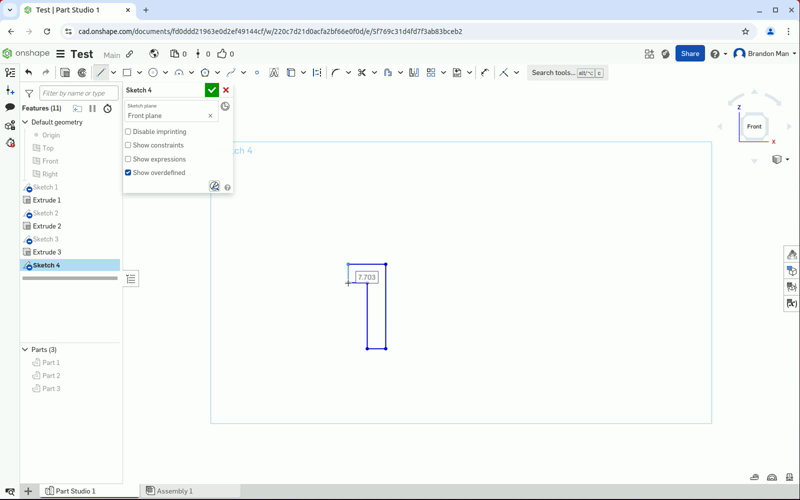
key_up(shift)
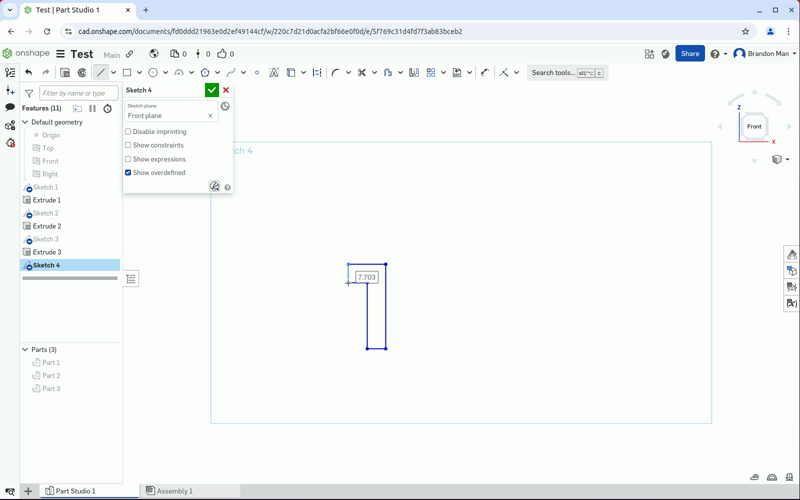
click(348, 282)
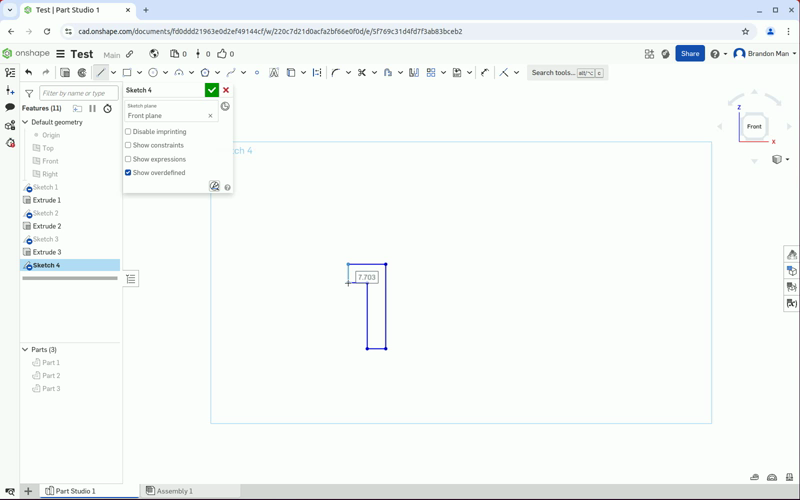
key(esc)
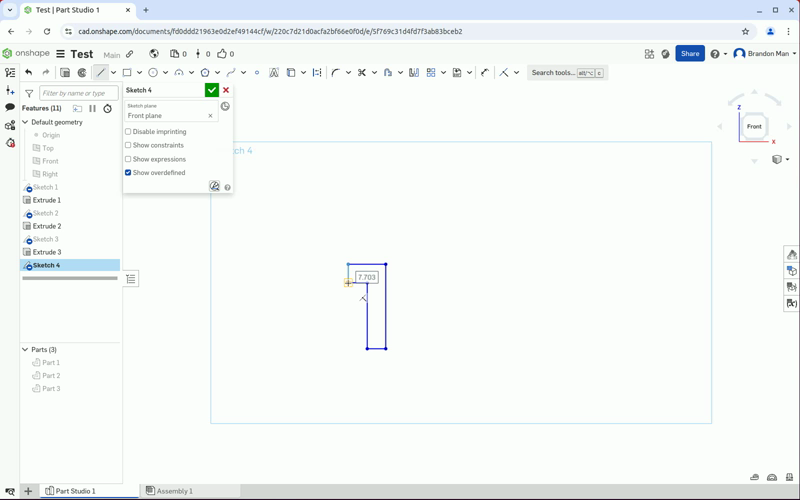
mouse_move(354, 269)
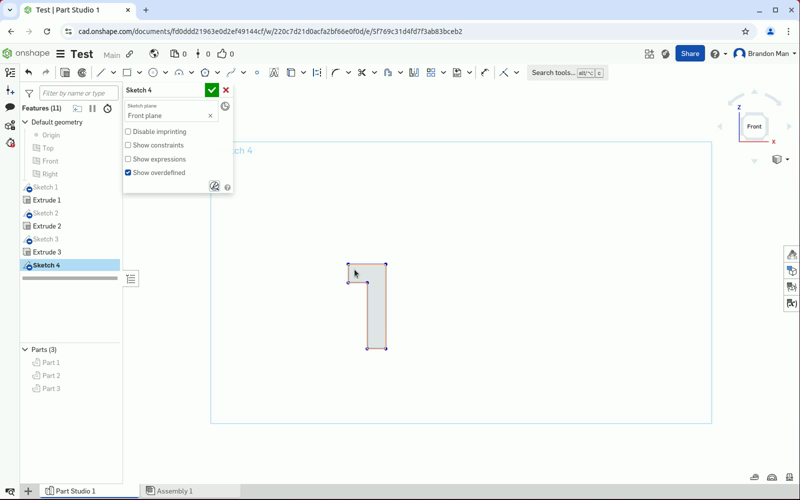
click(354, 269)
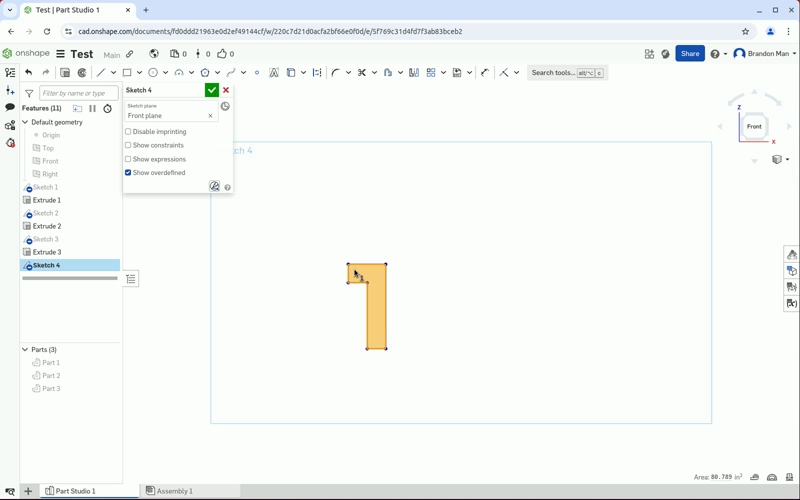
mouse_move(73, 352)
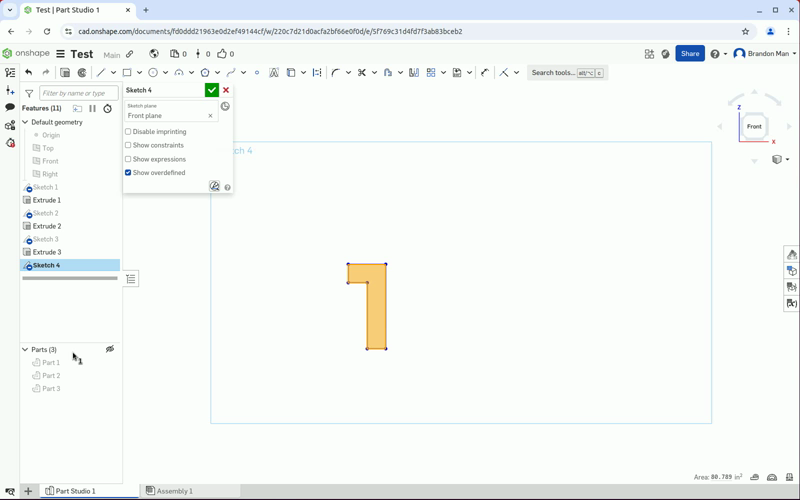
key(shift+y)
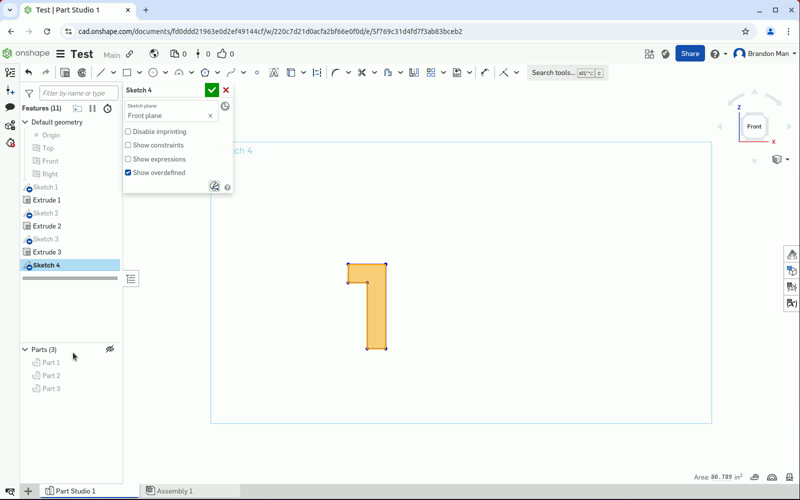
key(shift+e)
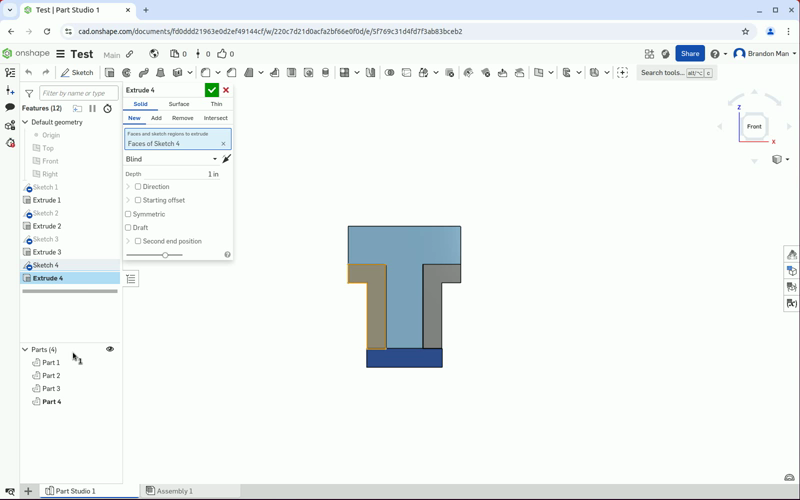
mouse_move(143, 106)
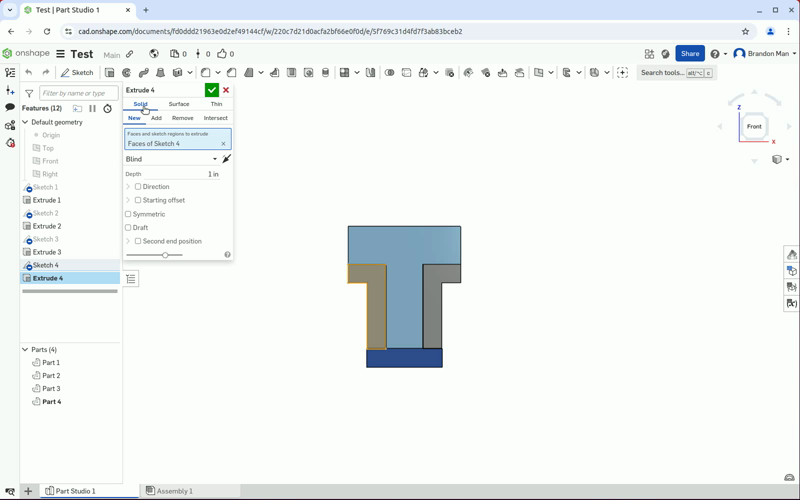
click(143, 106)
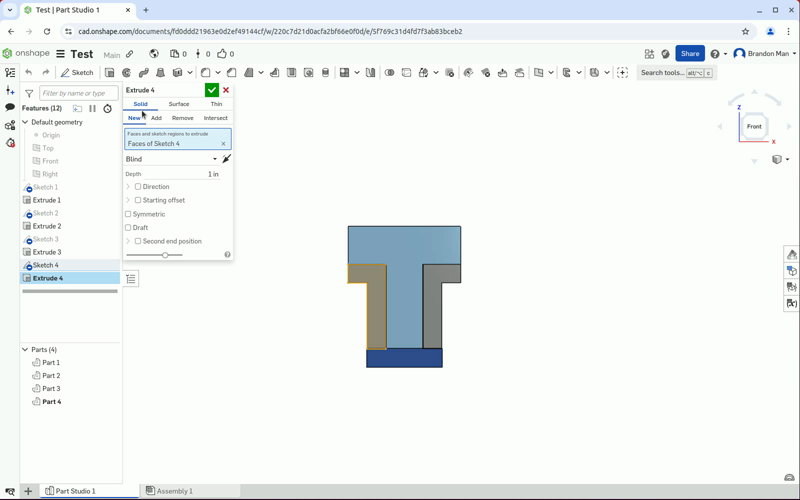
mouse_move(137, 120)
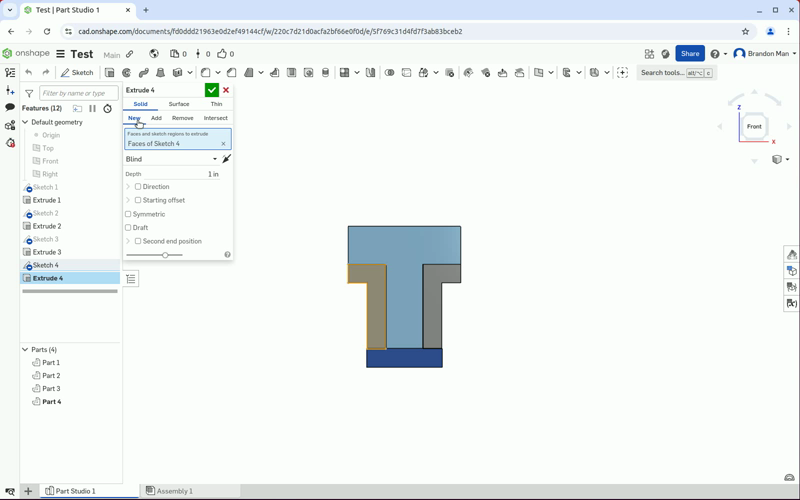
click(137, 120)
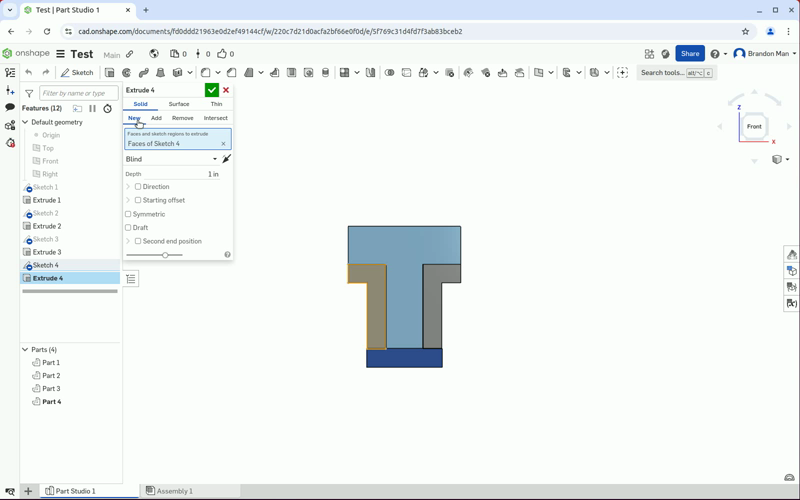
key(tab, 4)
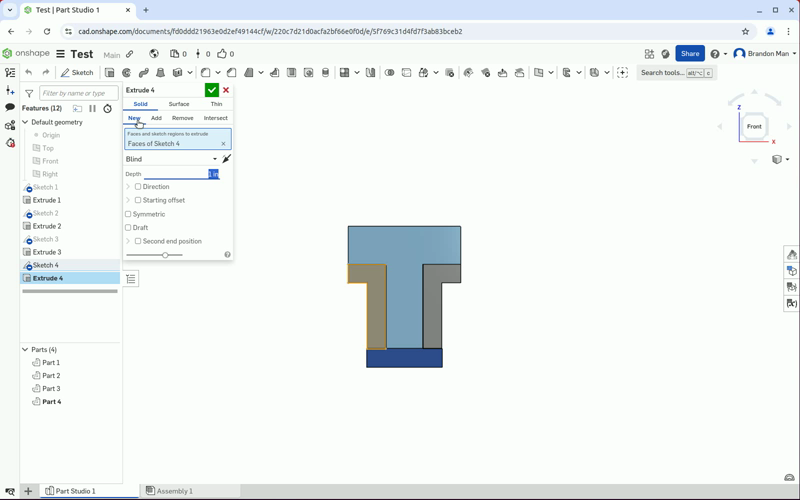
text(2.889)
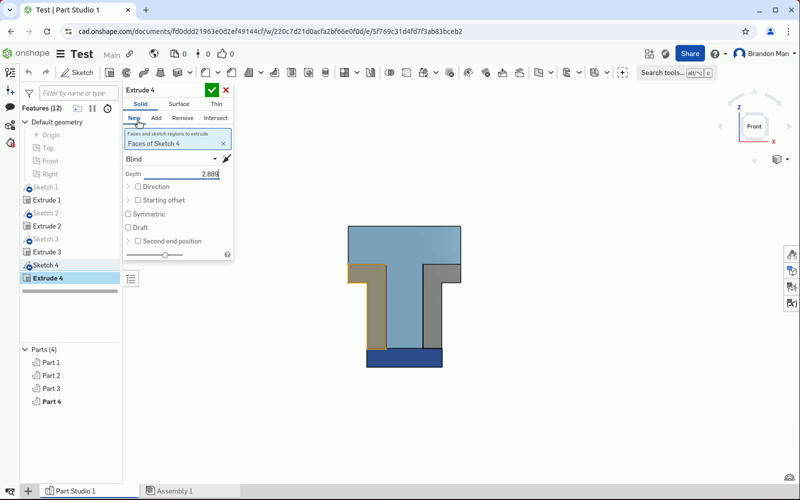
key(enter)
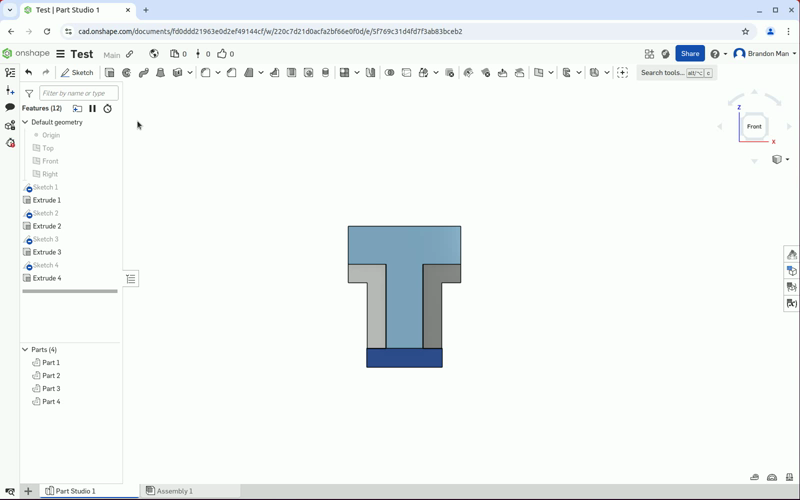
key(shift+h)
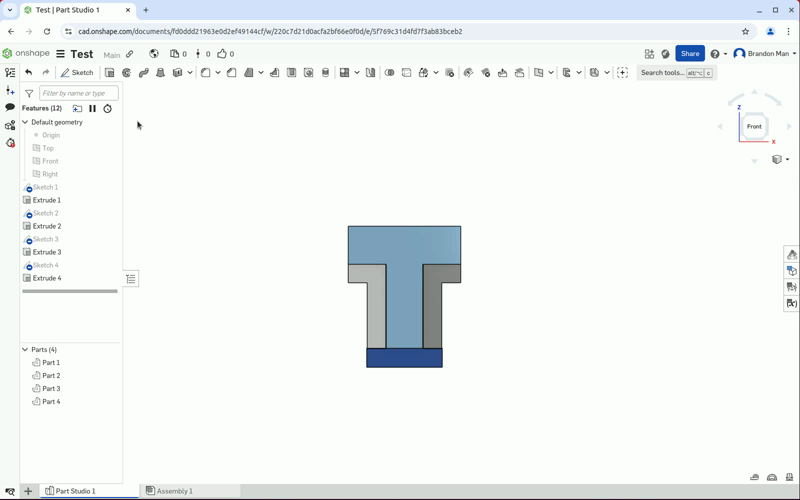
key(shift+h)
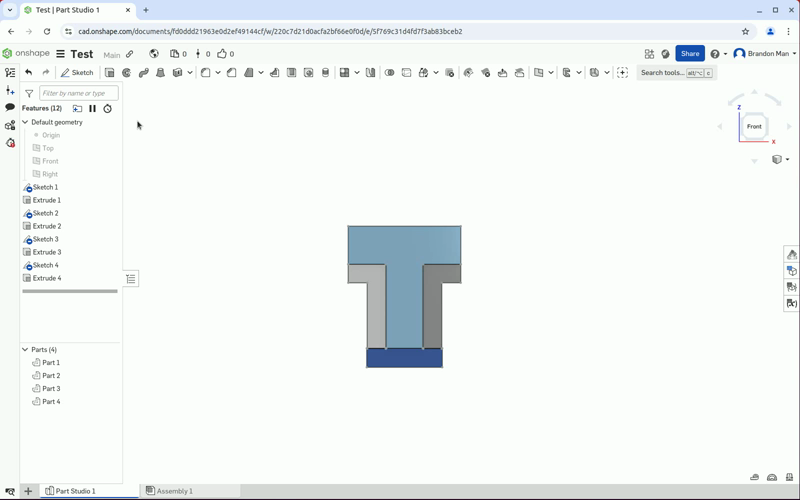
key(shift+7)
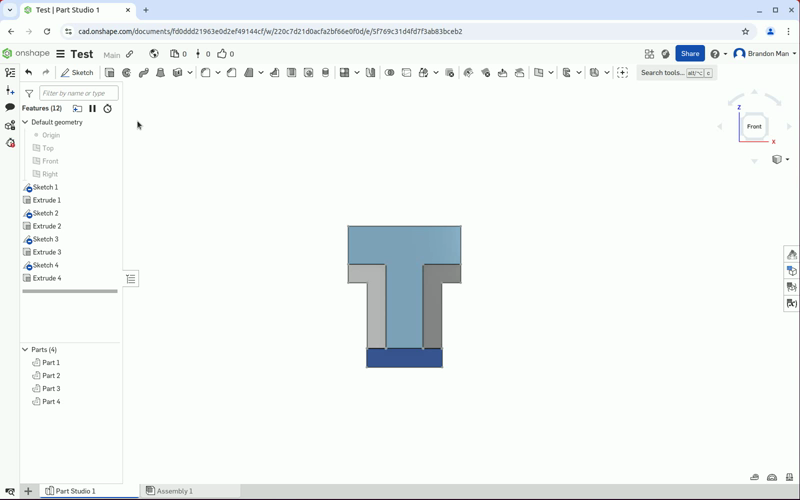
key(left, 2)
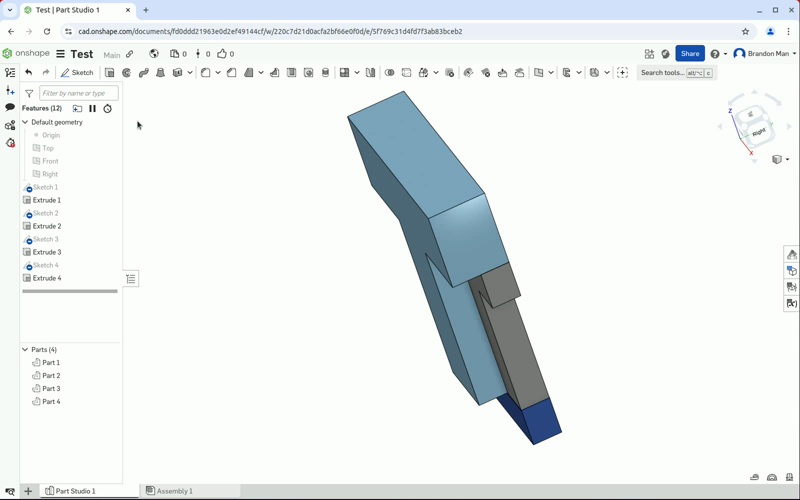
key(down, 2)
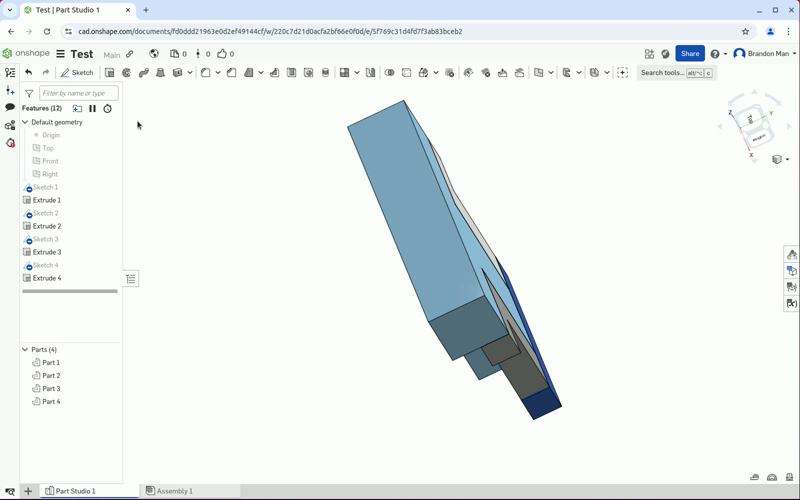
key(up, 2)
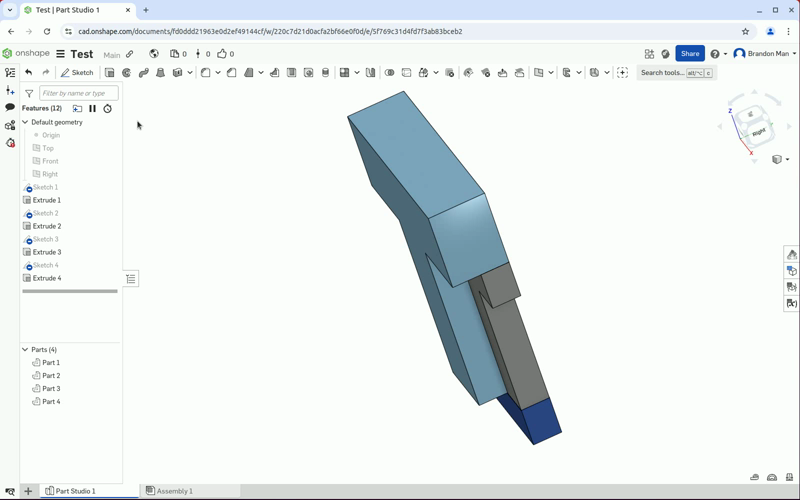
key(right, 2)
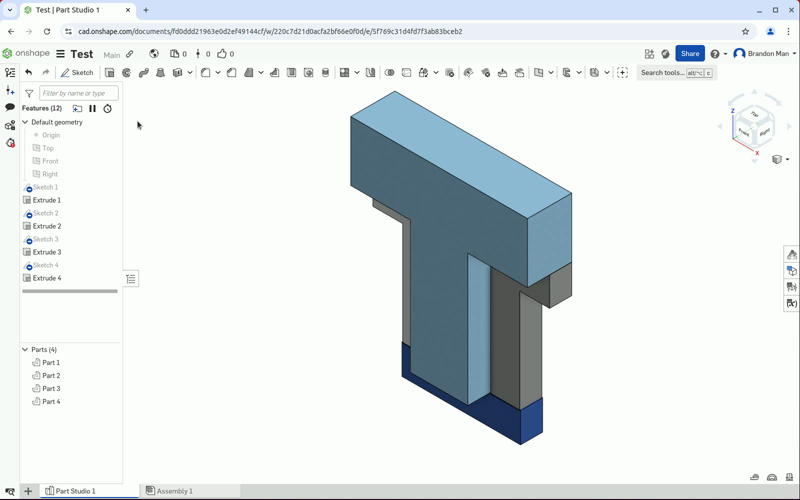
mouse_move(73, 189)
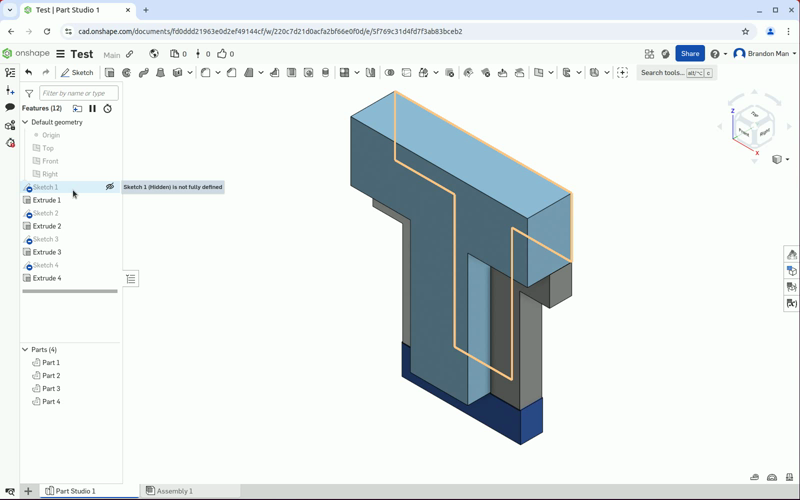
click(73, 189)